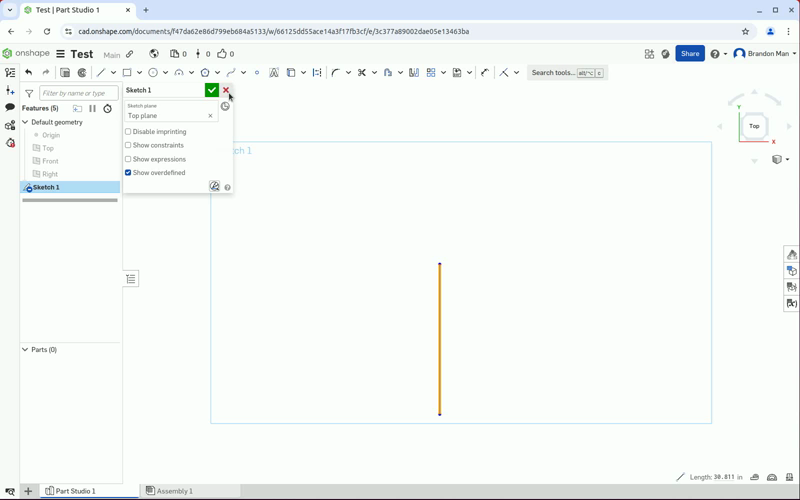
key(shift+h)
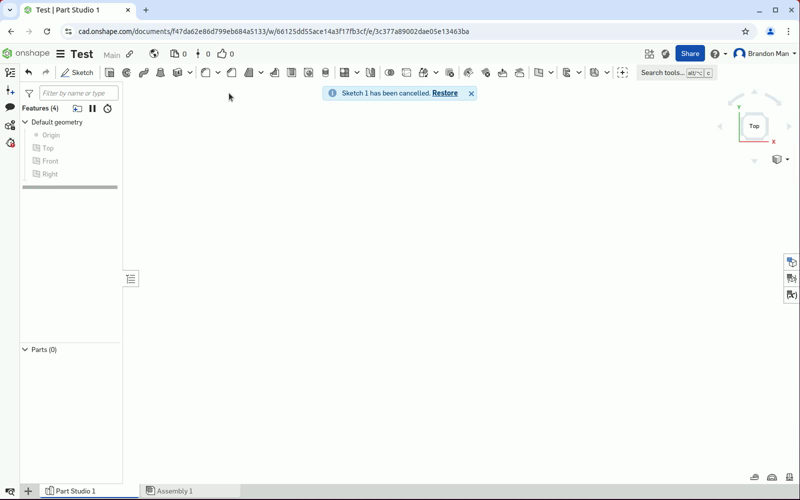
mouse_move(73, 352)
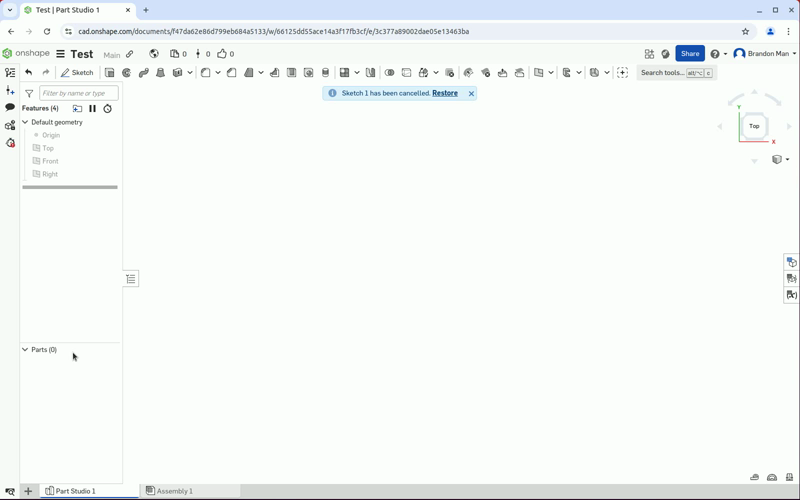
key(y)
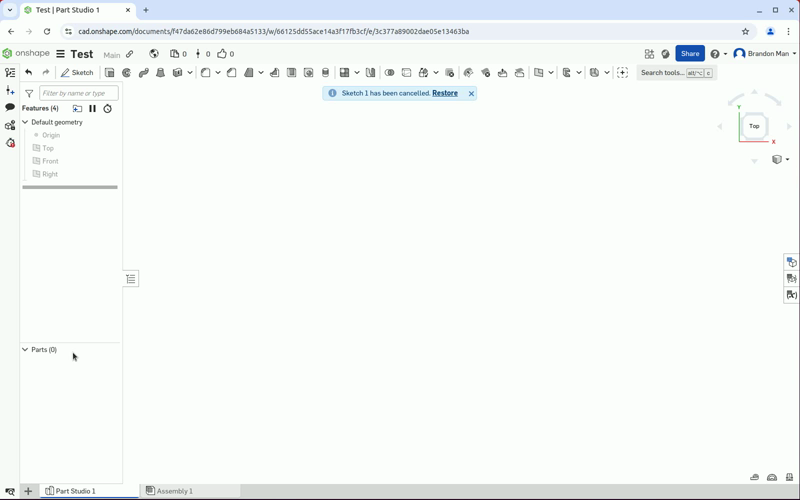
key(shift+p)
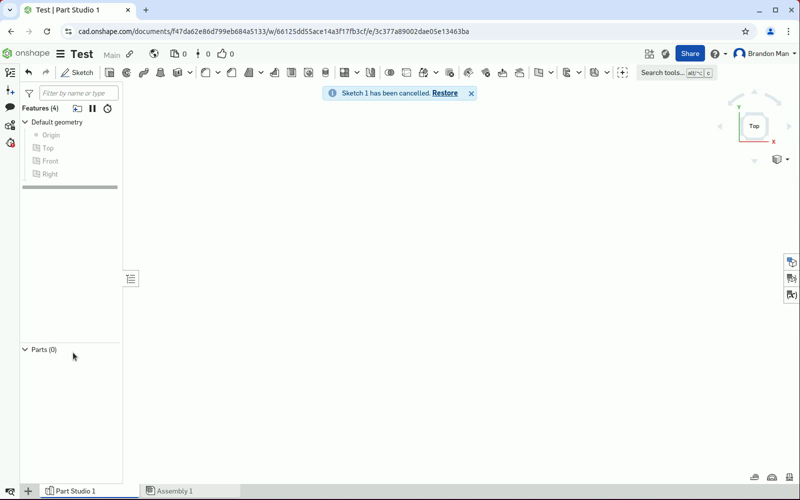
key(space)
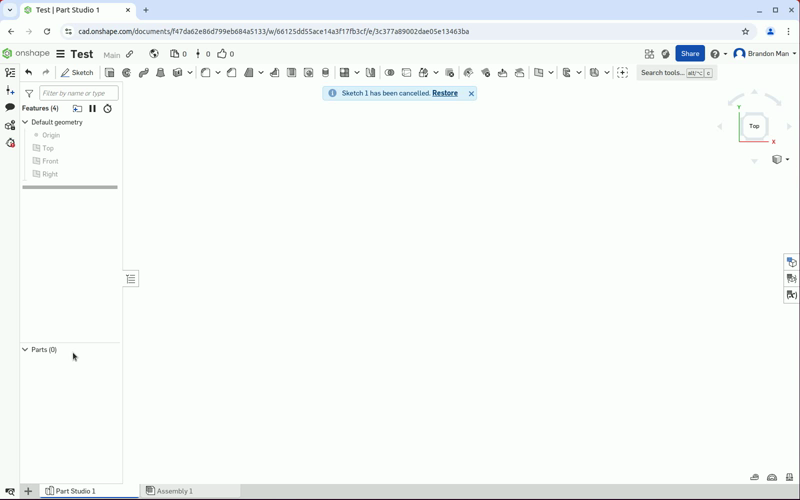
key_down(shift)
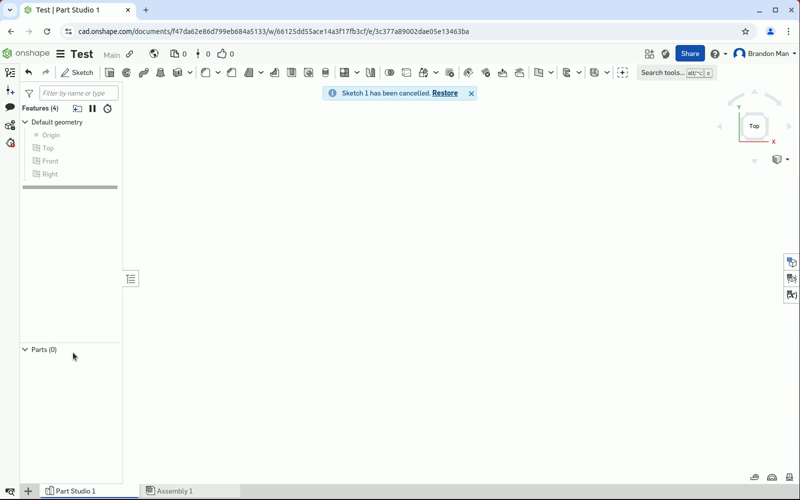
key(up)
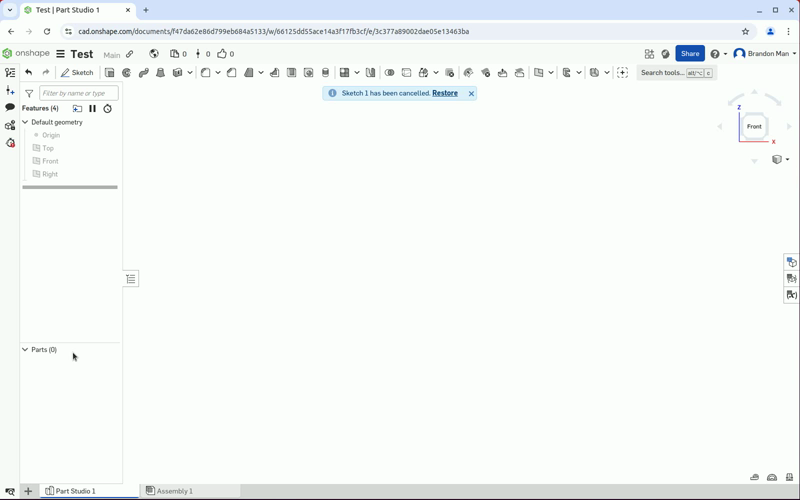
key_up(shift)
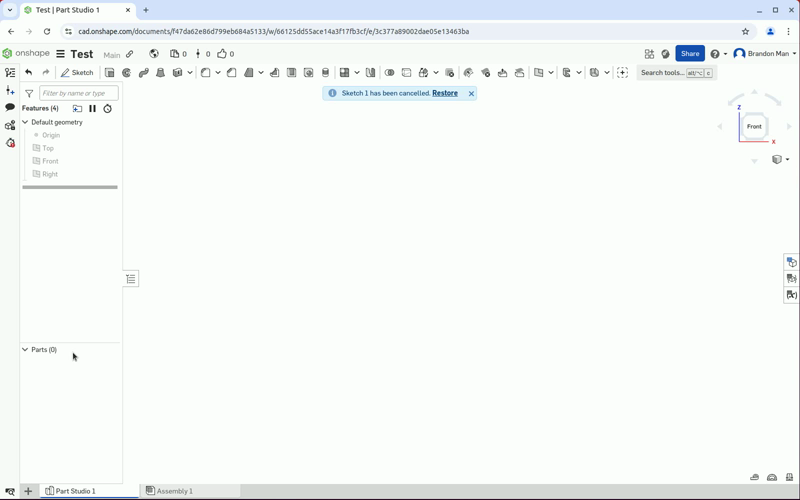
mouse_move(73, 352)
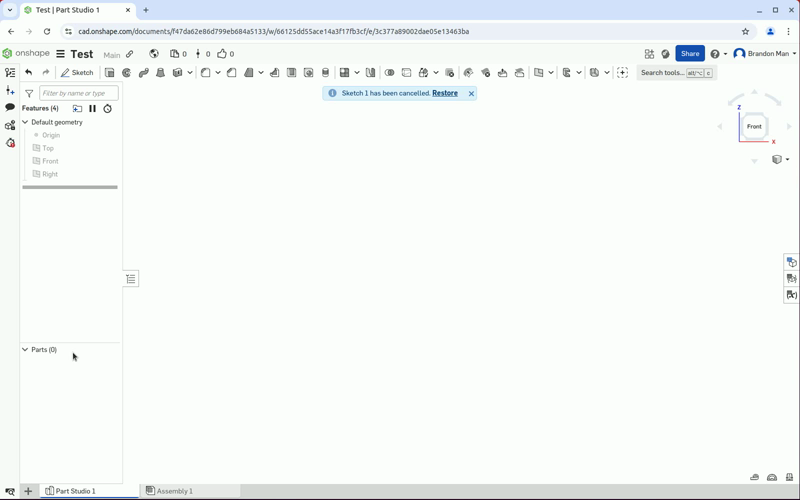
key(shift+y)
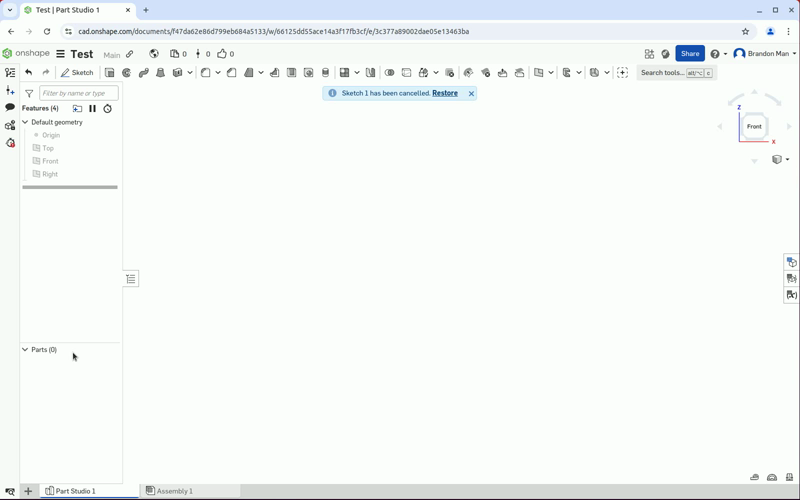
key(shift+s)
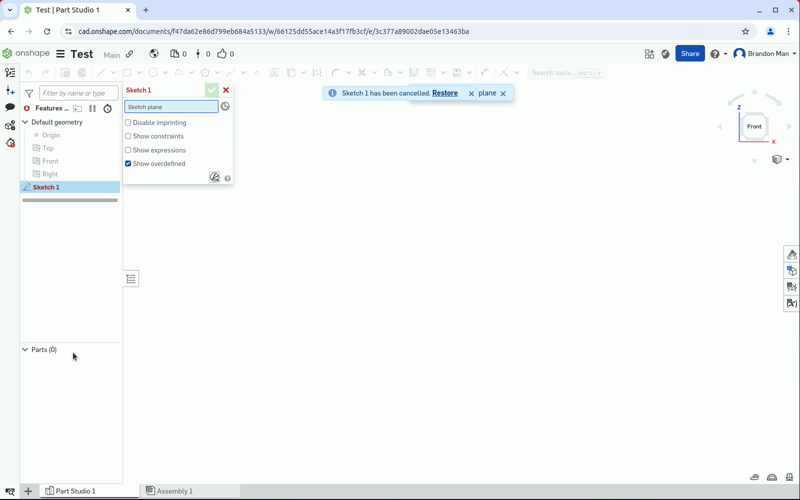
mouse_move(73, 163)
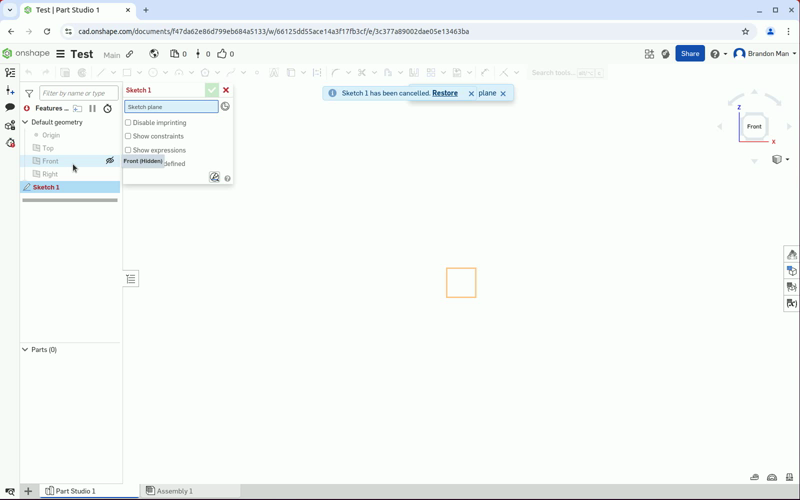
click(73, 163)
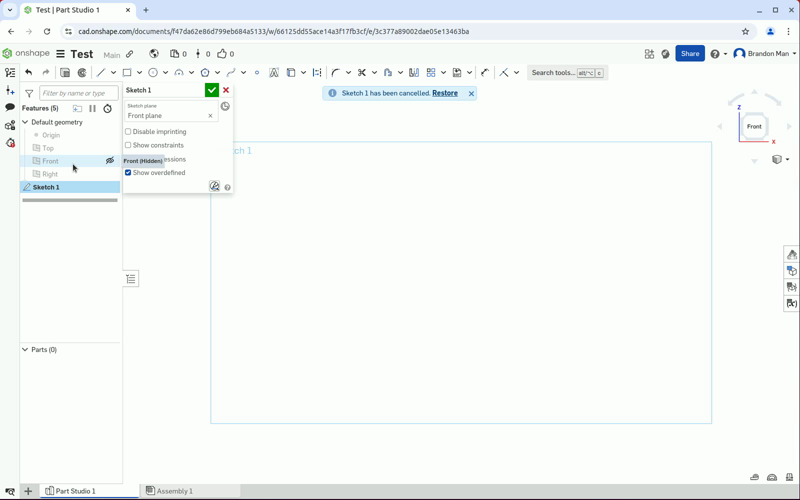
mouse_move(73, 352)
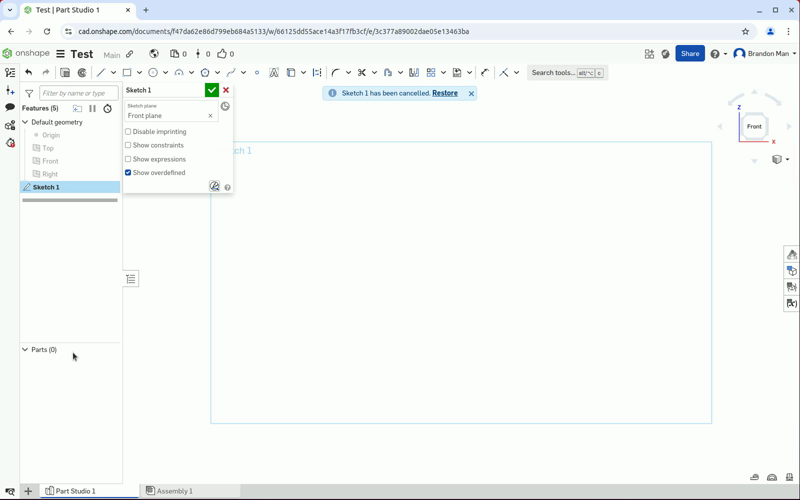
key(y)
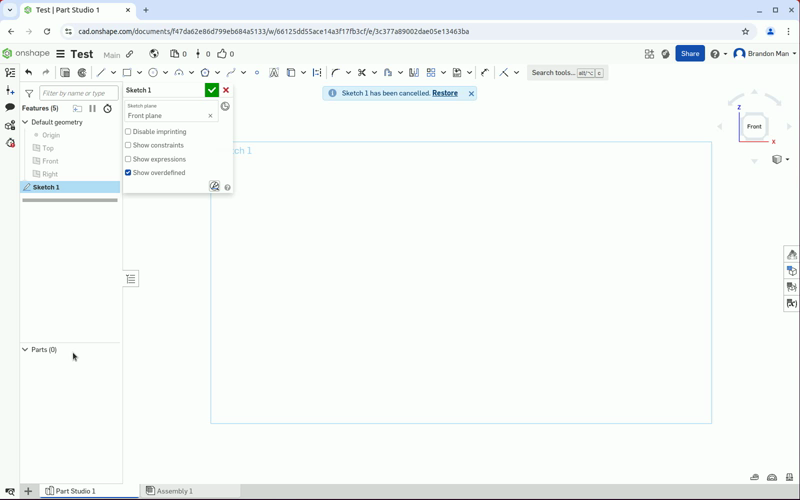
key(l)
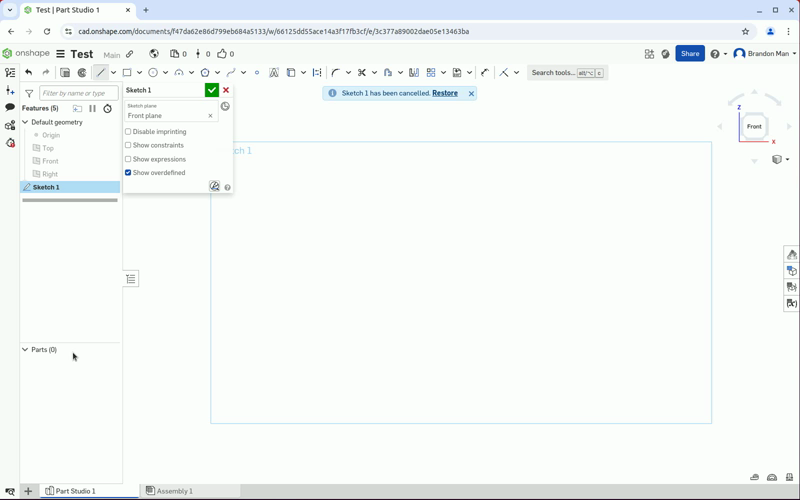
key_down(shift)
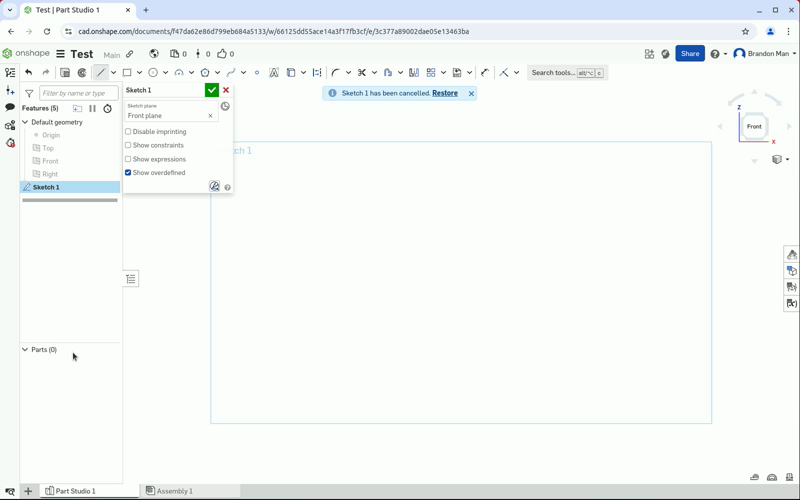
mouse_move(426, 170)
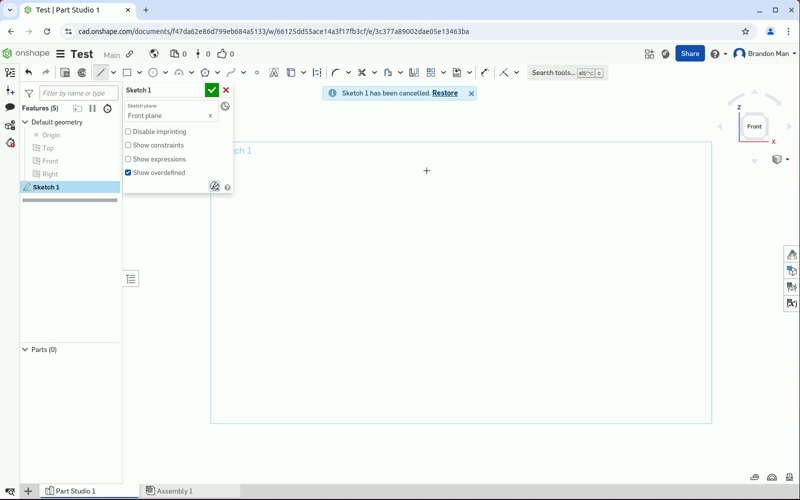
click(426, 170)
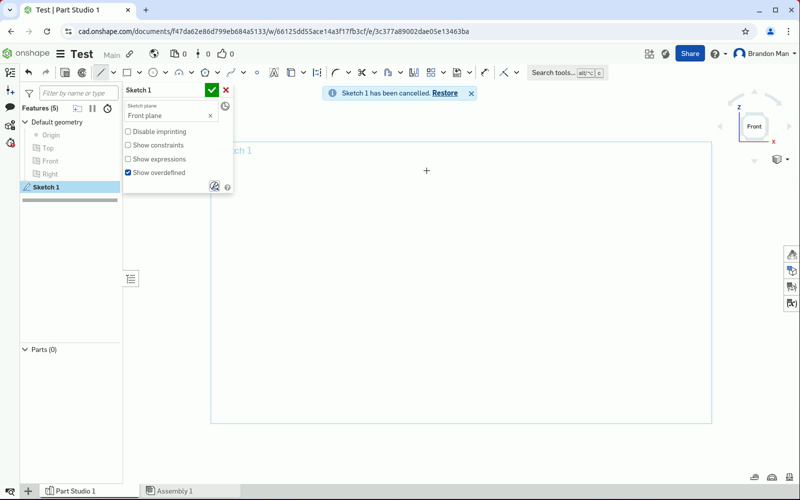
key_up(shift)
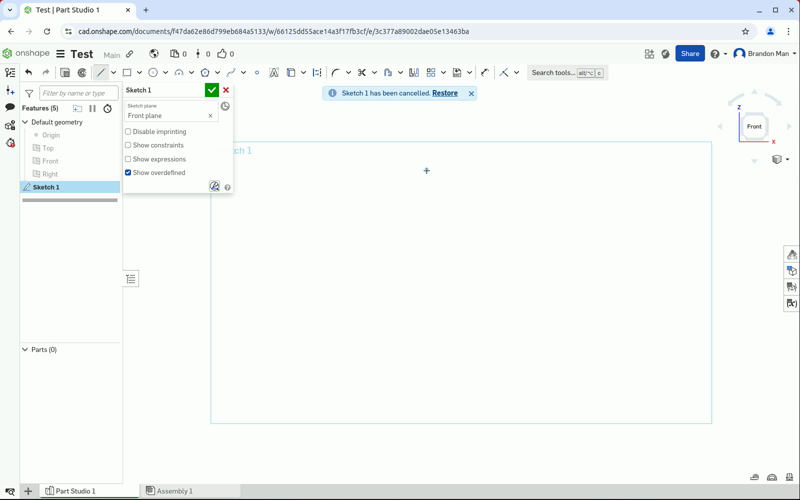
key_down(shift)
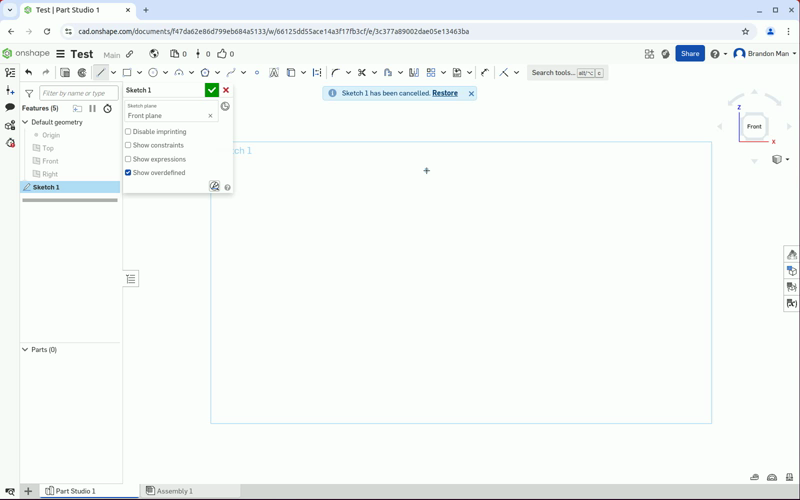
mouse_move(448, 280)
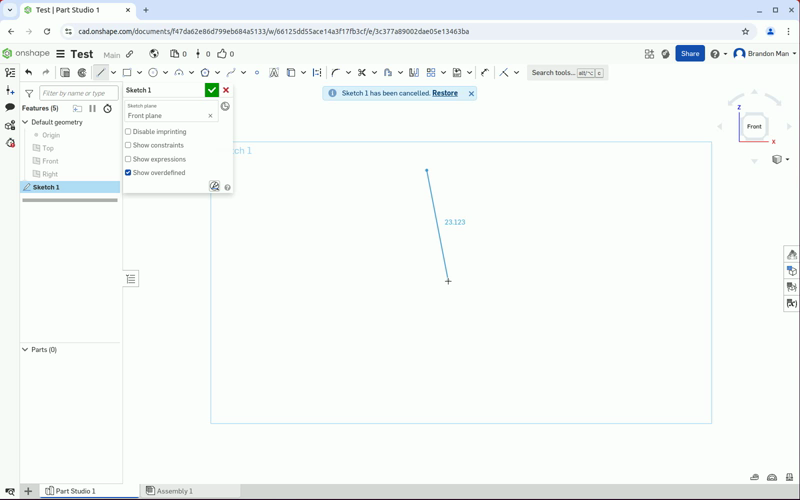
click(448, 280)
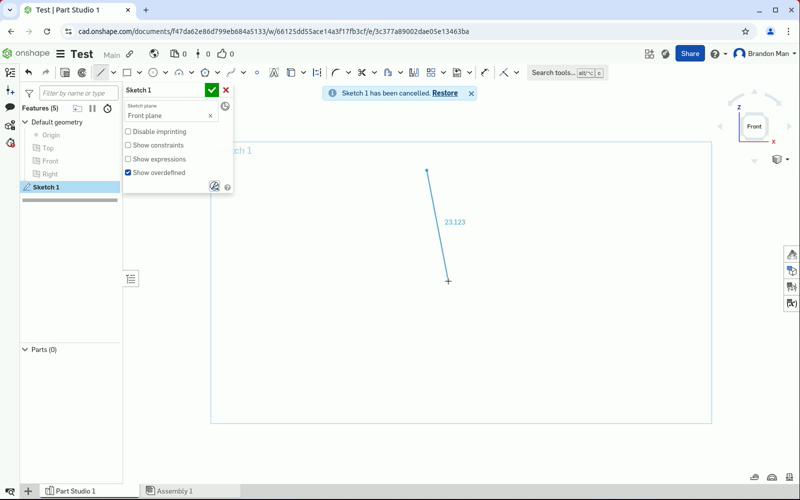
key_up(shift)
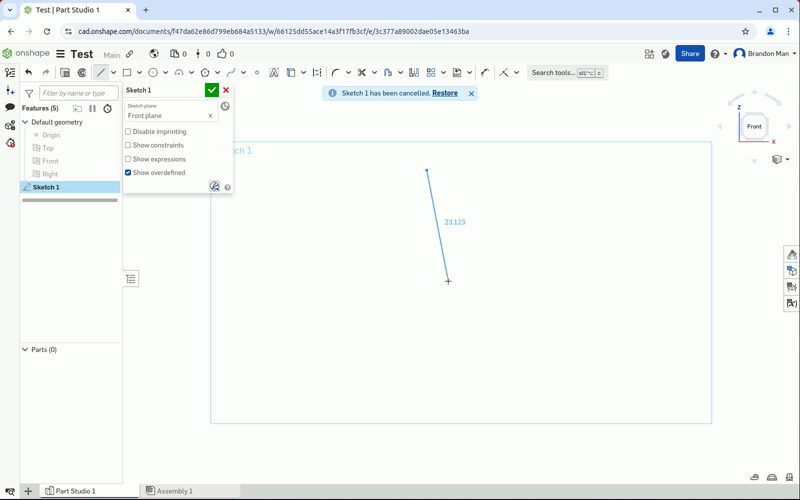
key_down(shift)
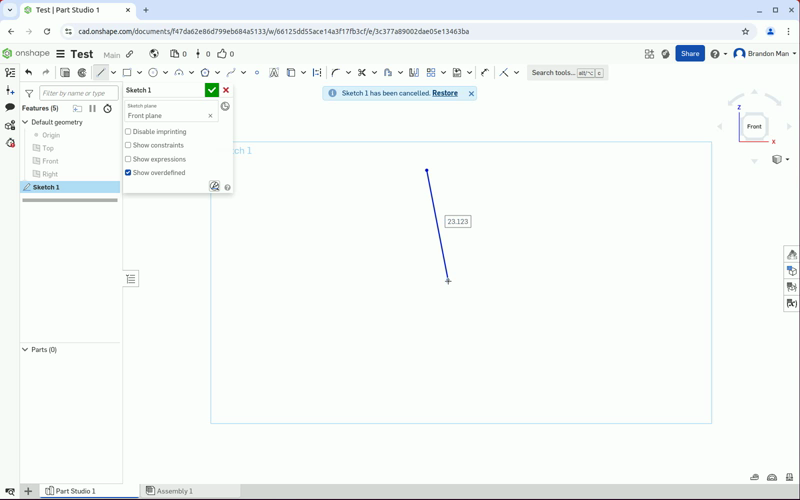
mouse_move(478, 280)
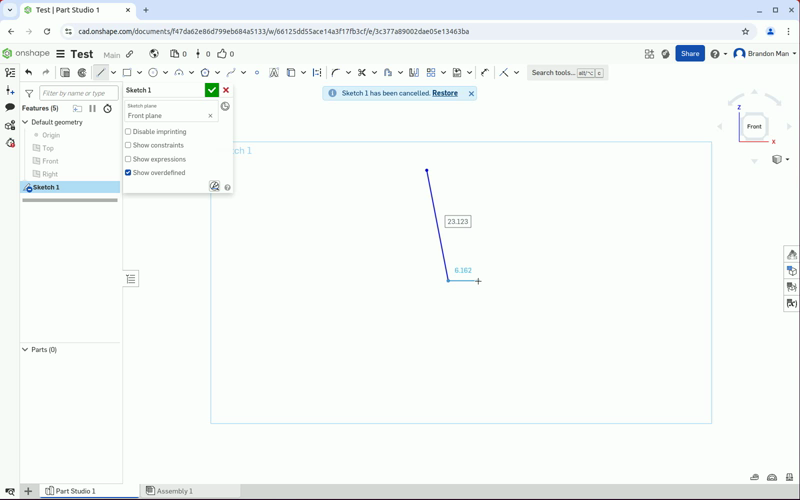
mouse_move(449, 282)
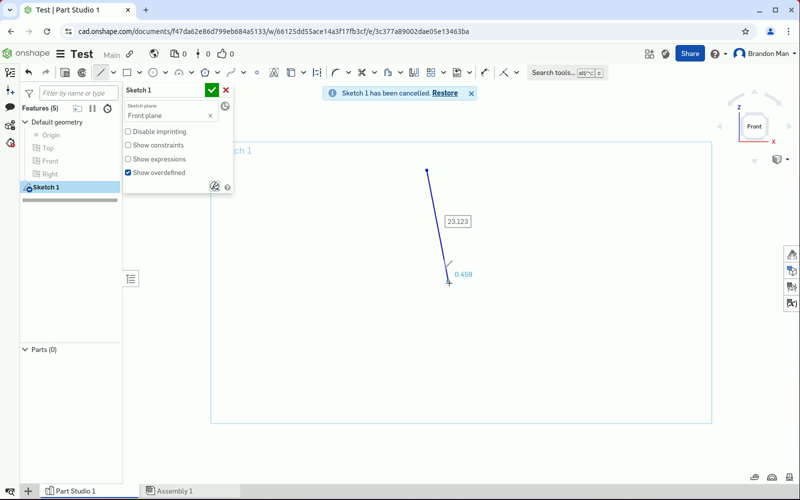
scroll(6)
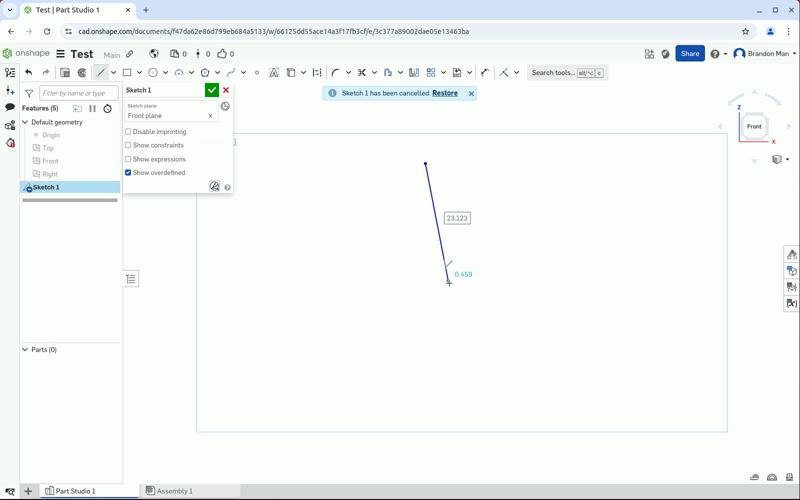
scroll(6)
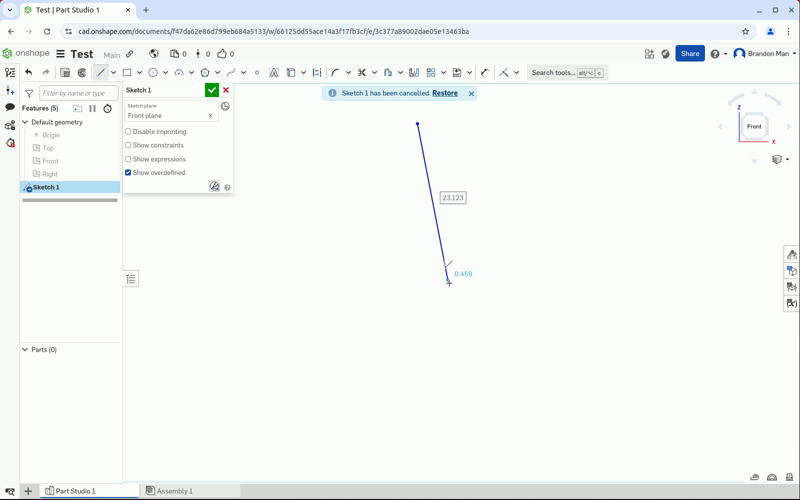
scroll(6)
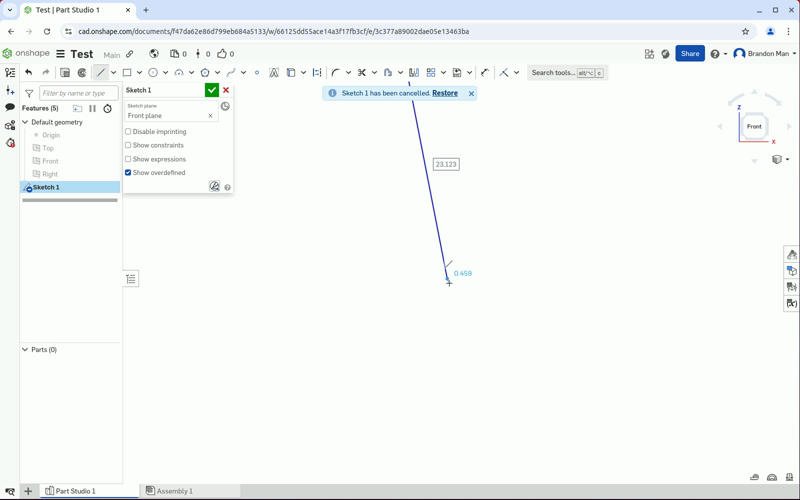
scroll(6)
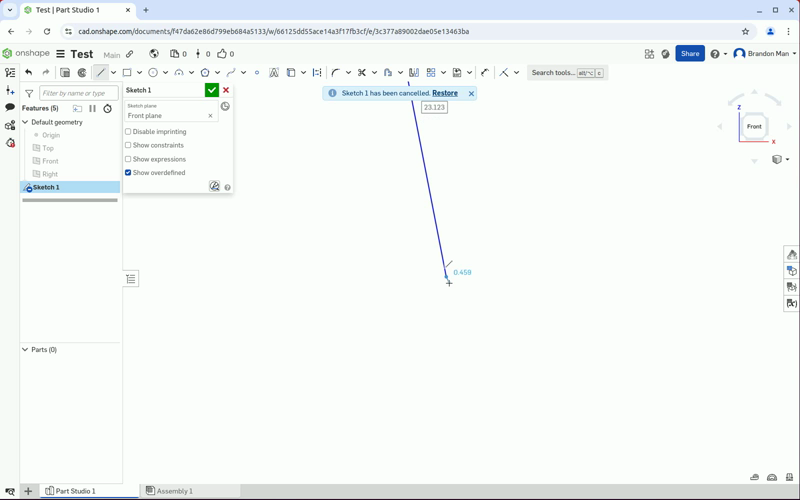
scroll(6)
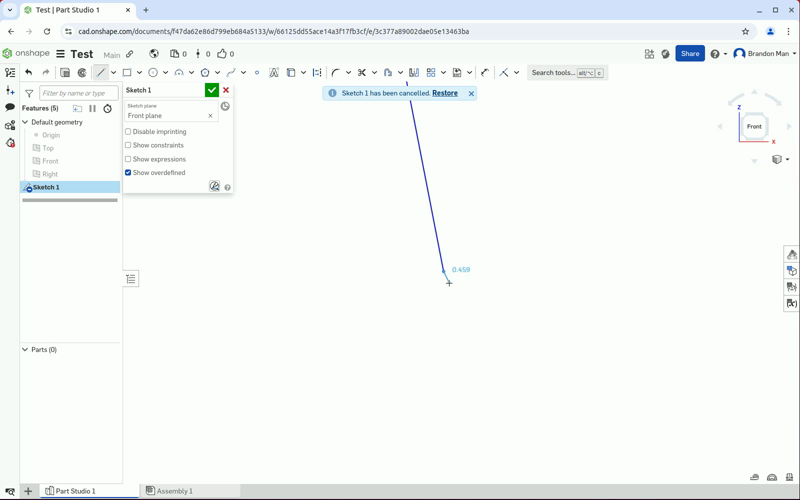
scroll(6)
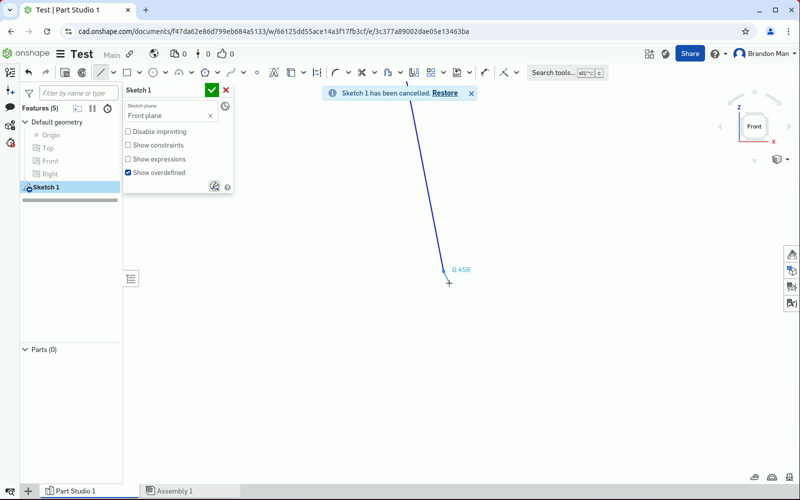
scroll(6)
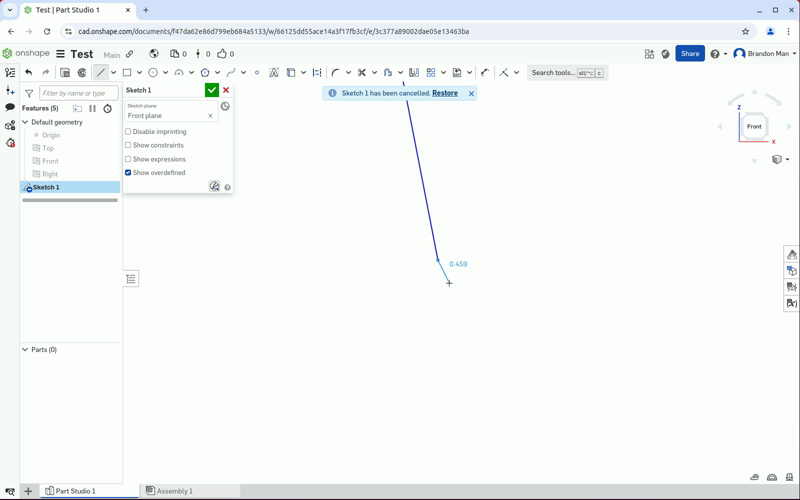
click(449, 282)
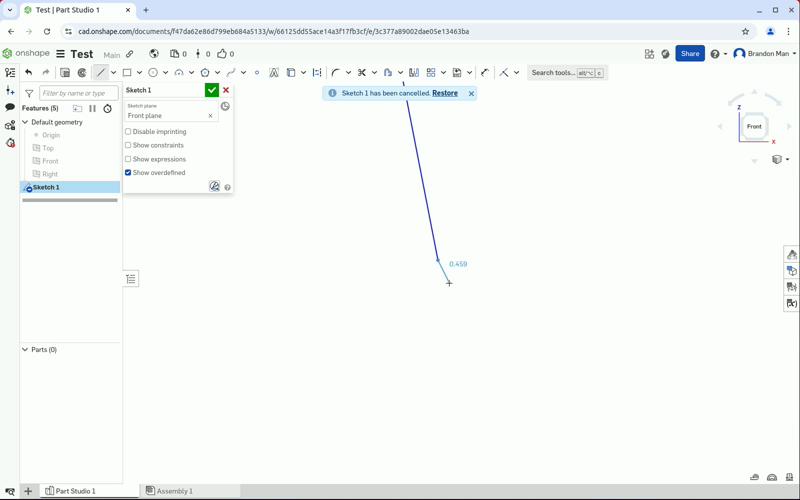
scroll(-6)
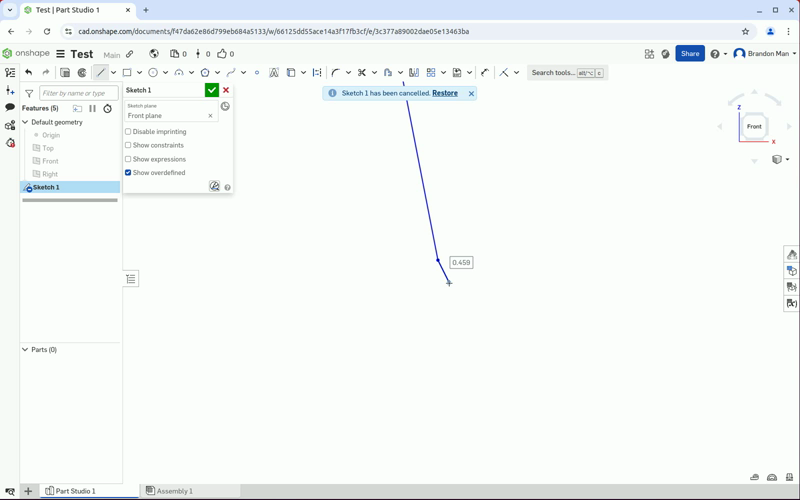
scroll(-6)
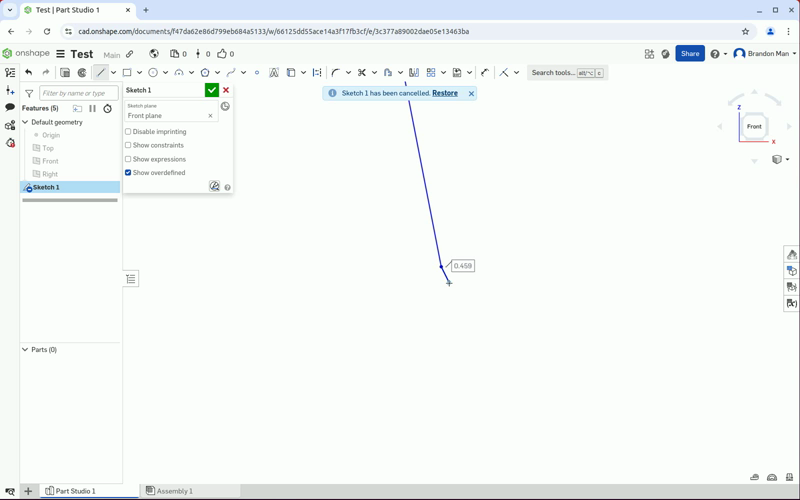
scroll(-6)
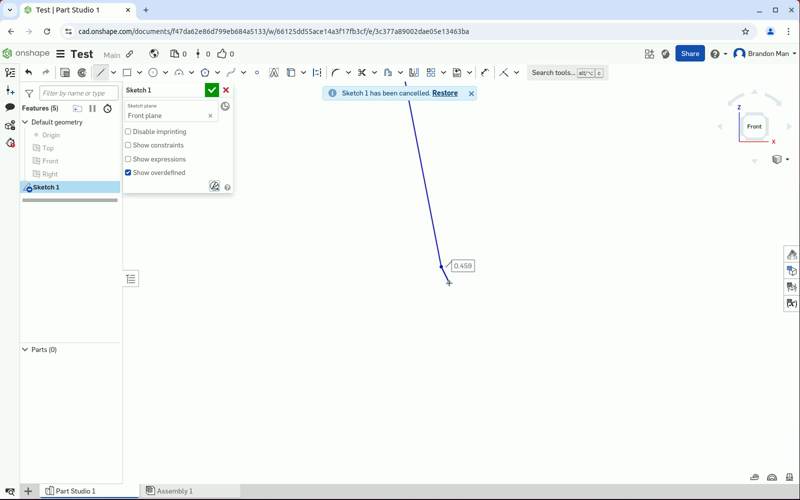
scroll(-6)
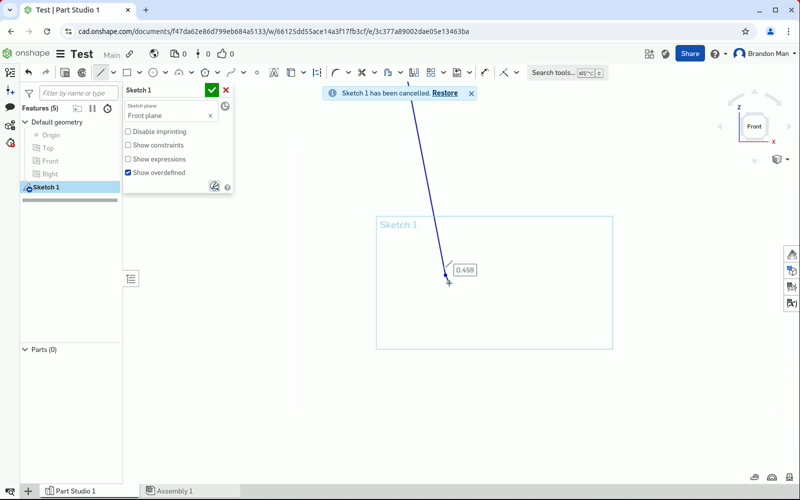
scroll(-6)
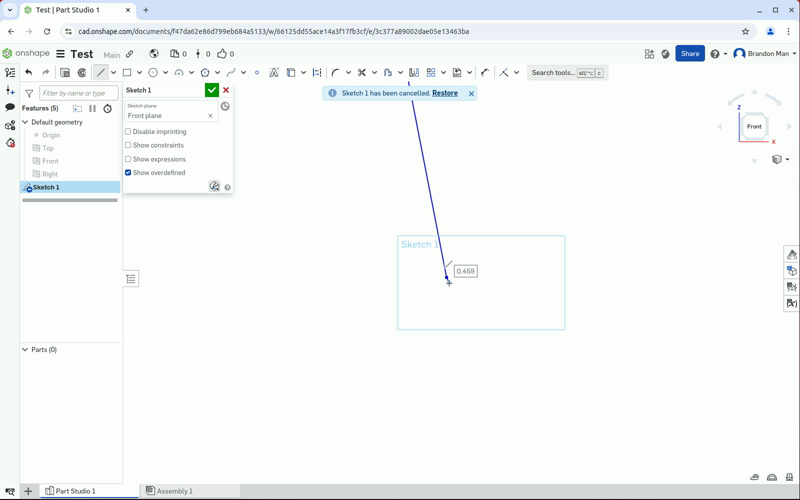
scroll(-6)
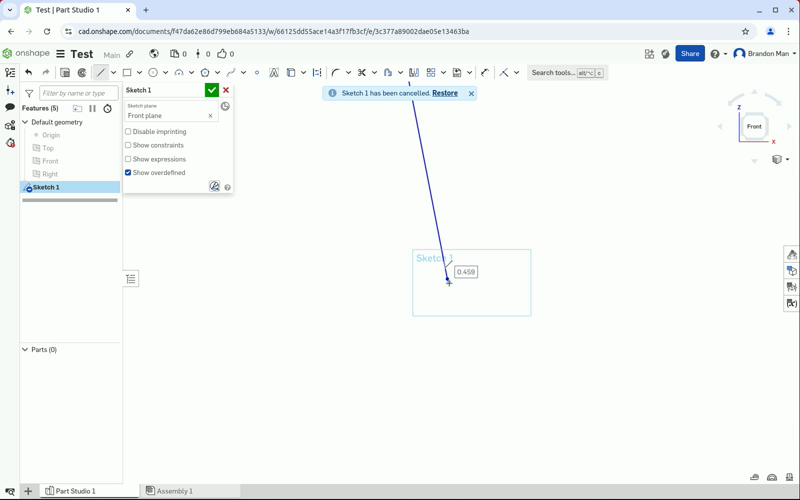
scroll(-6)
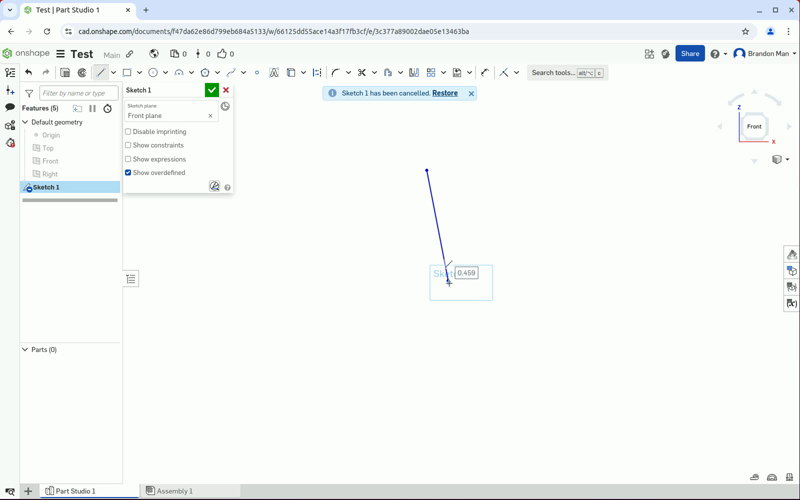
key_up(shift)
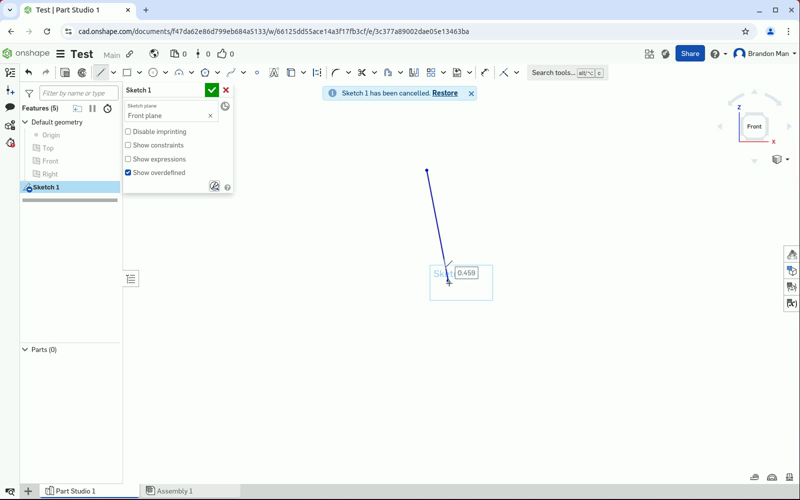
key_down(shift)
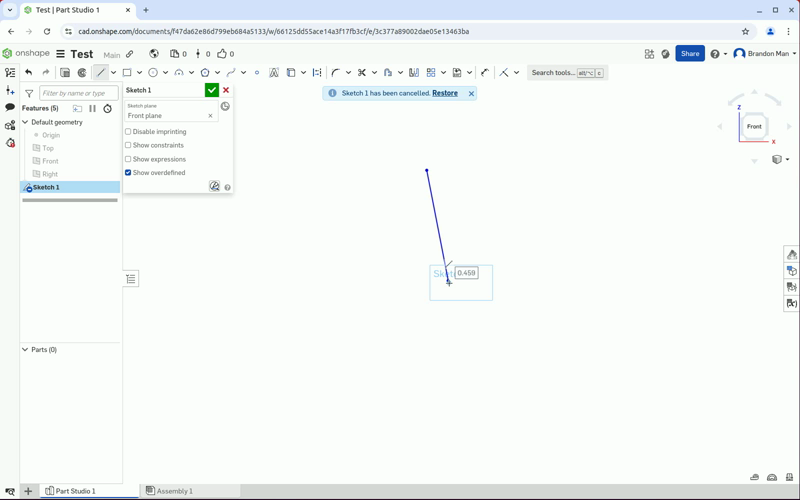
mouse_move(479, 282)
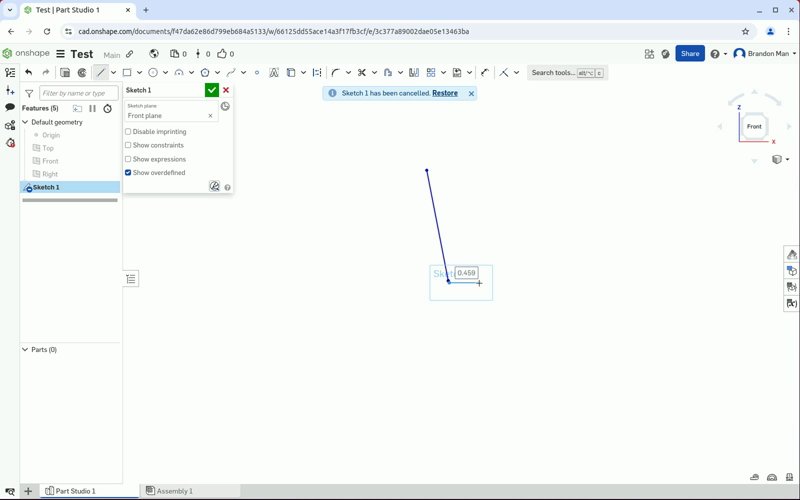
mouse_move(461, 282)
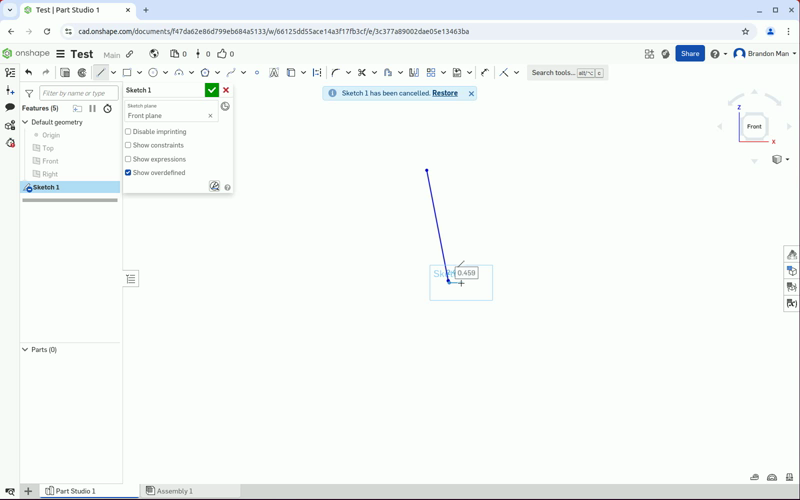
click(461, 282)
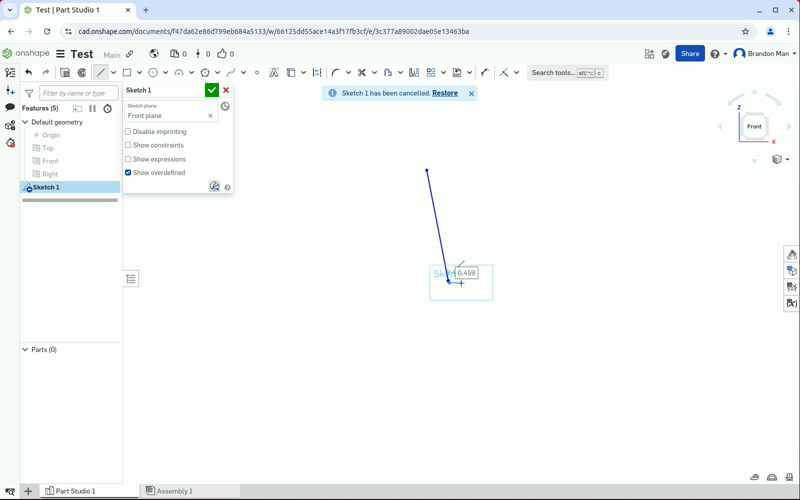
key_up(shift)
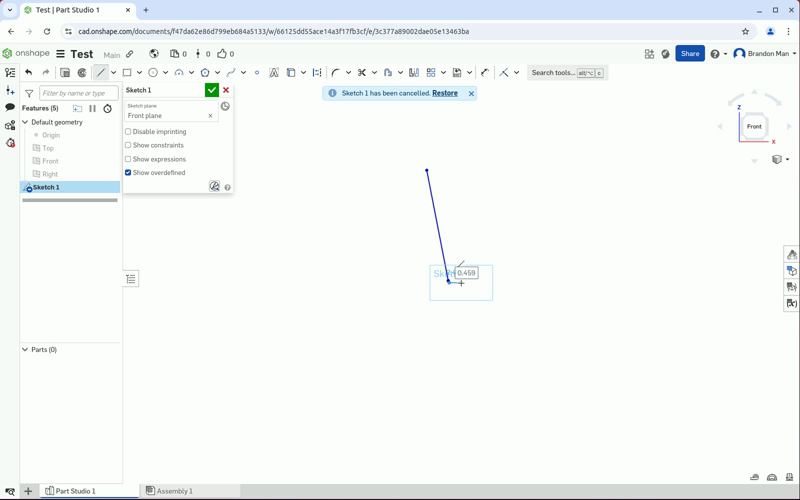
key_down(shift)
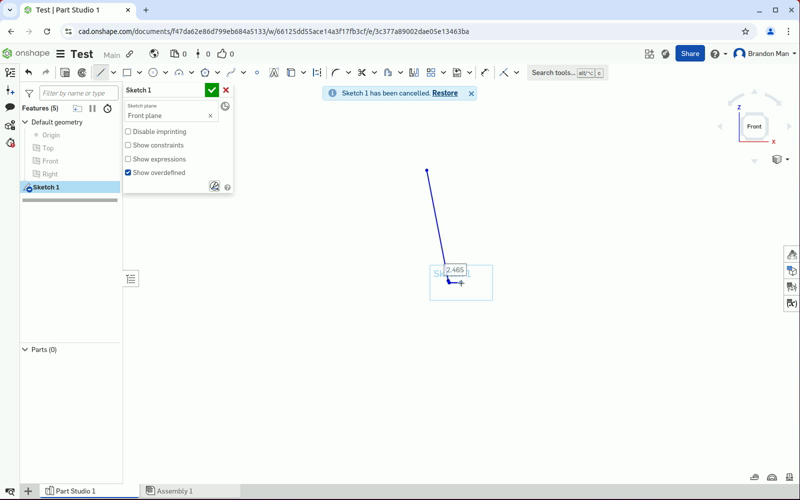
mouse_move(438, 170)
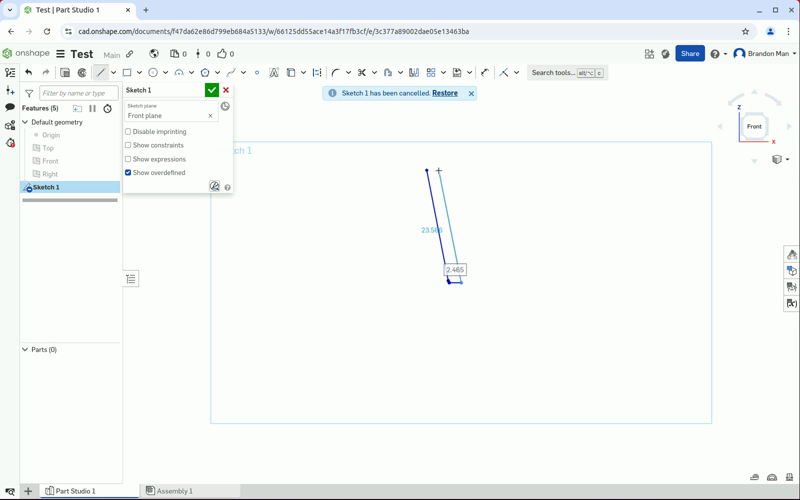
click(438, 170)
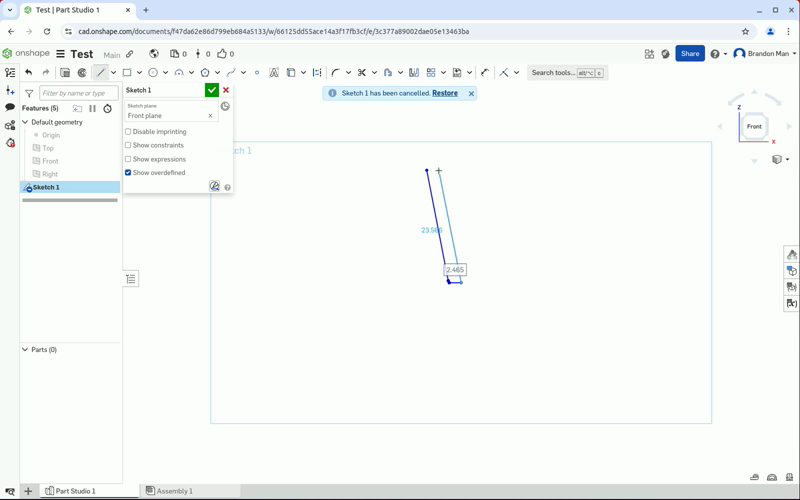
key_up(shift)
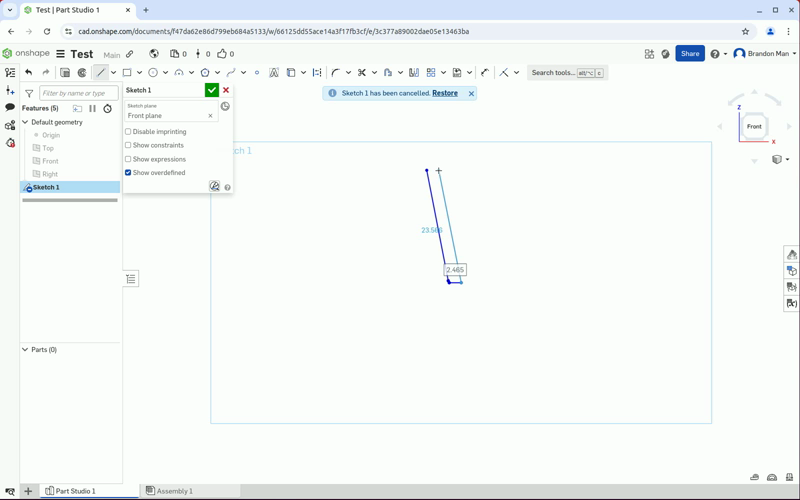
mouse_move(468, 170)
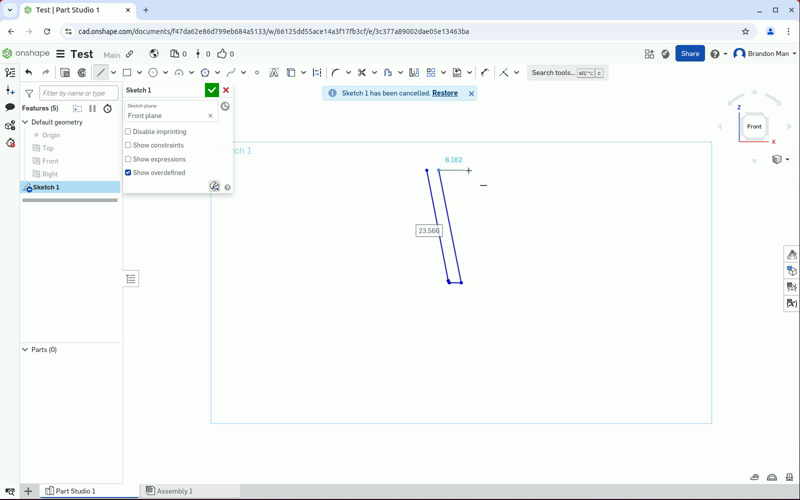
key_down(shift)
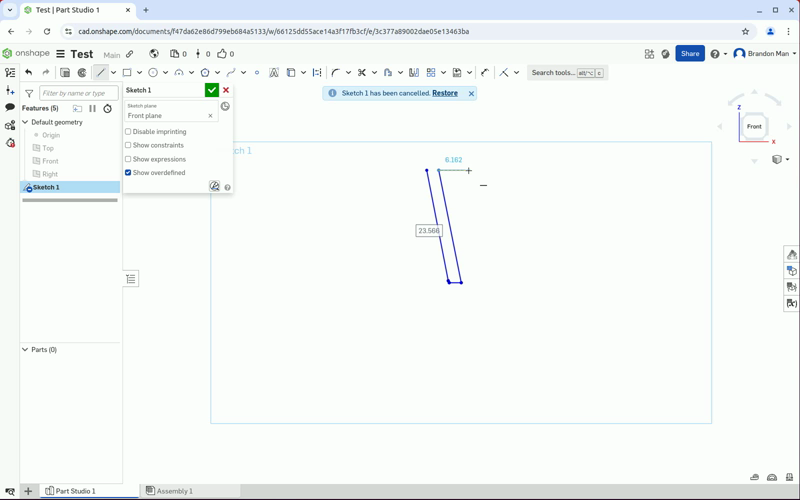
mouse_move(426, 170)
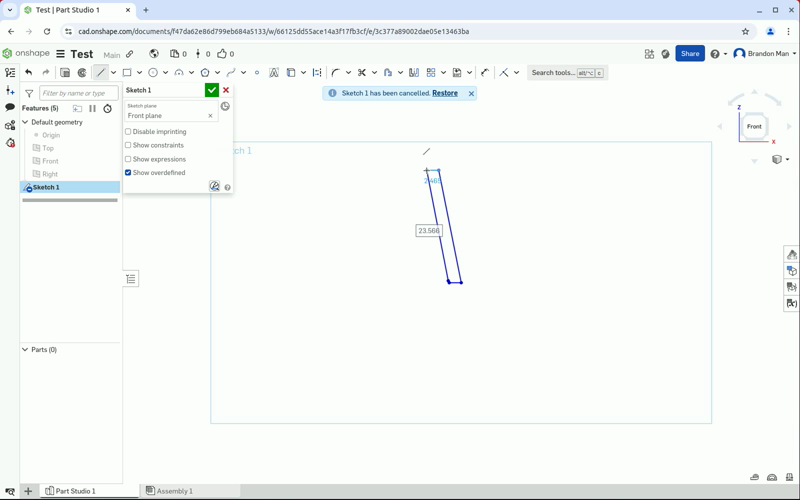
key_up(shift)
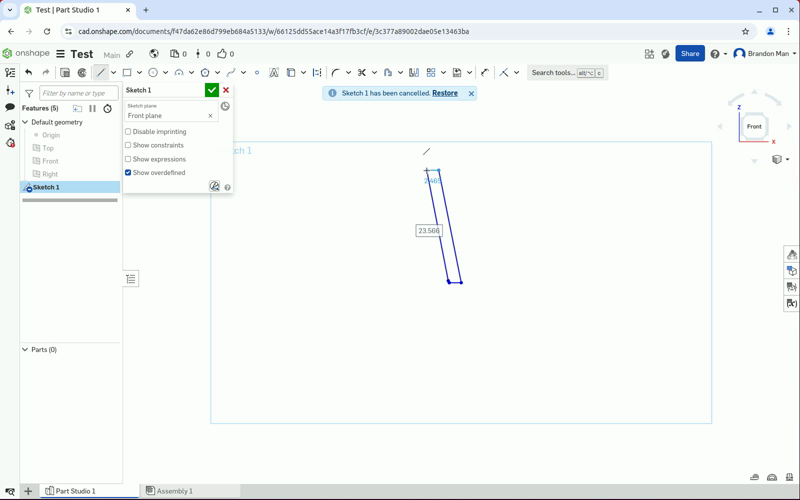
click(426, 170)
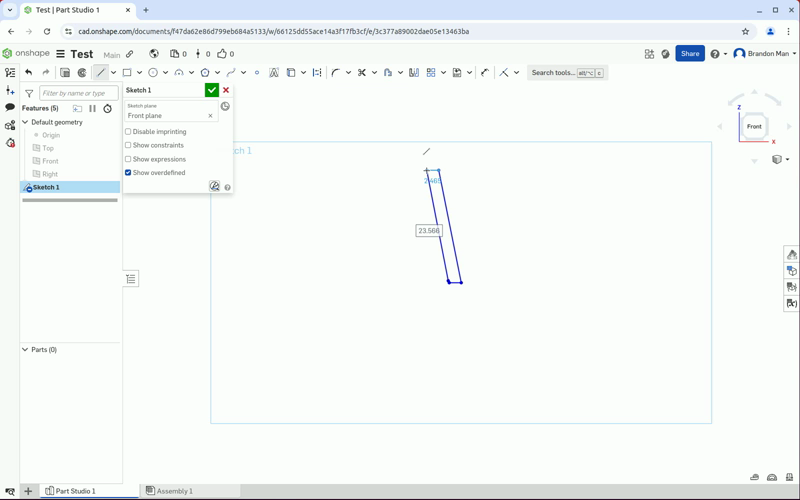
key(esc)
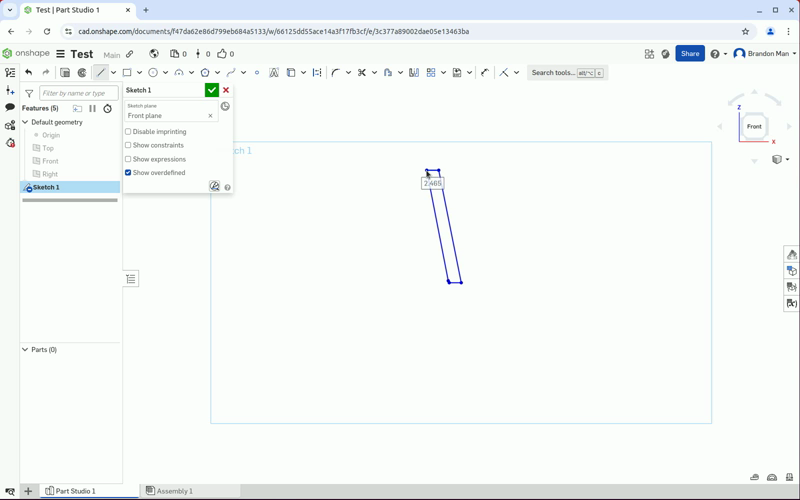
mouse_move(445, 234)
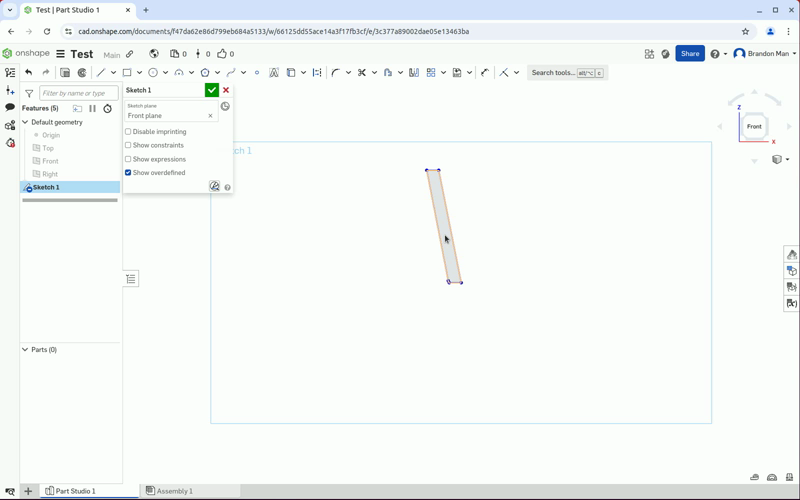
scroll(6)
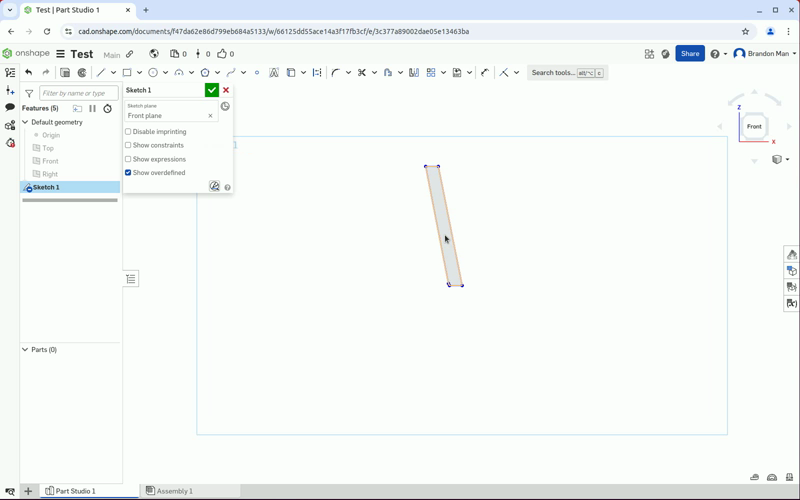
scroll(6)
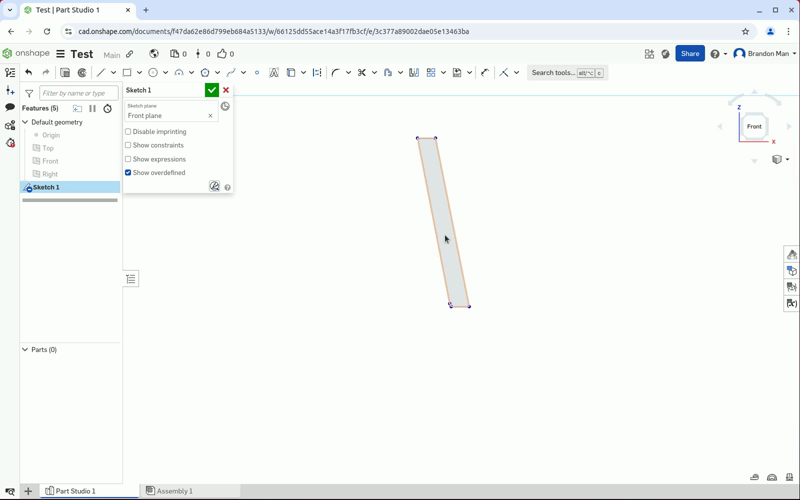
scroll(6)
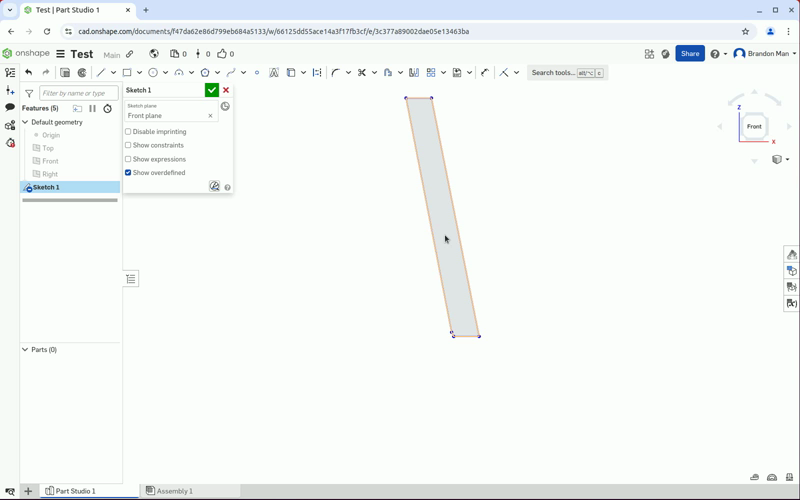
scroll(6)
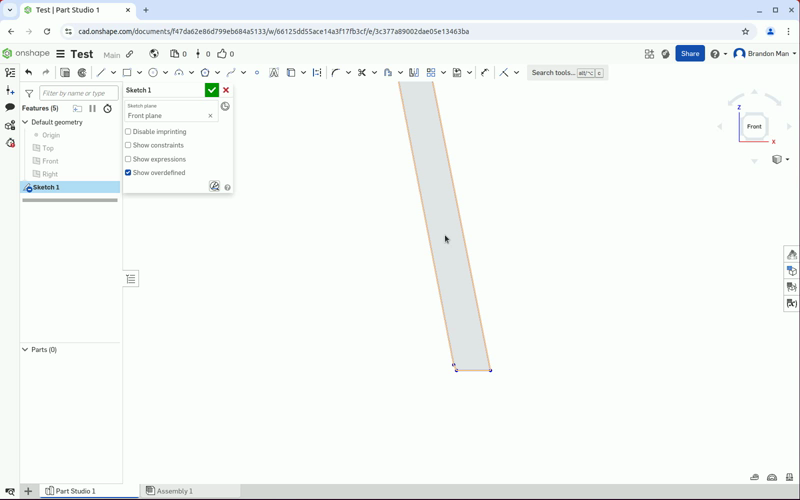
scroll(6)
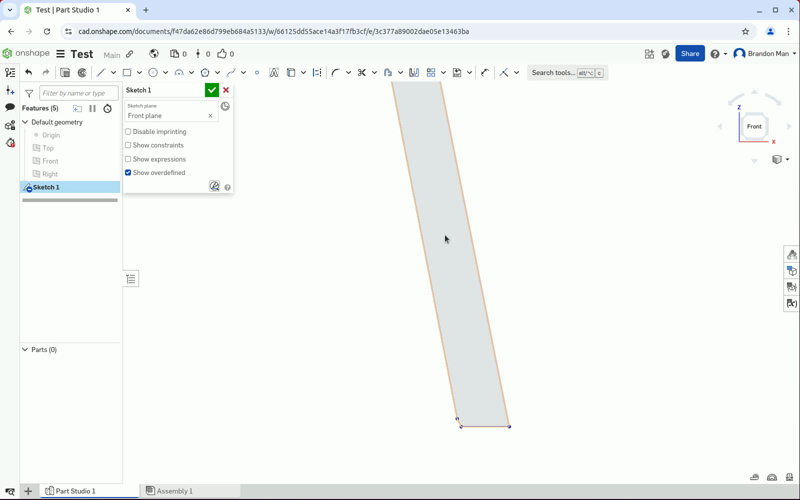
scroll(6)
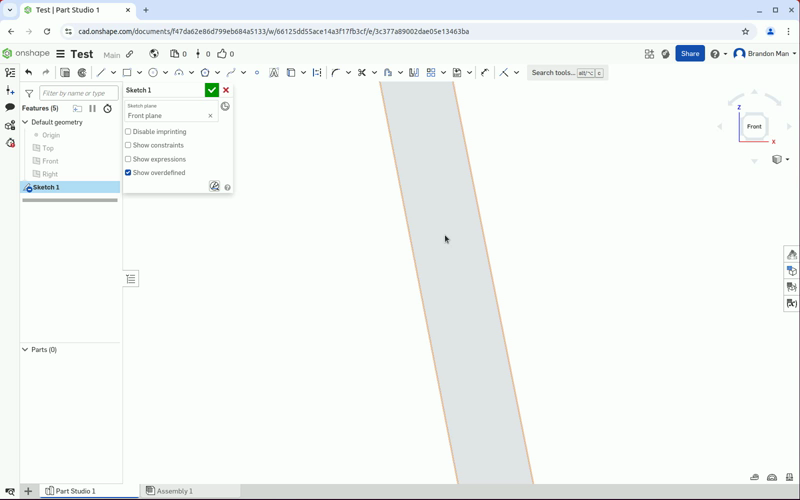
scroll(6)
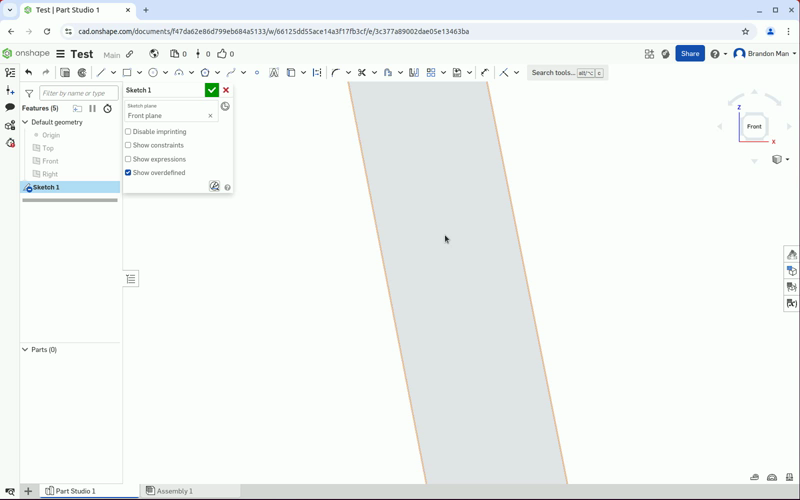
click(445, 234)
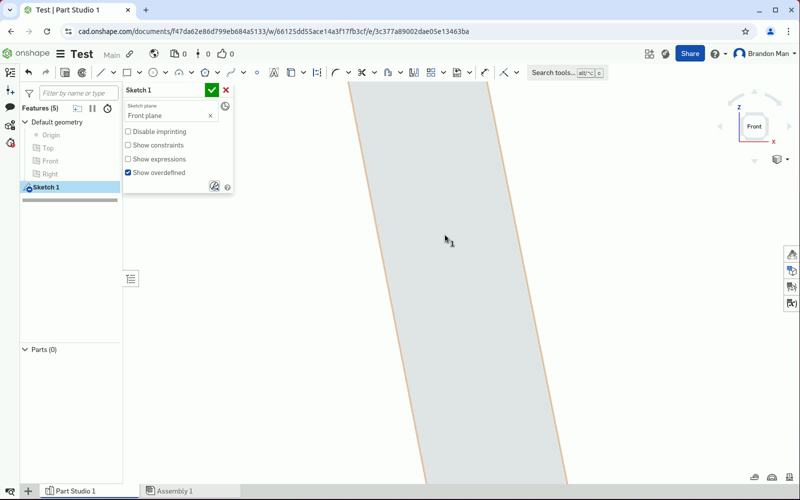
scroll(-6)
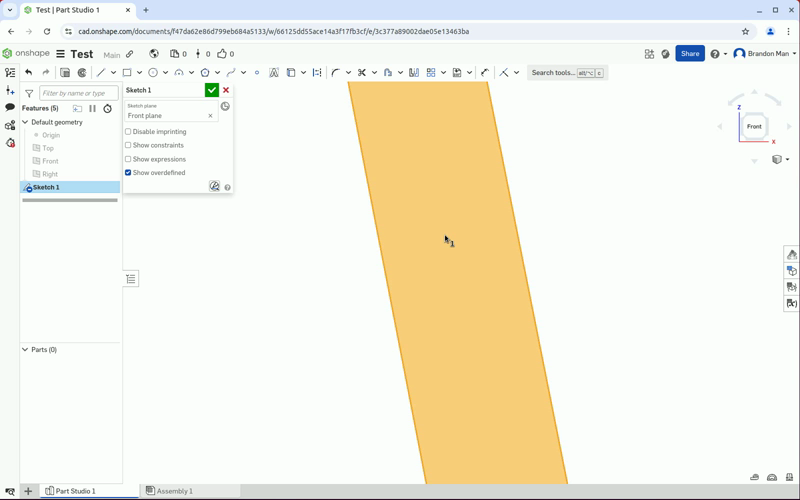
scroll(-6)
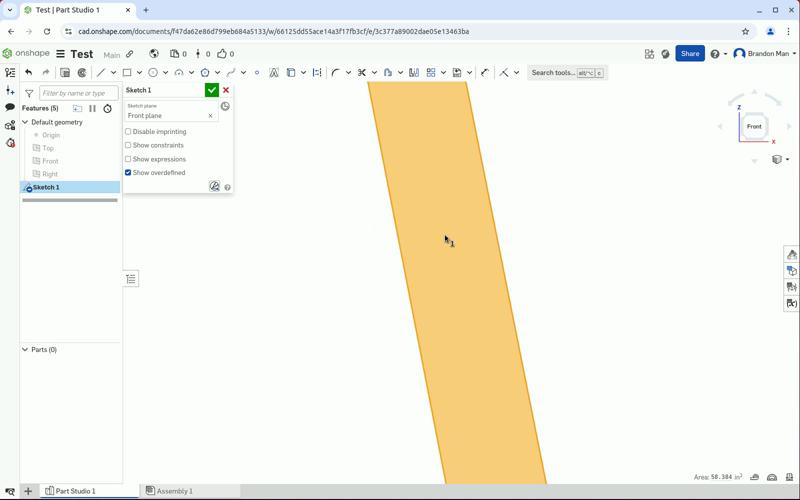
scroll(-6)
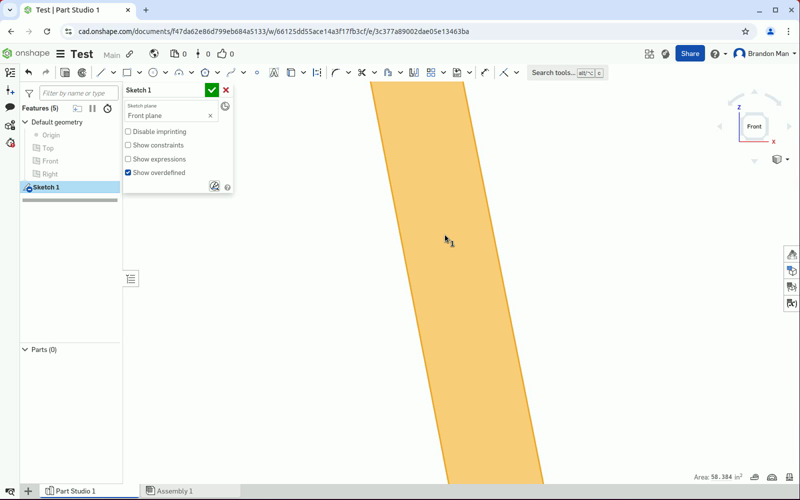
scroll(-6)
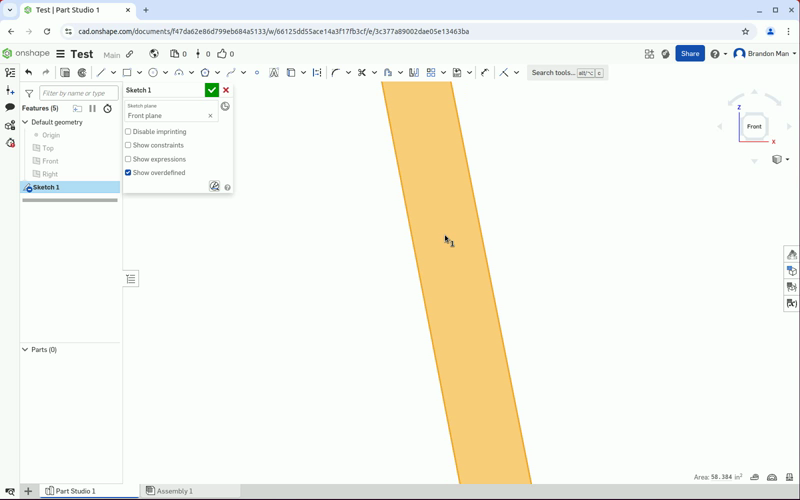
scroll(-6)
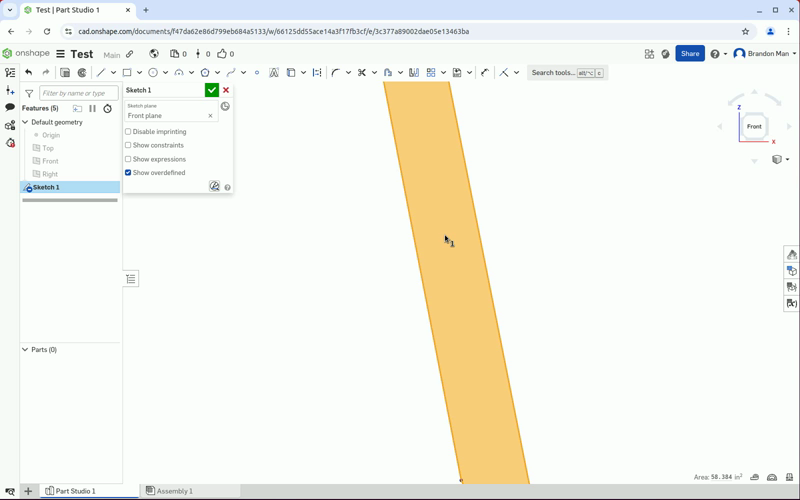
scroll(-6)
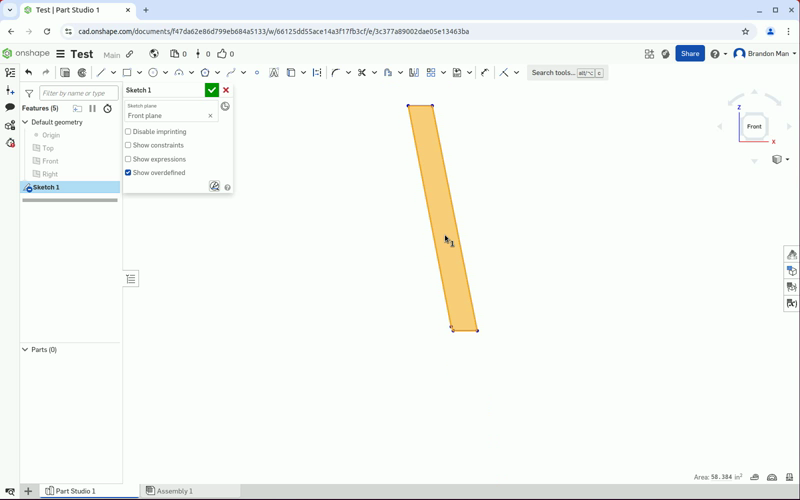
scroll(-6)
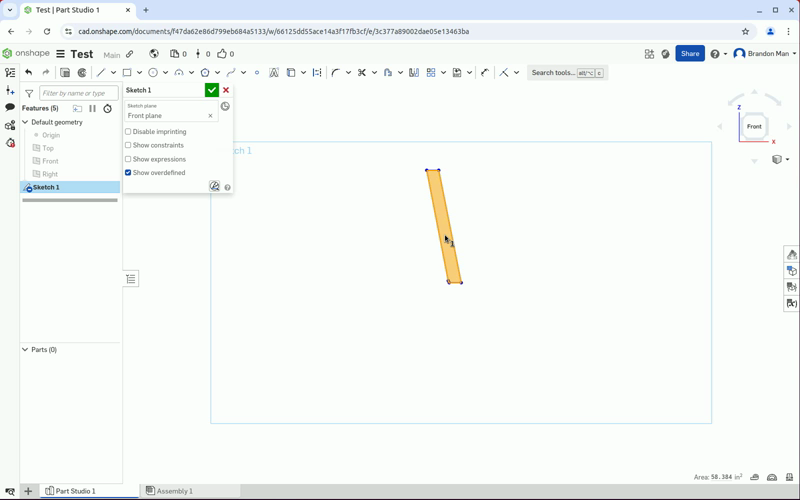
mouse_move(73, 352)
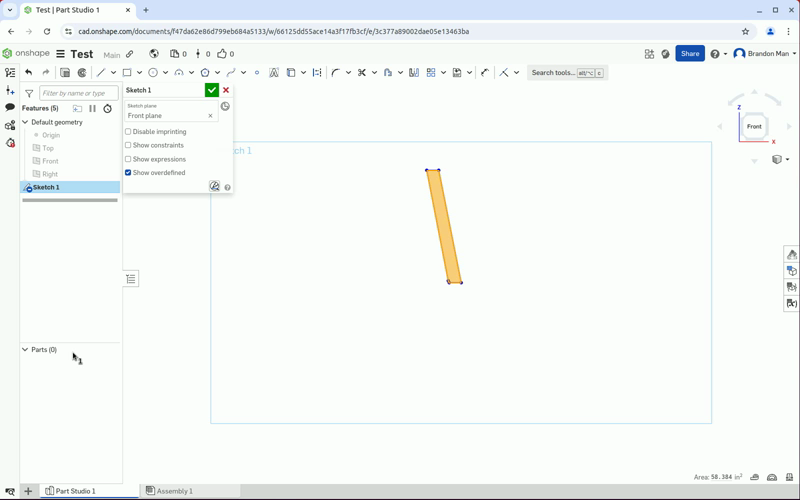
key(shift+y)
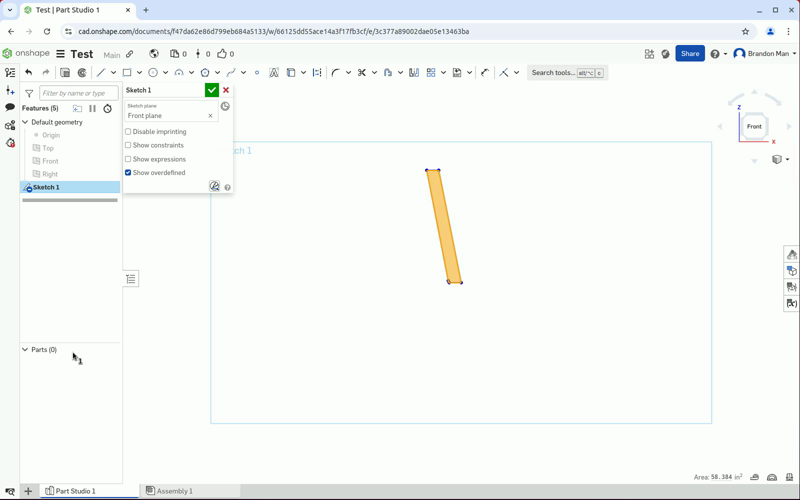
key(shift+e)
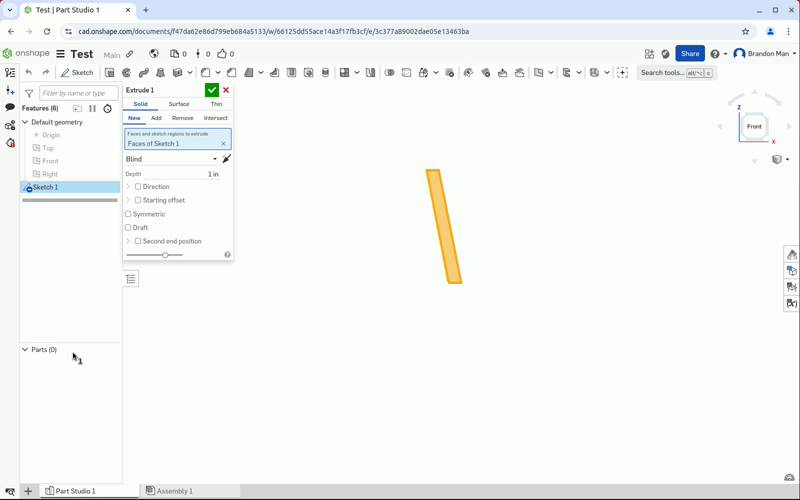
mouse_move(143, 106)
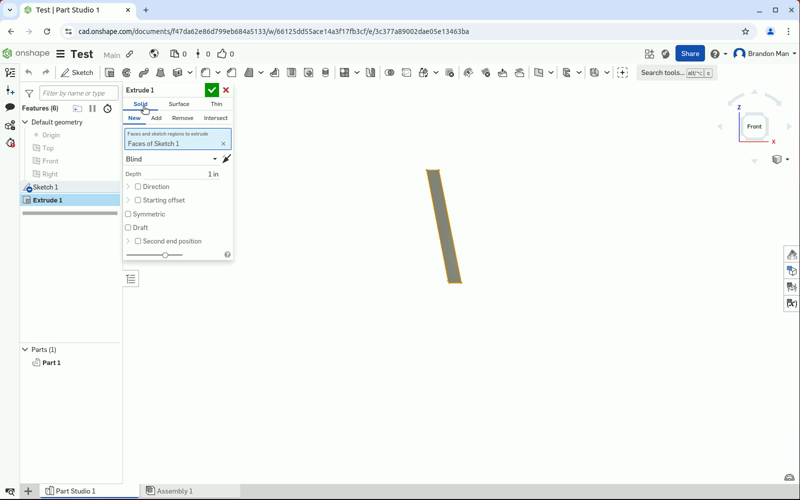
click(143, 106)
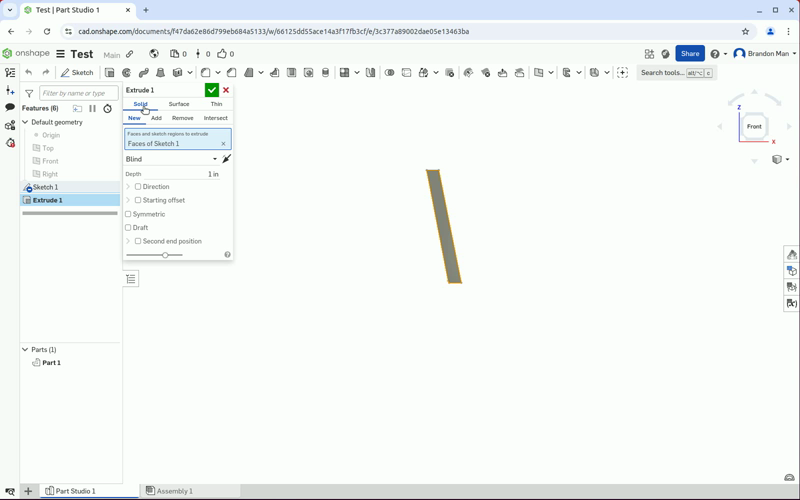
mouse_move(137, 120)
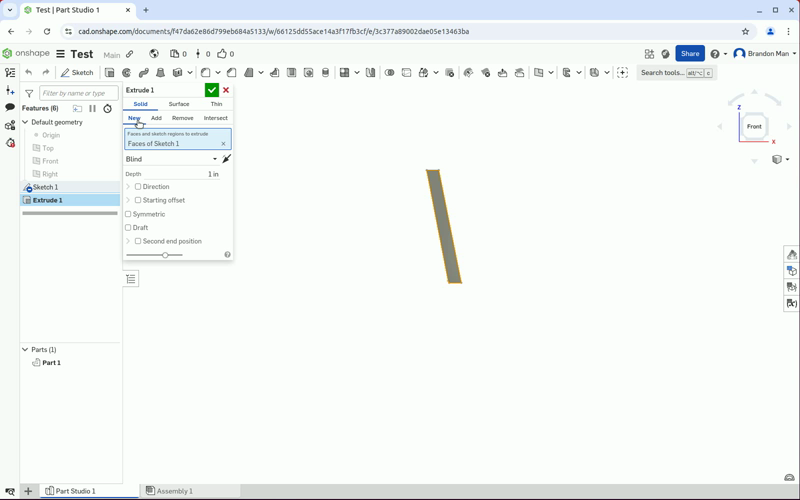
click(137, 120)
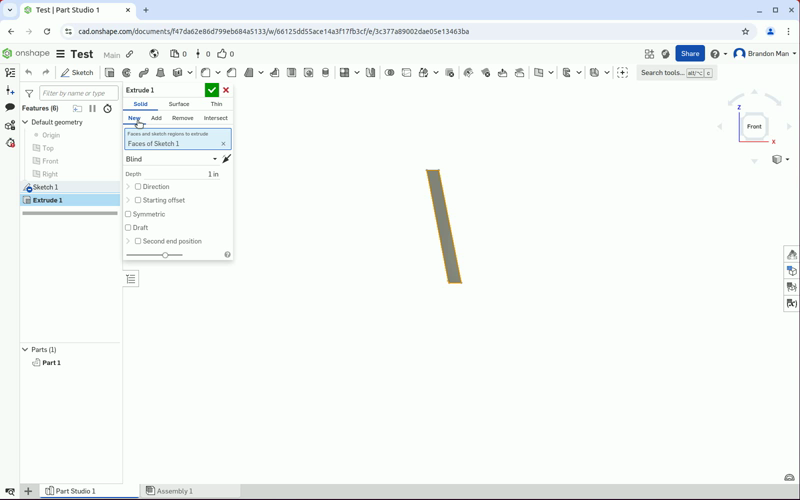
key(tab, 4)
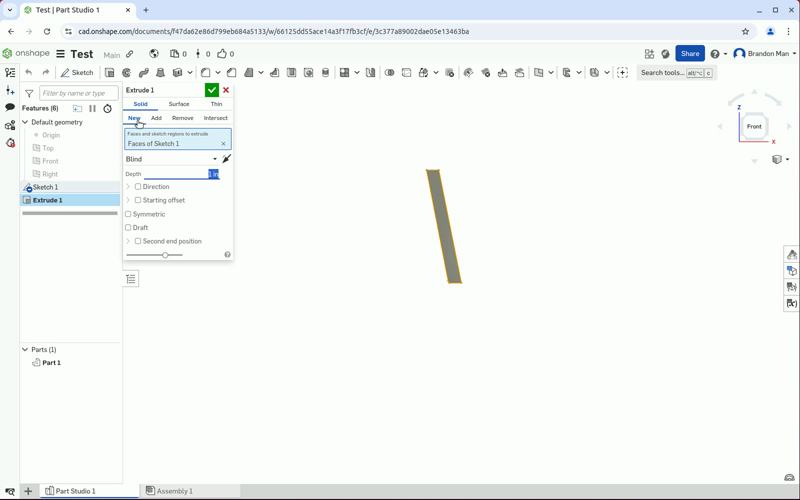
text(-2.407)
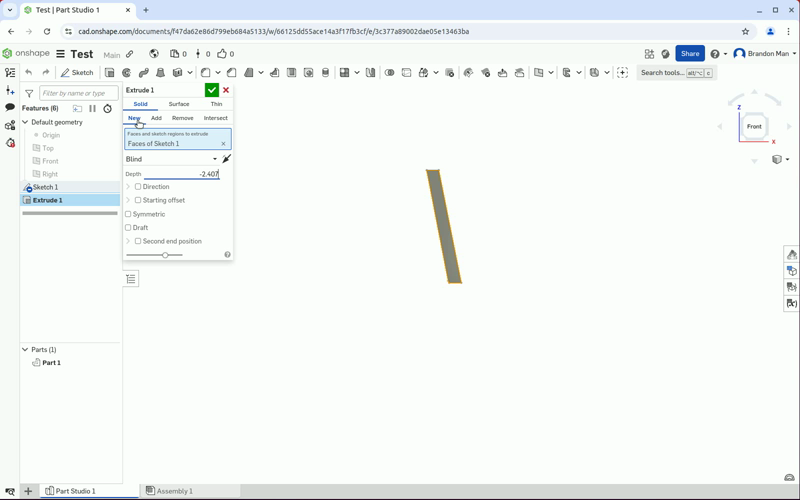
key(enter)
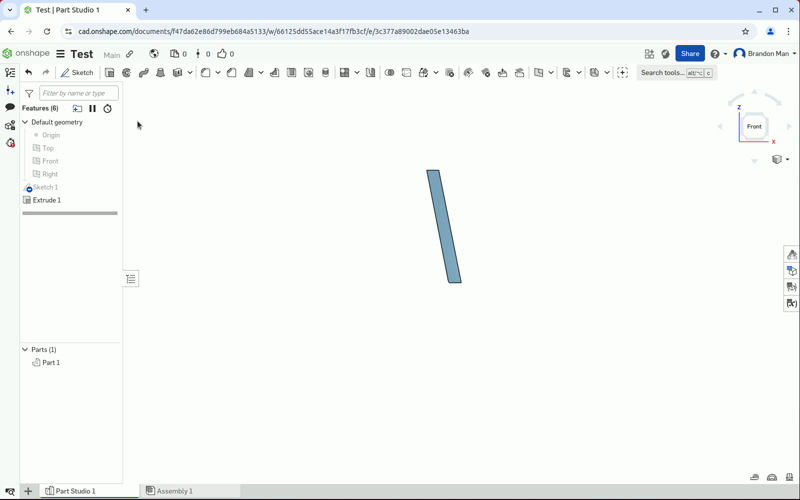
key(shift+h)
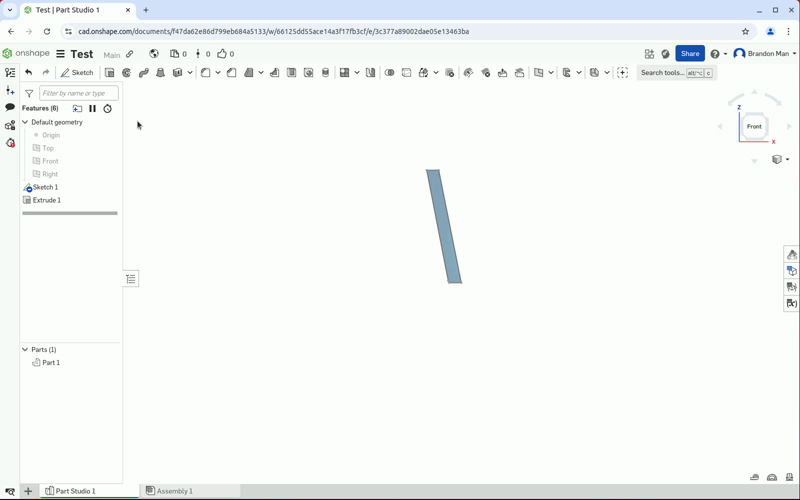
key(shift+h)
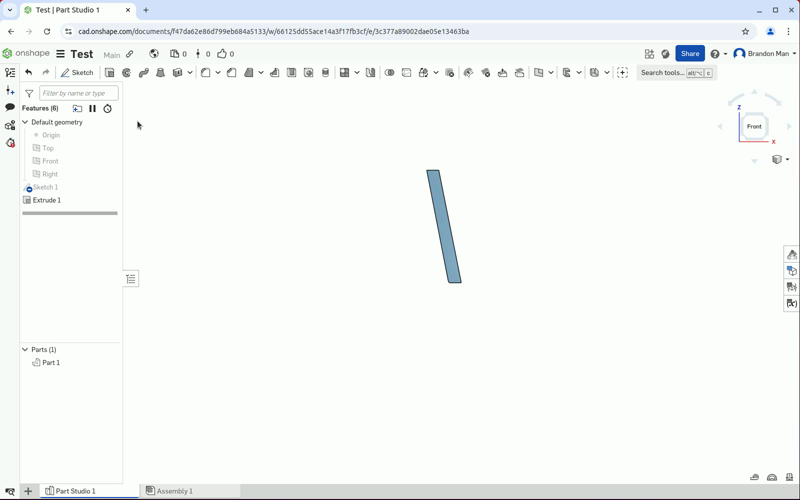
mouse_move(73, 189)
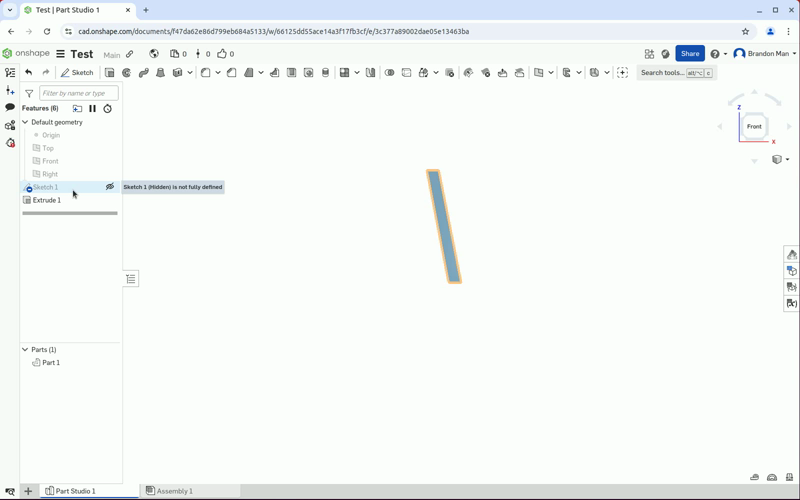
click(73, 189)
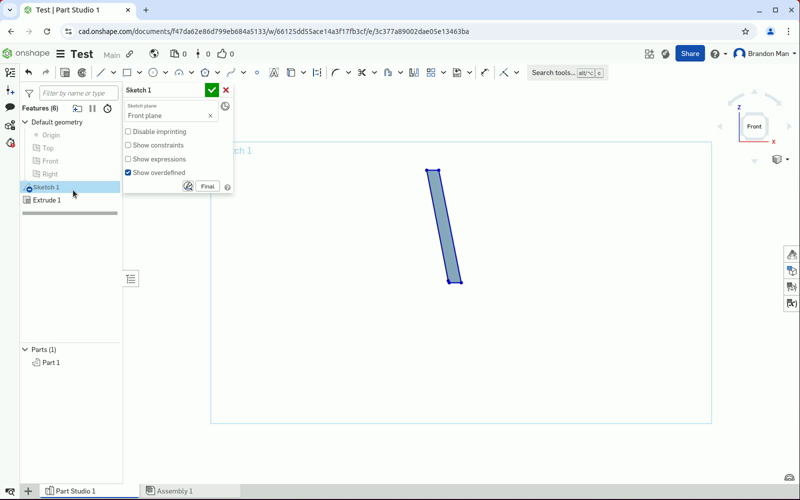
mouse_move(229, 92)
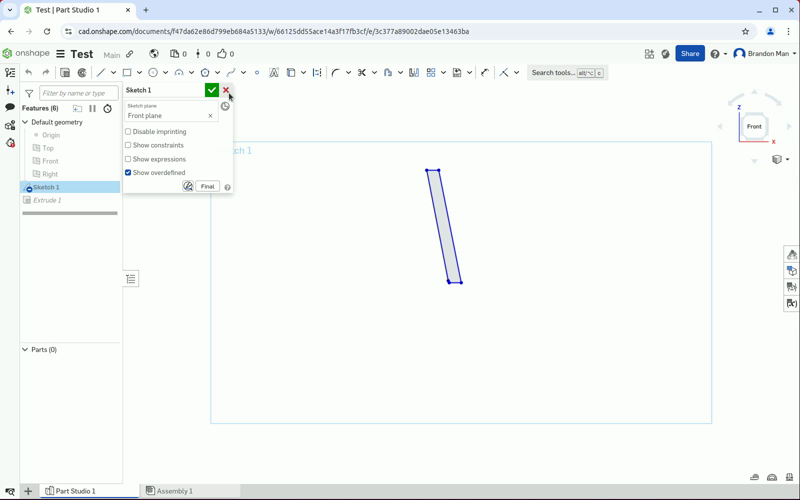
click(229, 92)
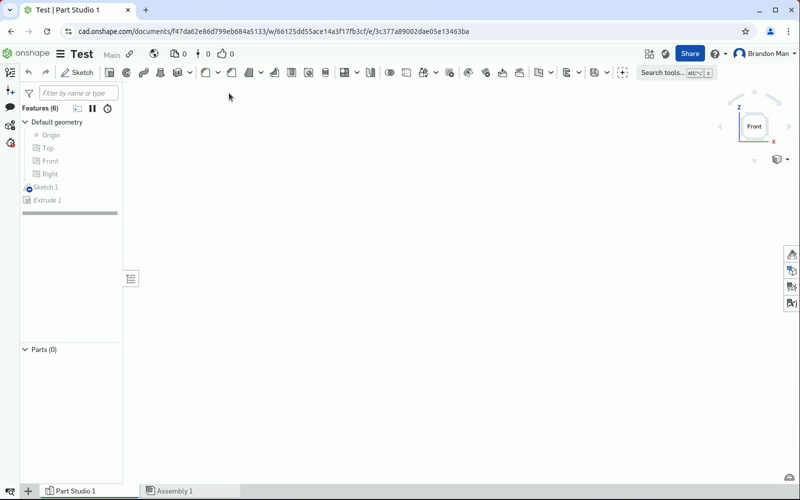
mouse_move(73, 352)
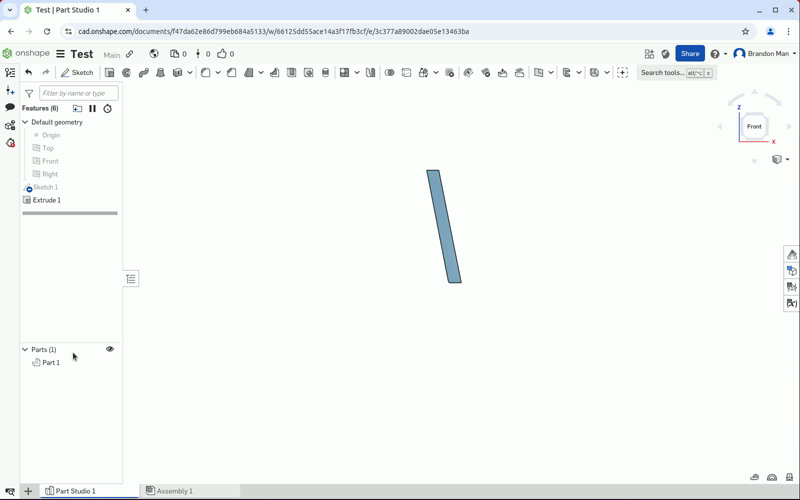
key(y)
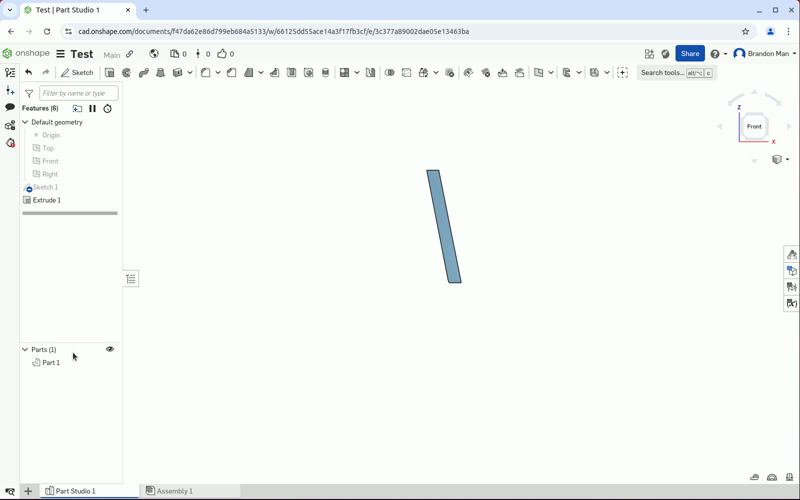
key(shift+p)
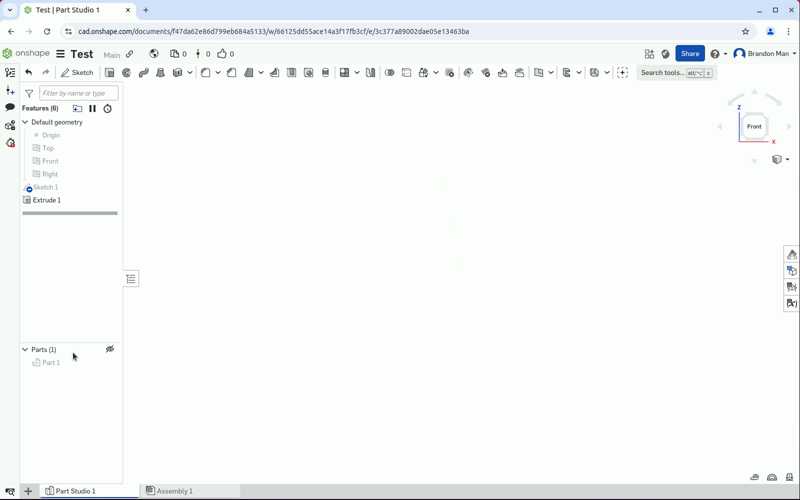
key(space)
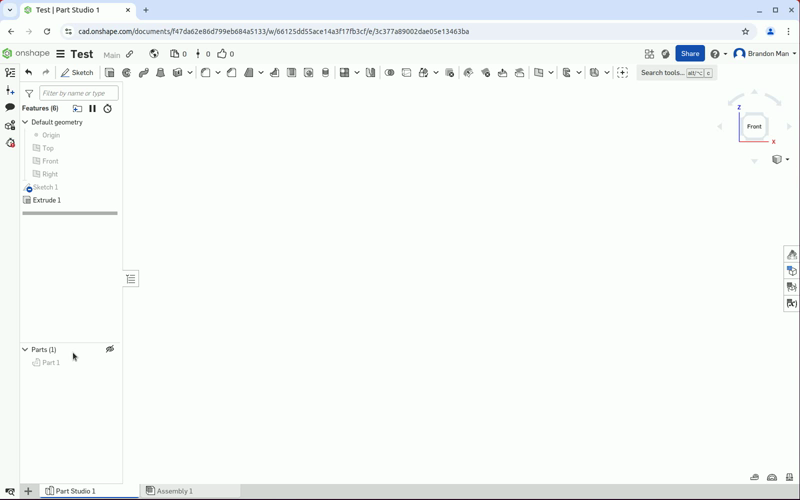
key_down(shift)
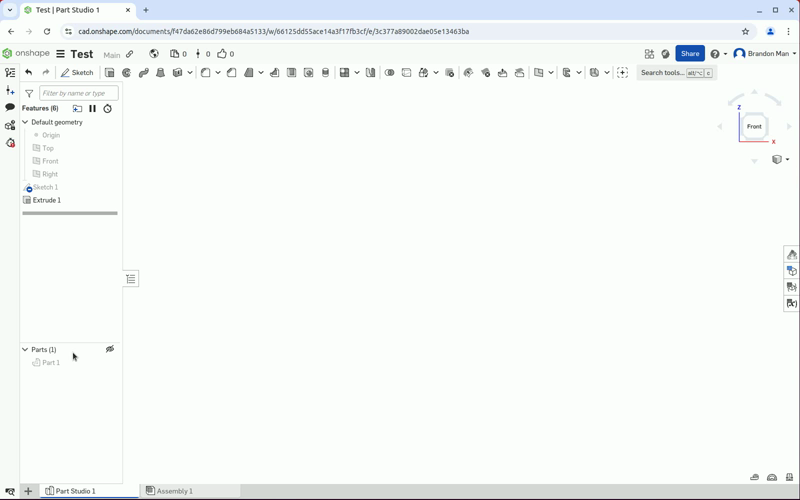
key(left)
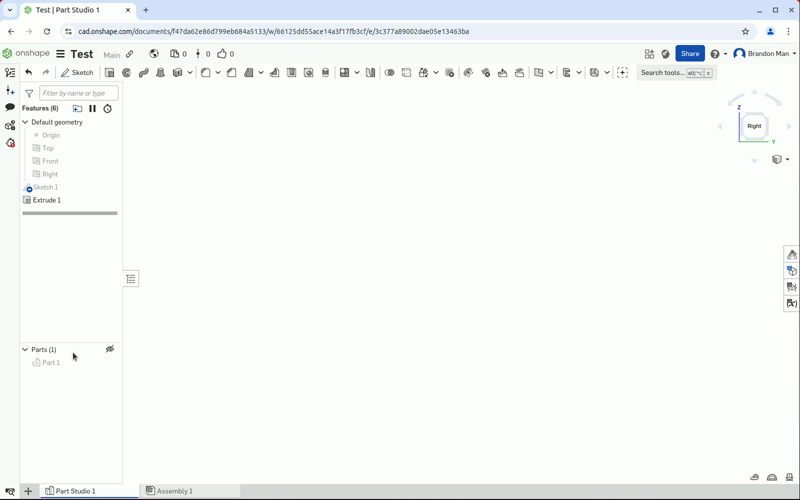
key_up(shift)
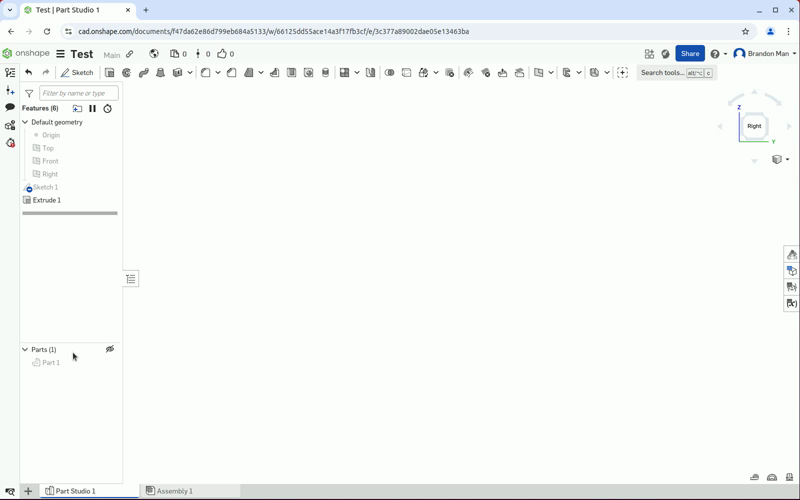
mouse_move(73, 352)
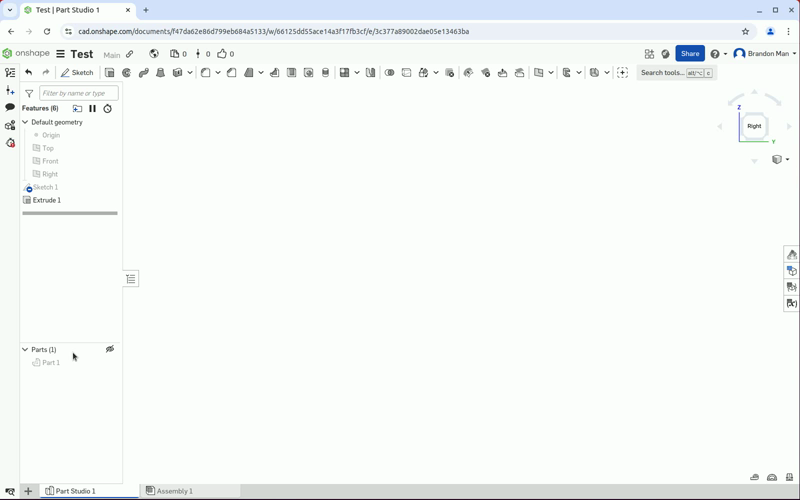
key(shift+y)
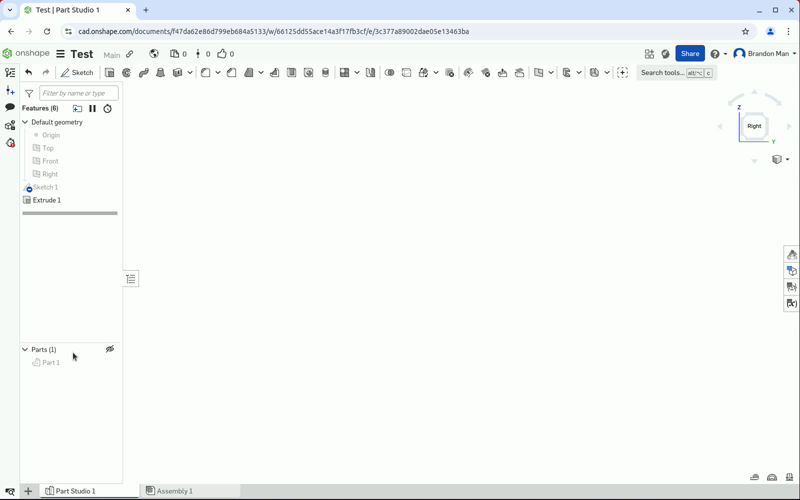
key(shift+s)
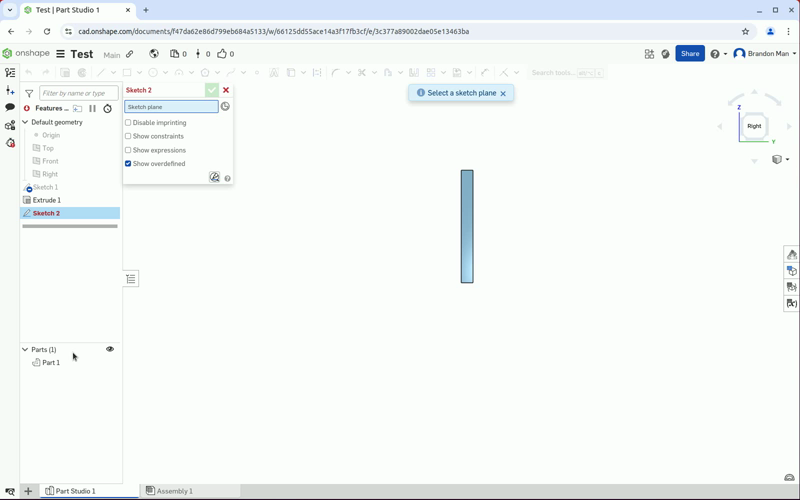
mouse_move(73, 176)
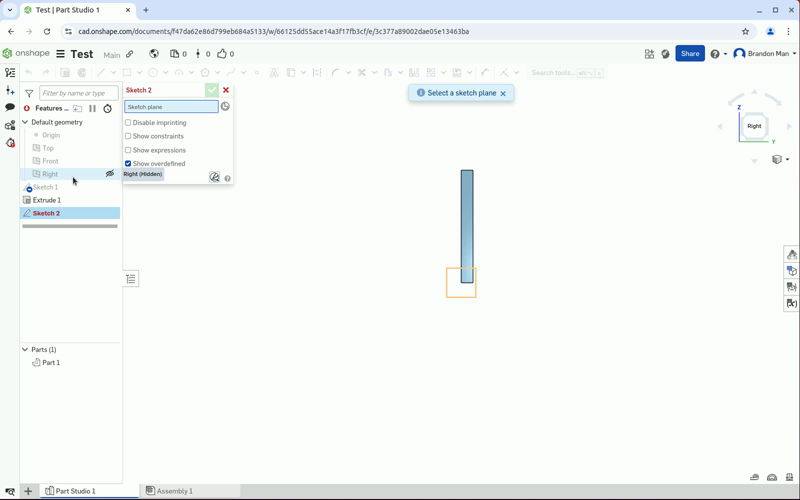
click(73, 176)
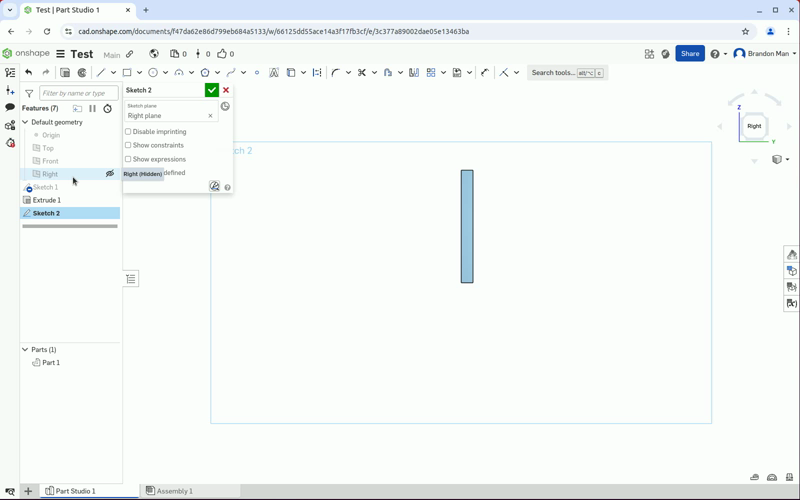
mouse_move(73, 352)
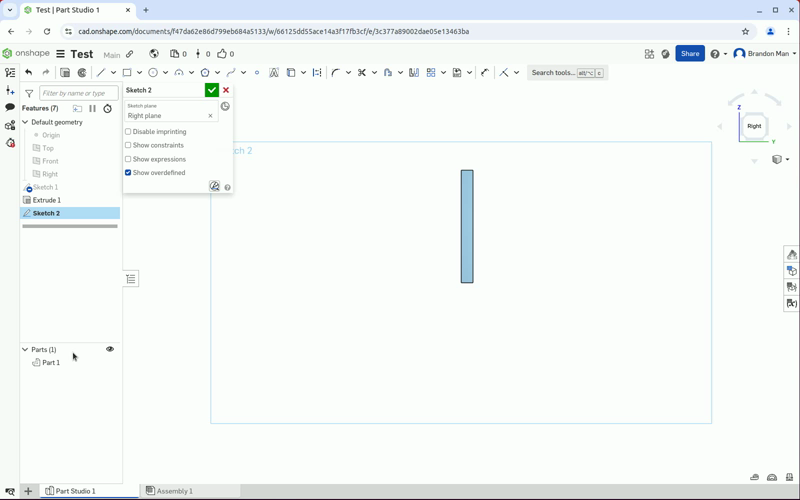
key(y)
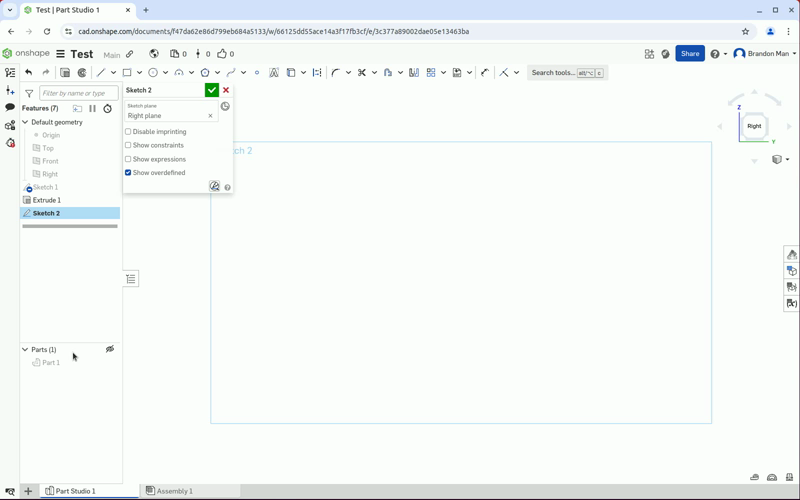
key(l)
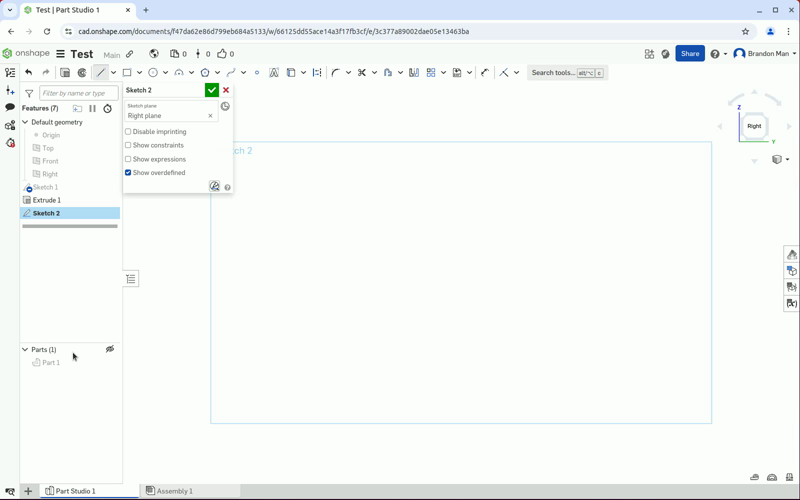
key_down(shift)
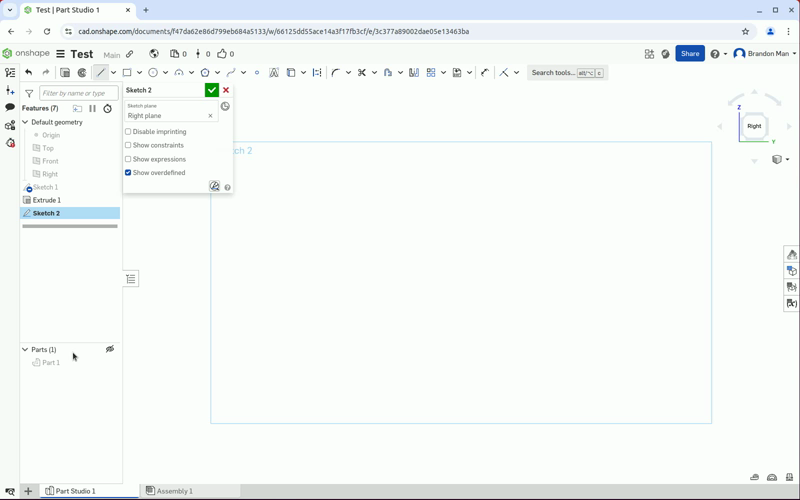
mouse_move(460, 282)
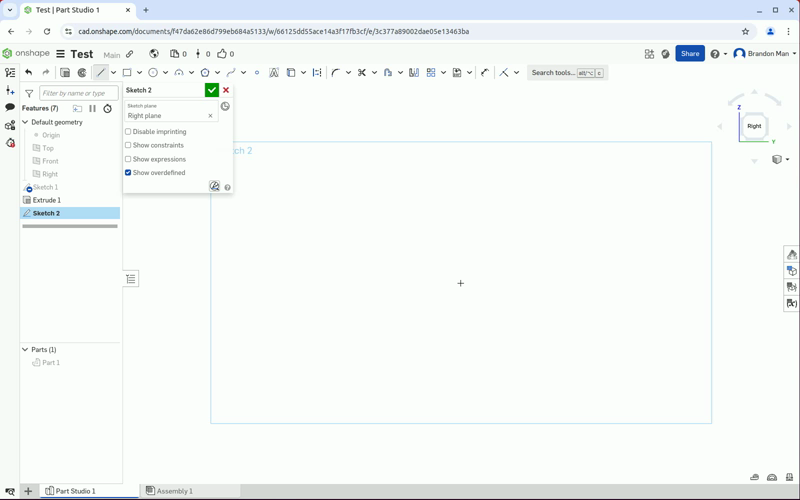
click(460, 282)
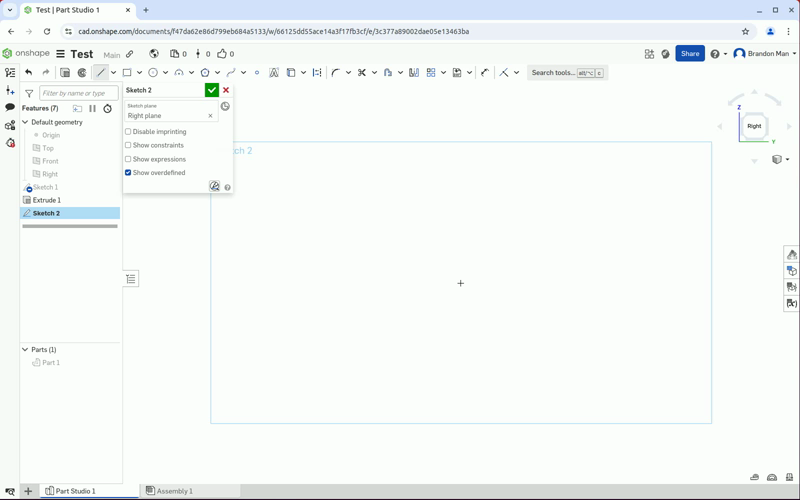
key_up(shift)
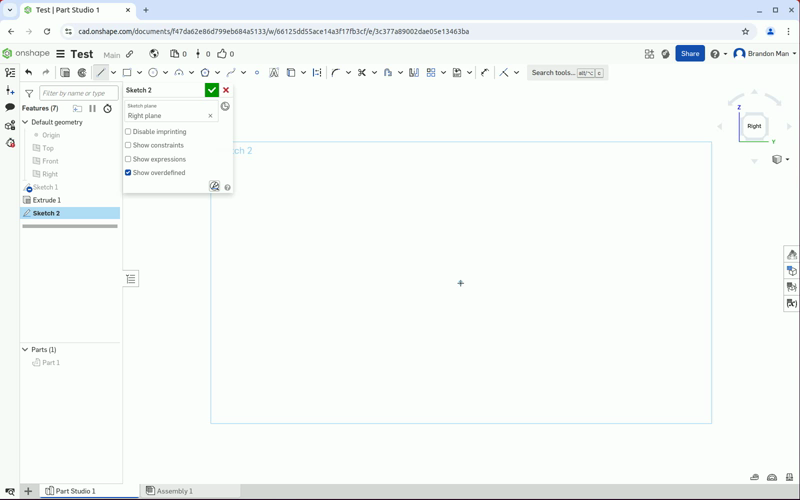
key_down(shift)
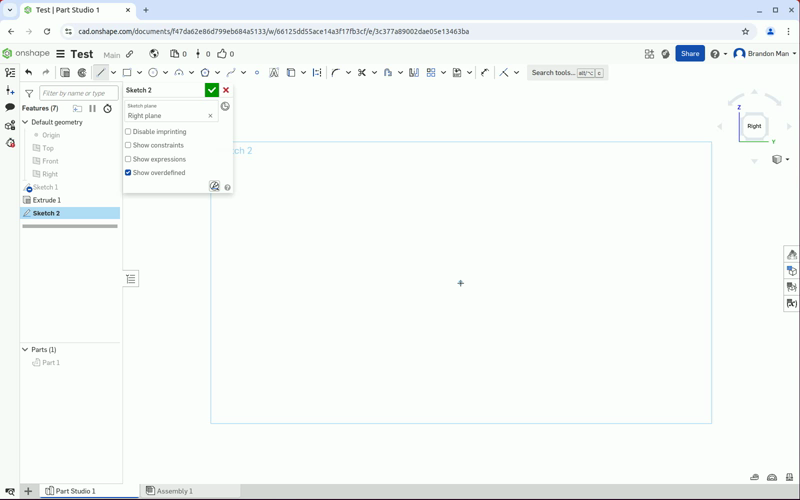
mouse_move(490, 282)
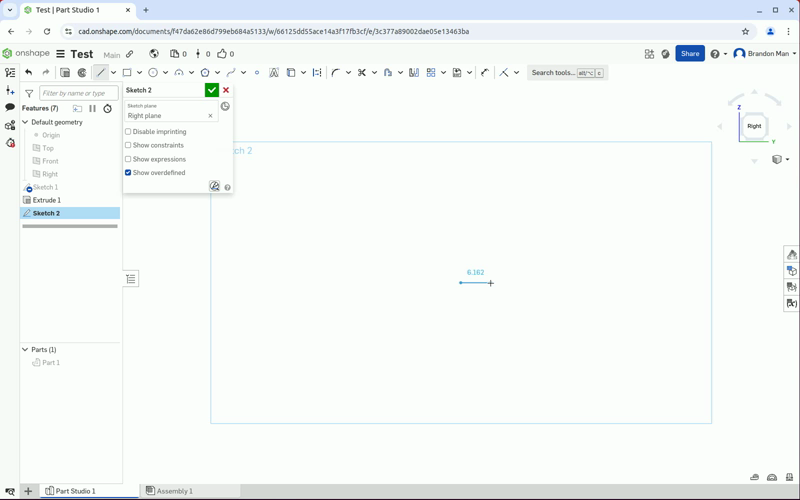
mouse_move(479, 282)
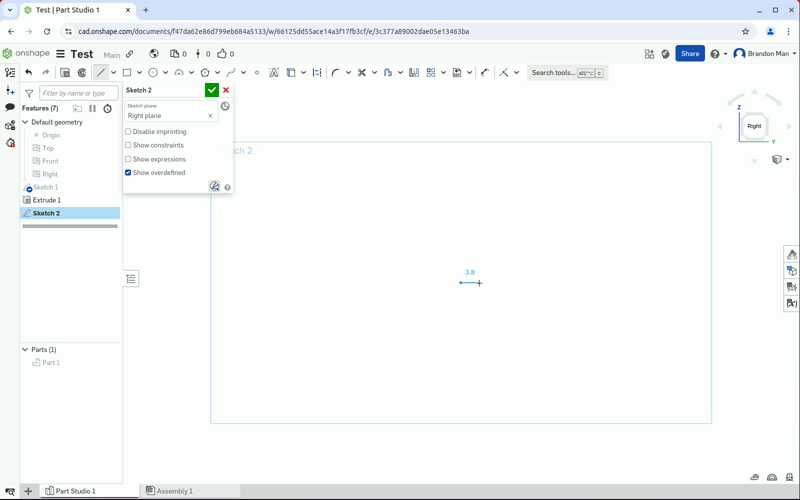
click(479, 282)
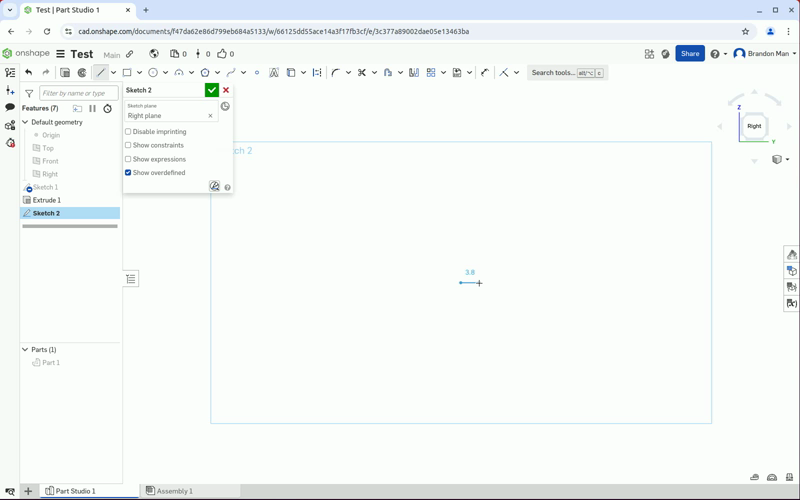
key_up(shift)
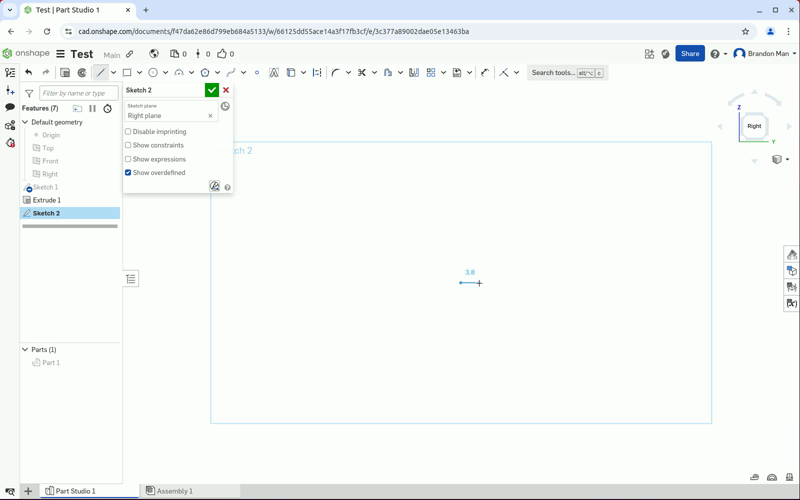
key_down(shift)
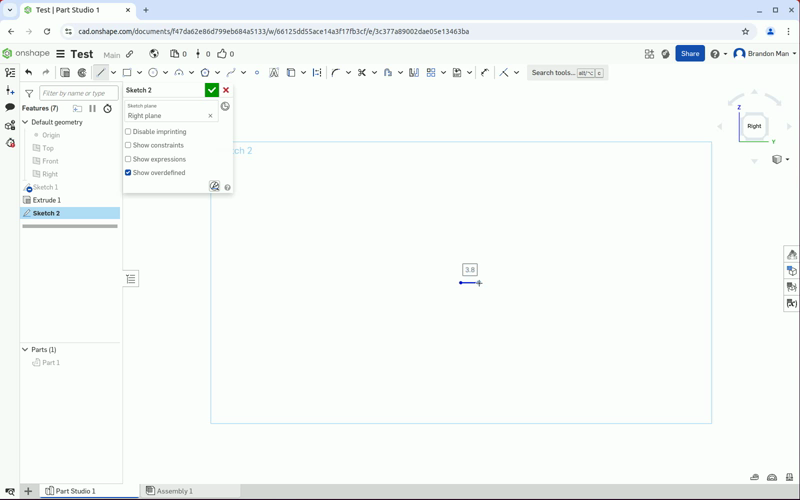
mouse_move(509, 282)
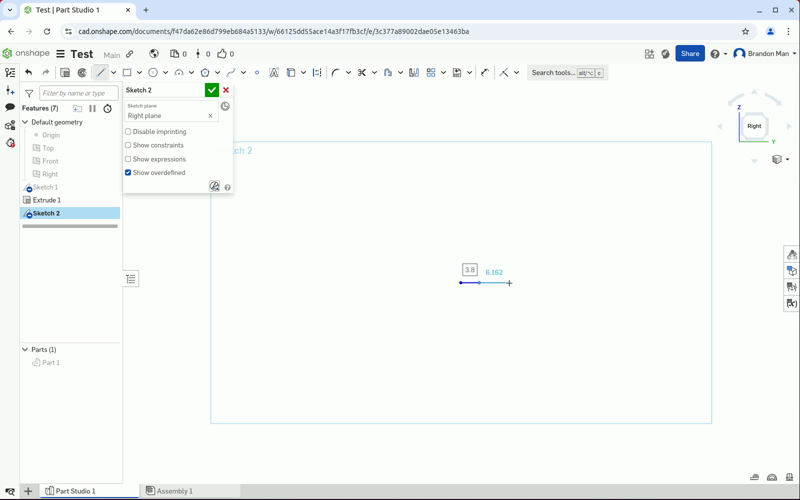
mouse_move(479, 278)
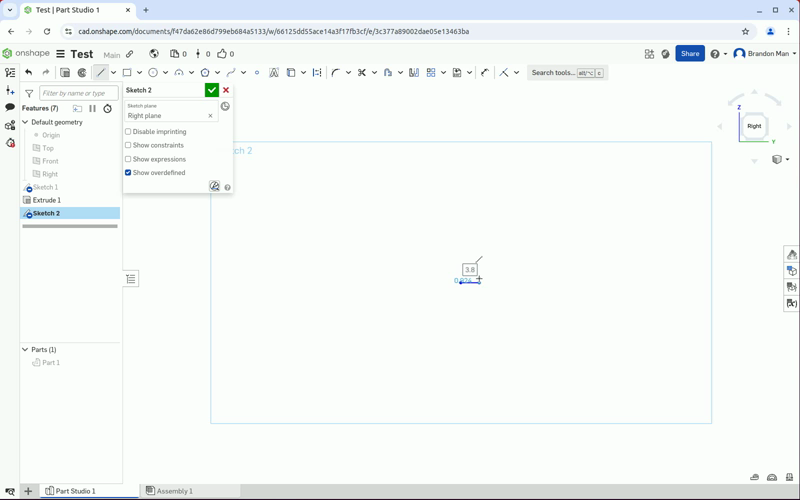
scroll(6)
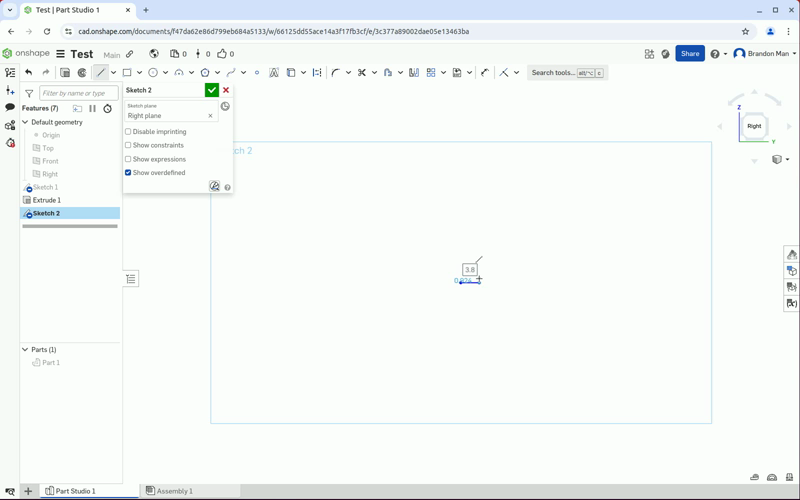
scroll(6)
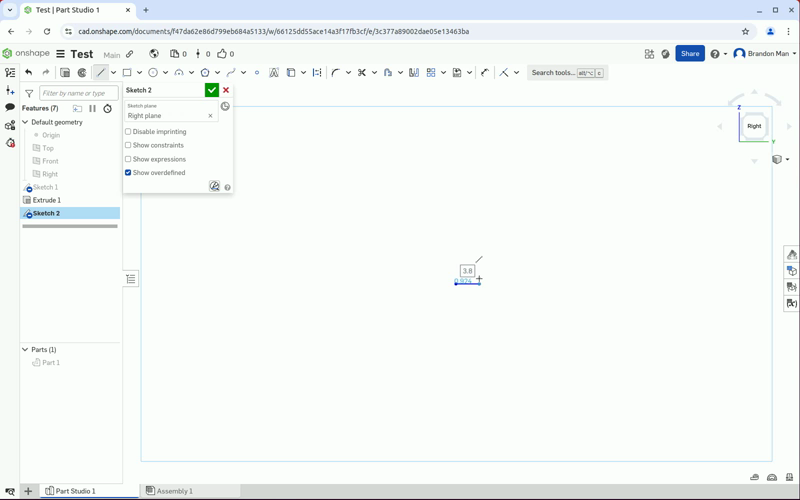
scroll(6)
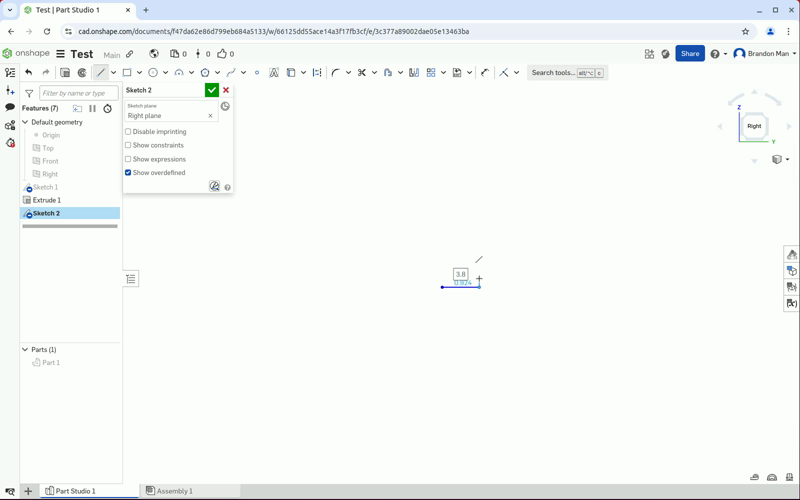
scroll(6)
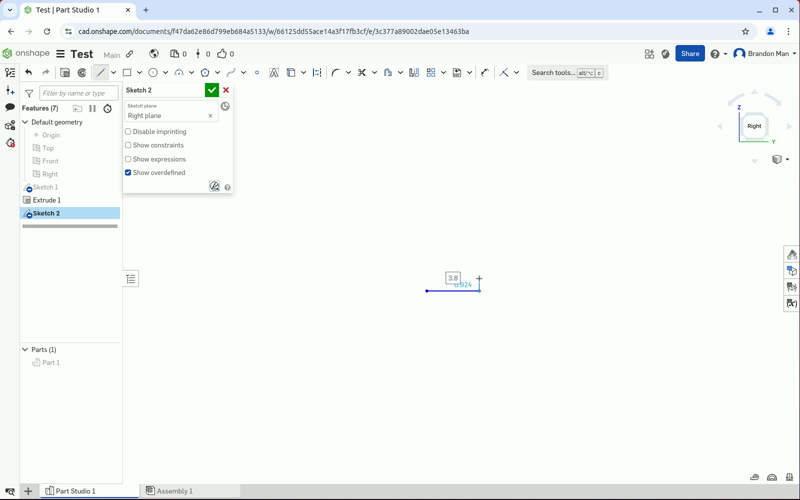
scroll(6)
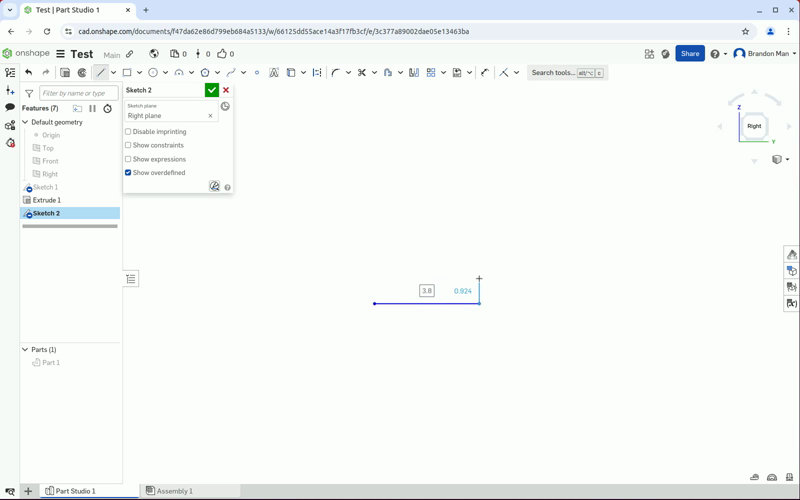
scroll(6)
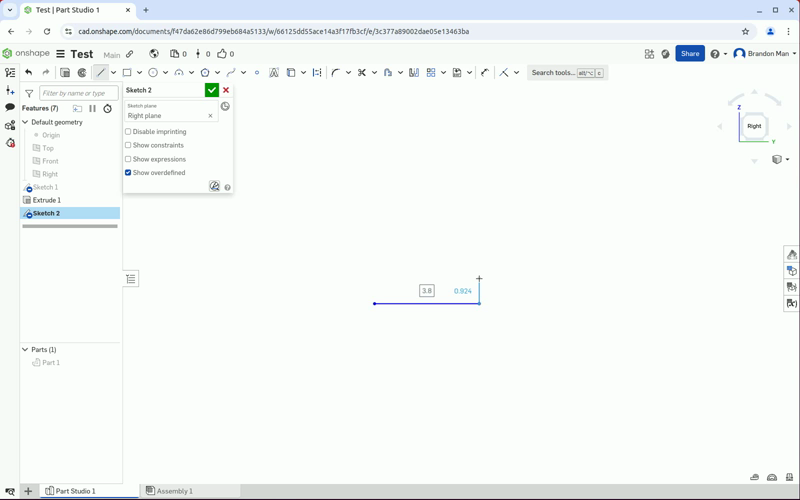
scroll(6)
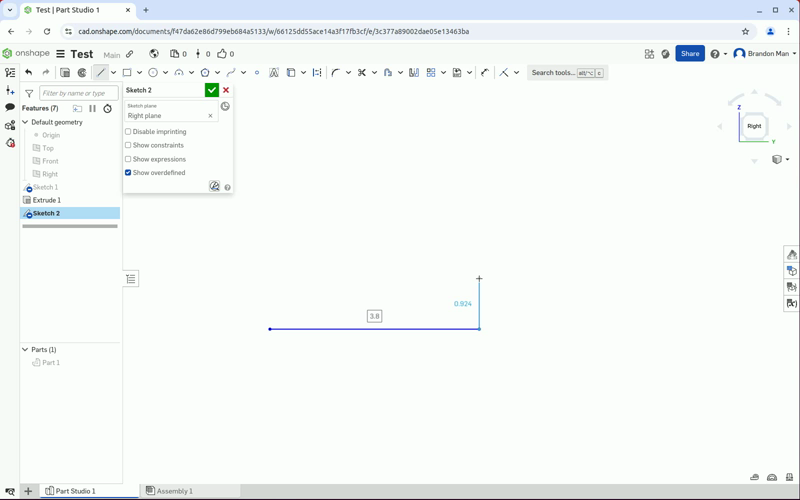
click(479, 278)
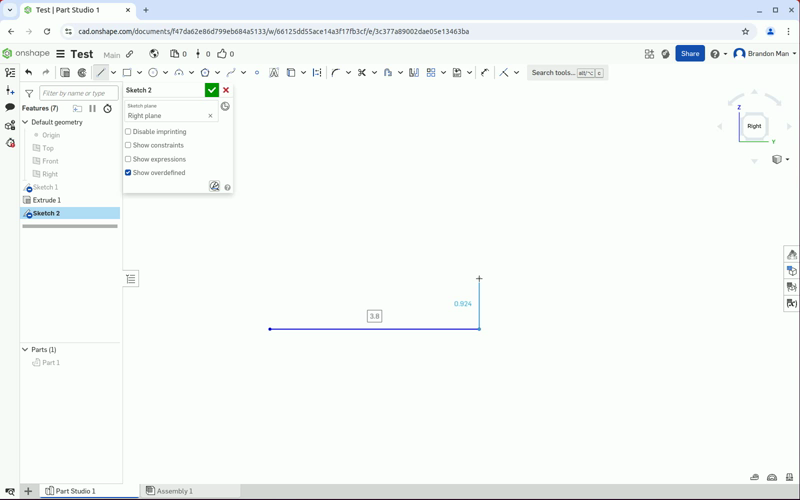
scroll(-6)
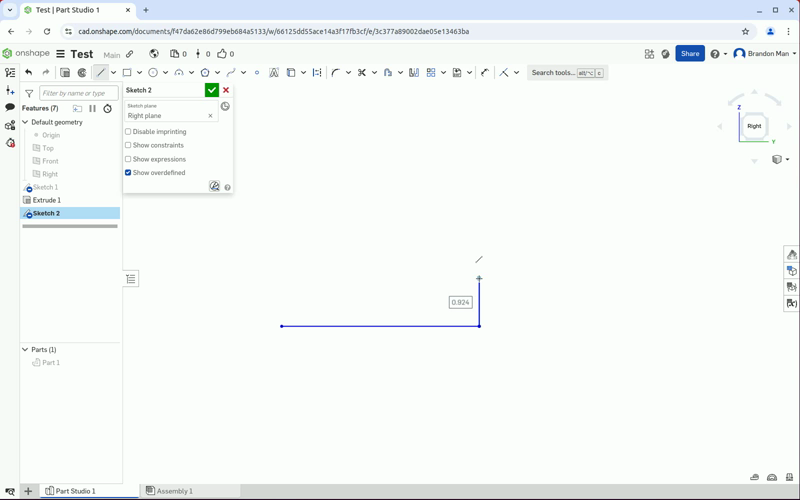
scroll(-6)
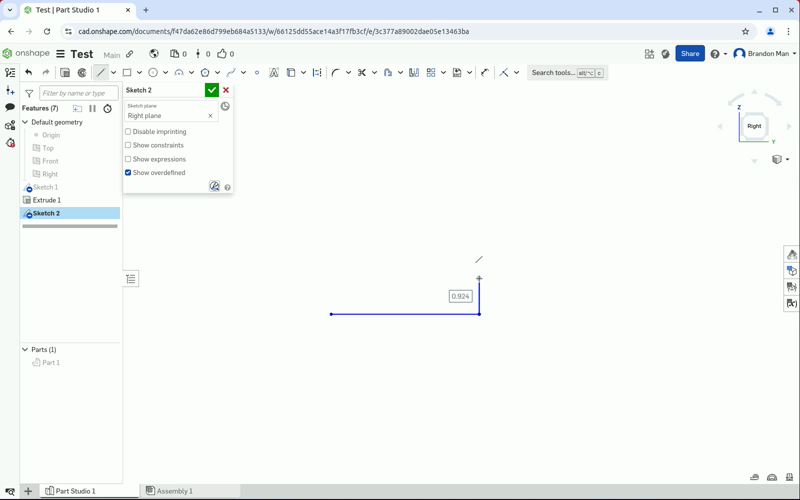
scroll(-6)
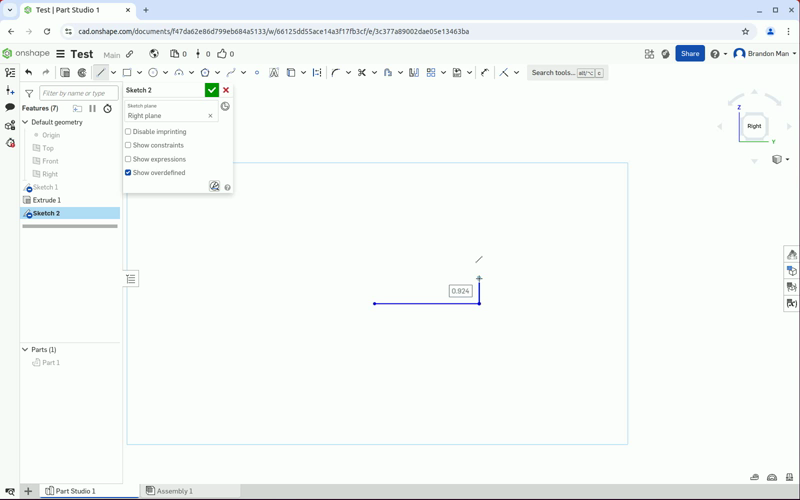
scroll(-6)
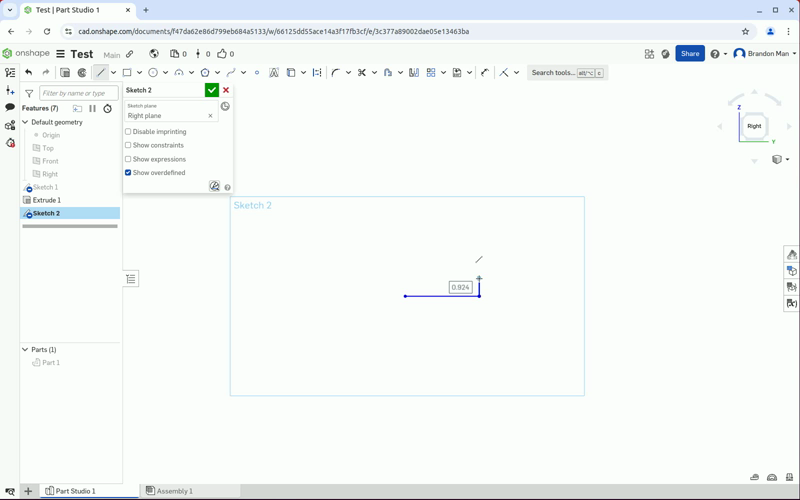
scroll(-6)
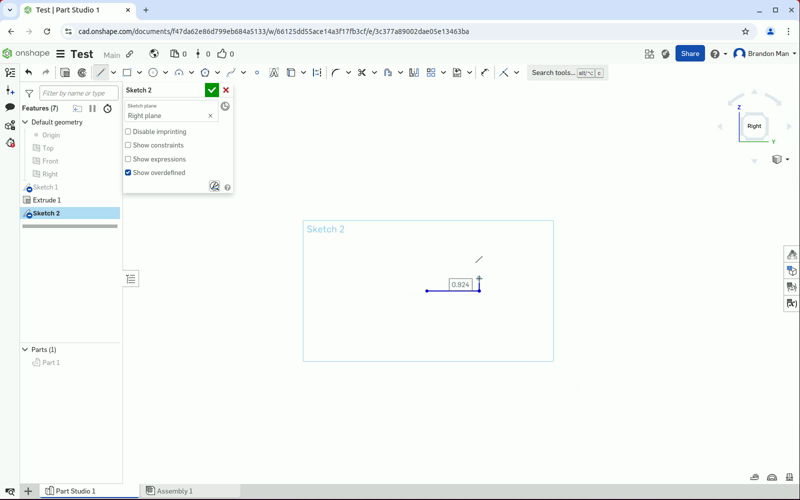
scroll(-6)
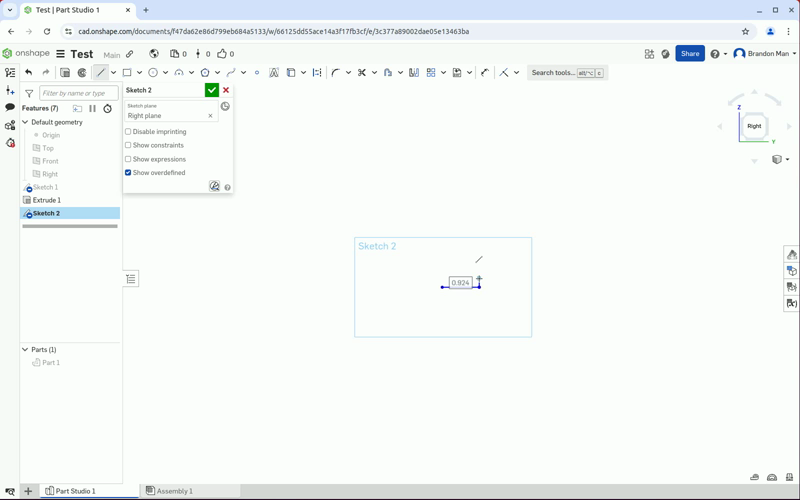
scroll(-6)
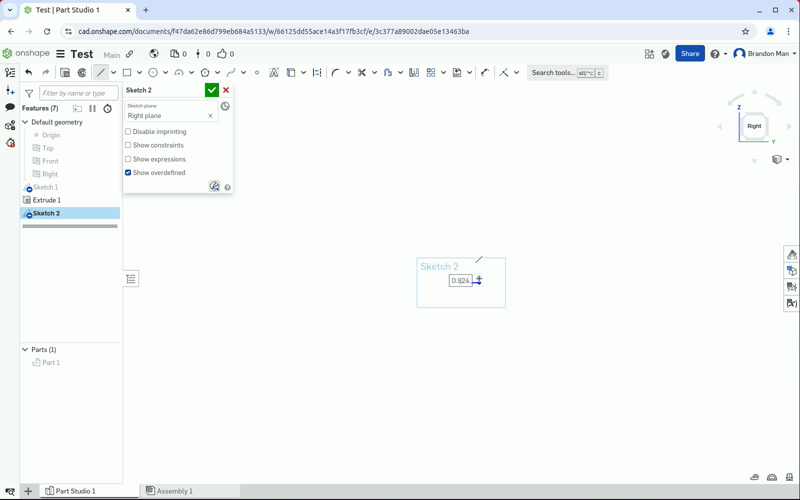
key_up(shift)
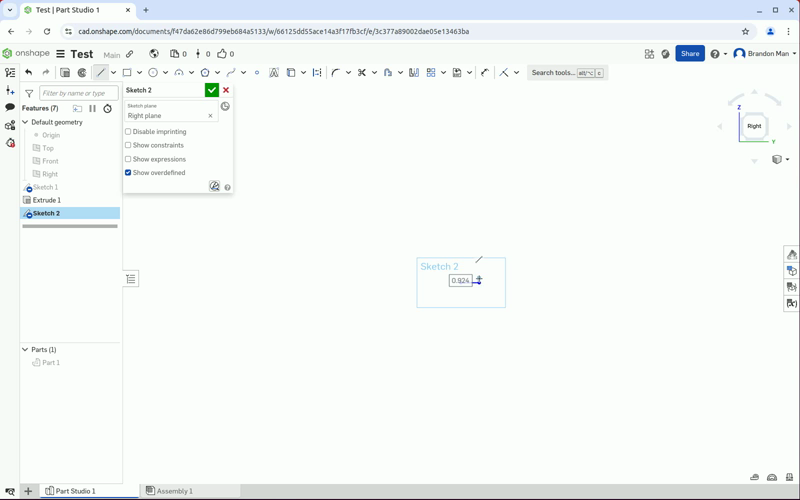
mouse_move(509, 278)
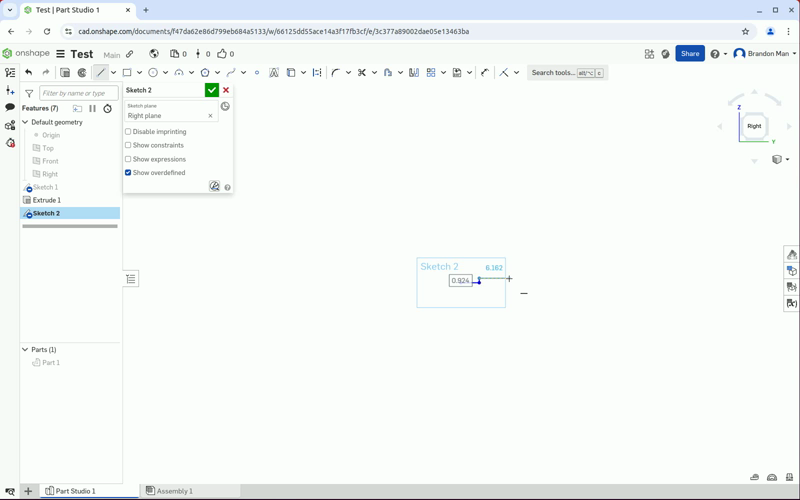
key_down(shift)
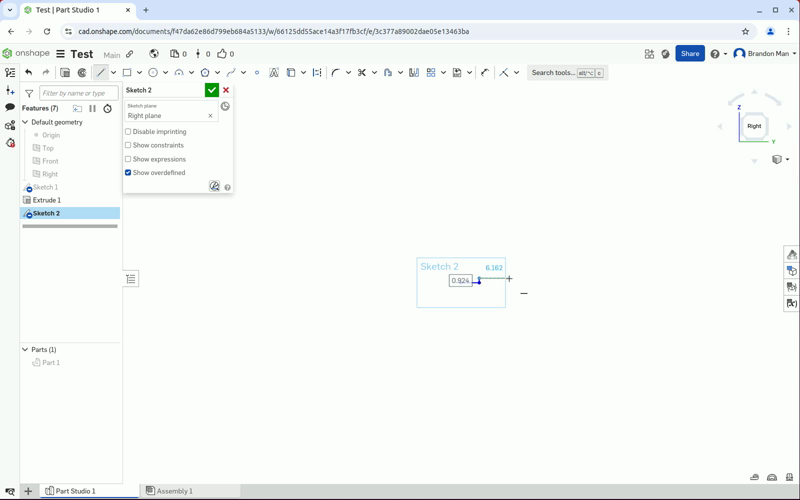
mouse_move(460, 282)
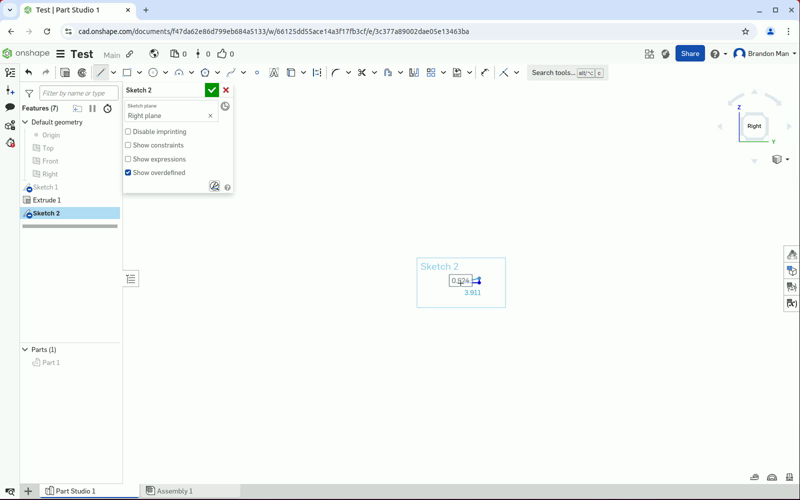
key_up(shift)
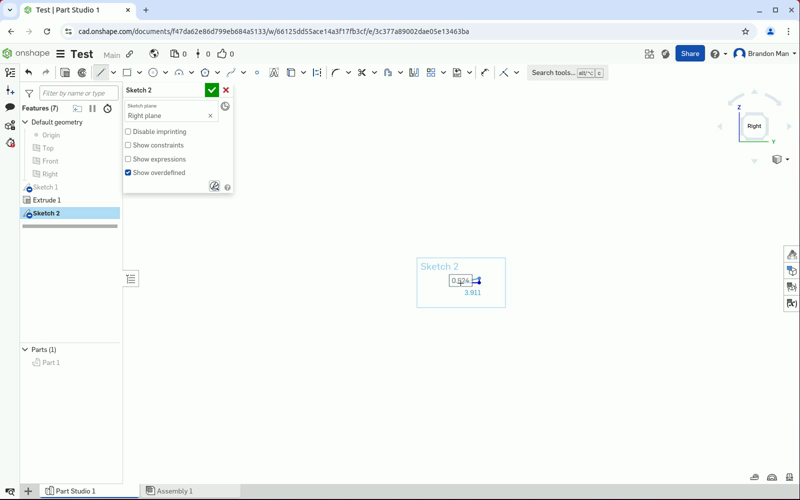
click(460, 282)
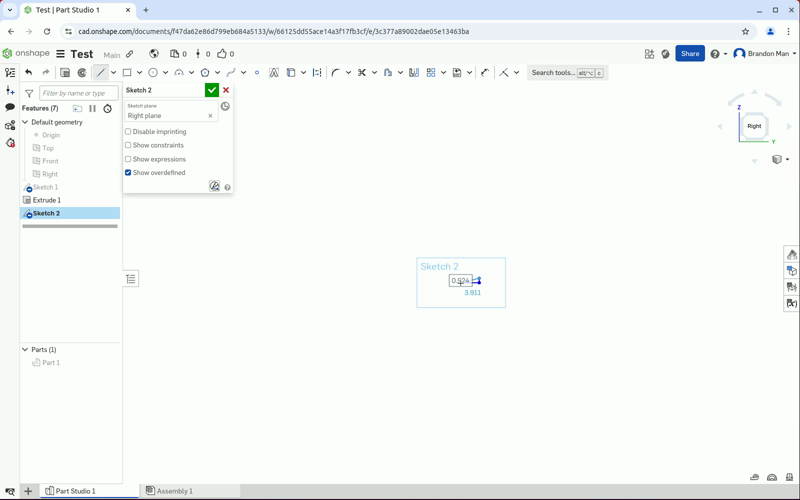
key(esc)
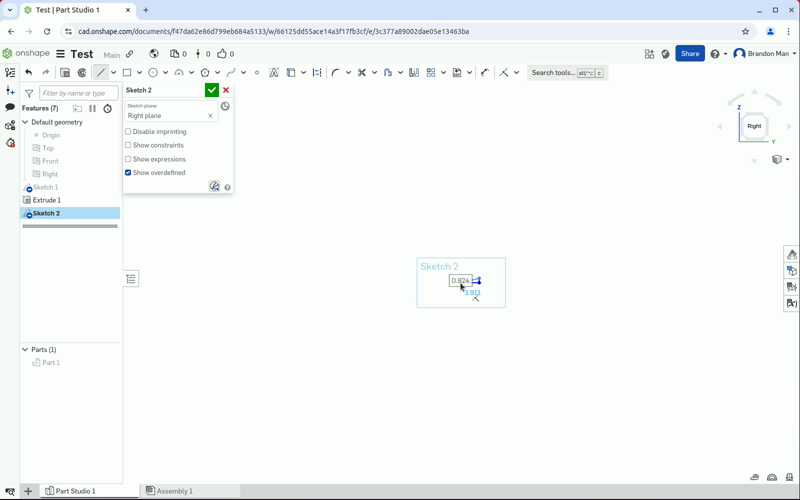
mouse_move(473, 280)
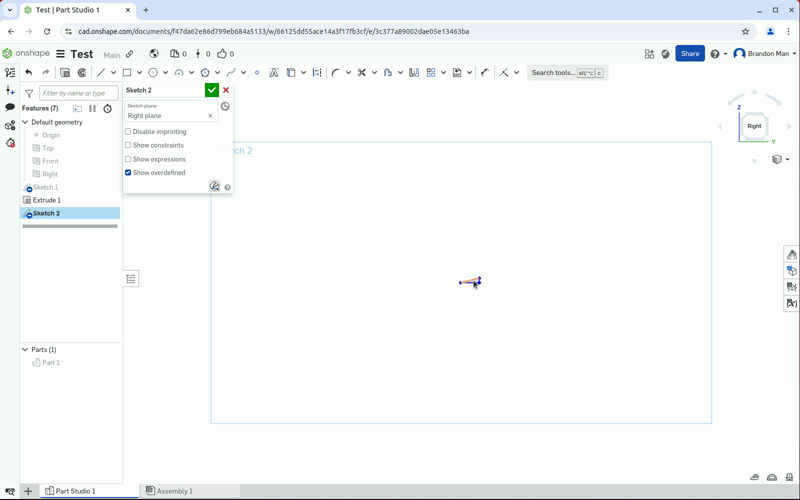
scroll(6)
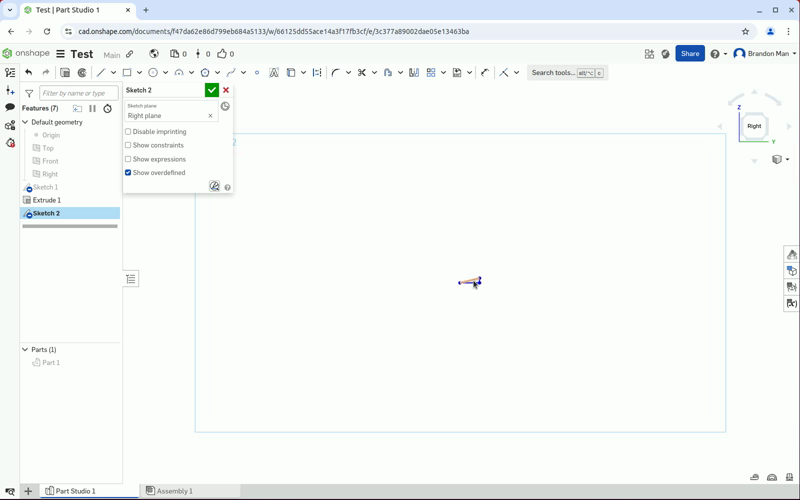
scroll(6)
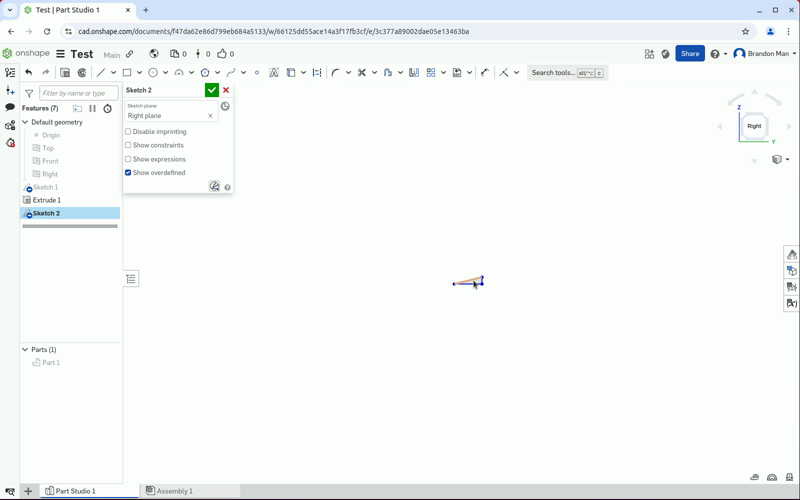
scroll(6)
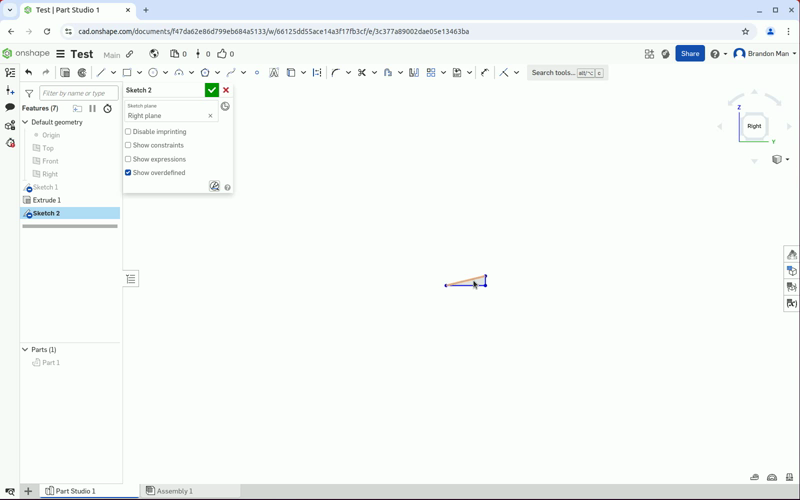
scroll(6)
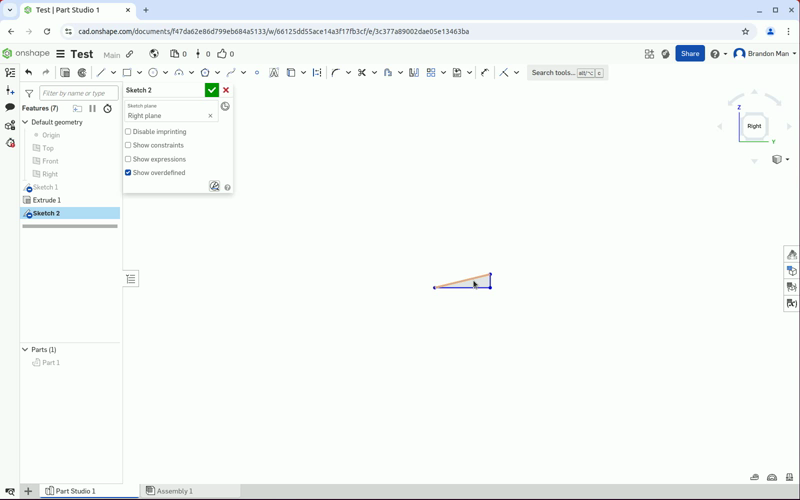
scroll(6)
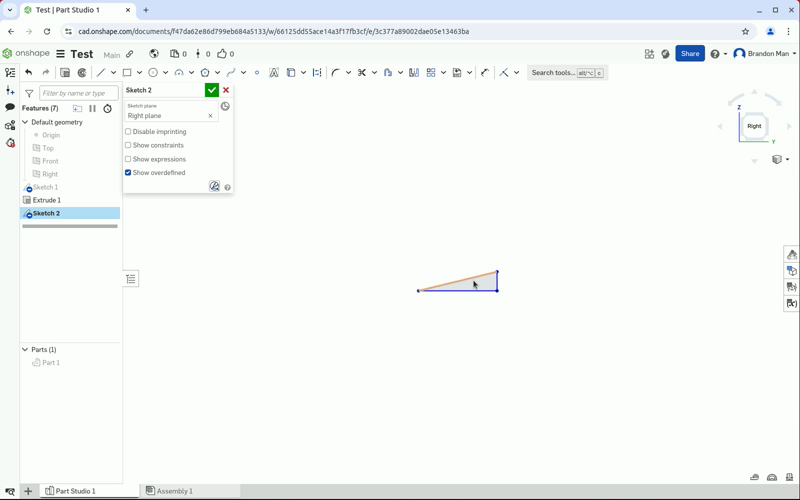
scroll(6)
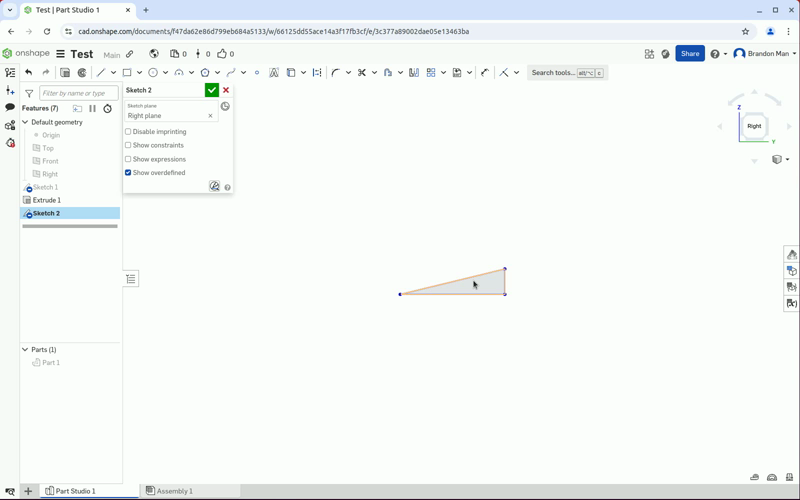
scroll(6)
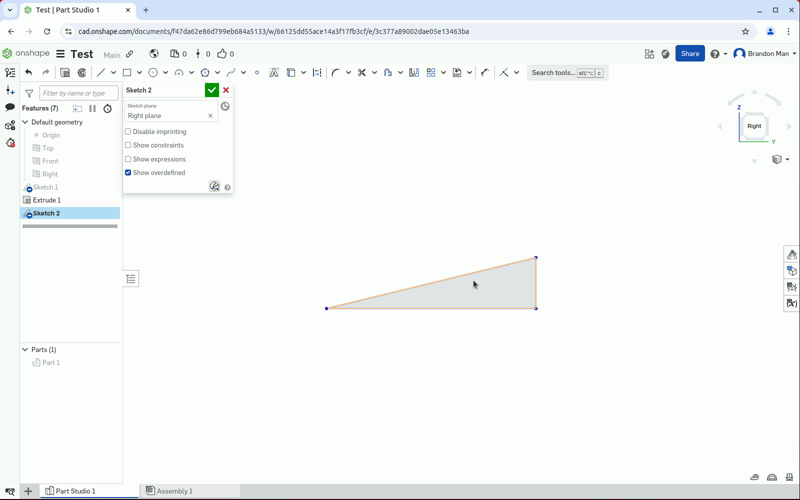
click(473, 280)
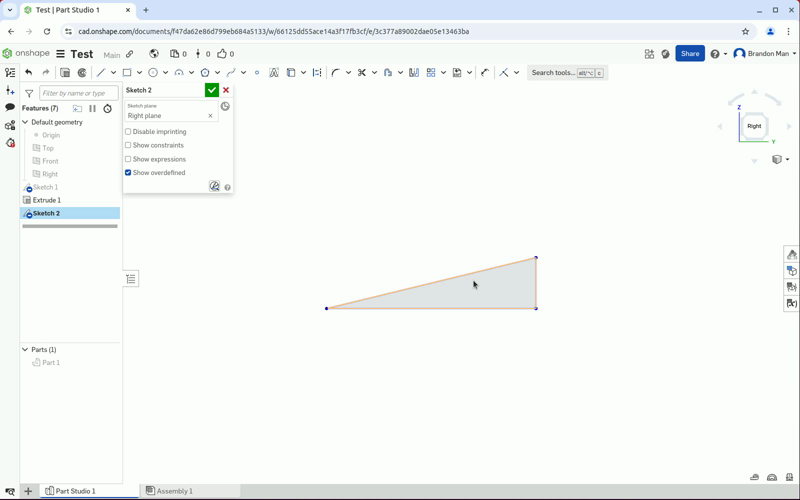
scroll(-6)
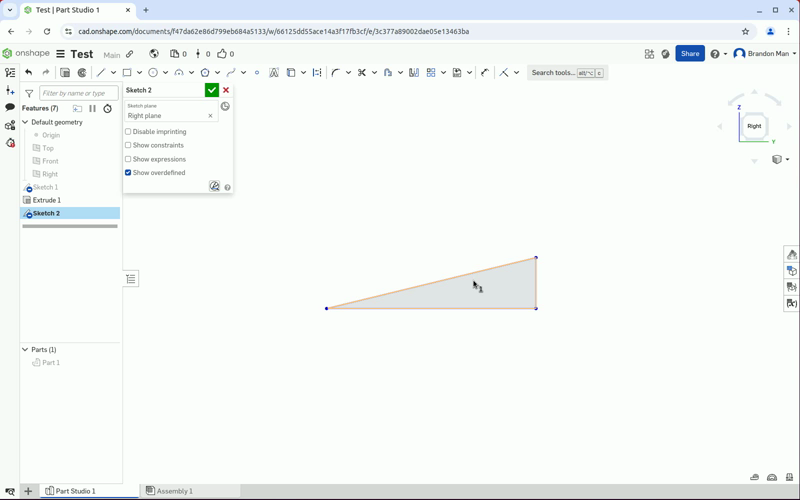
scroll(-6)
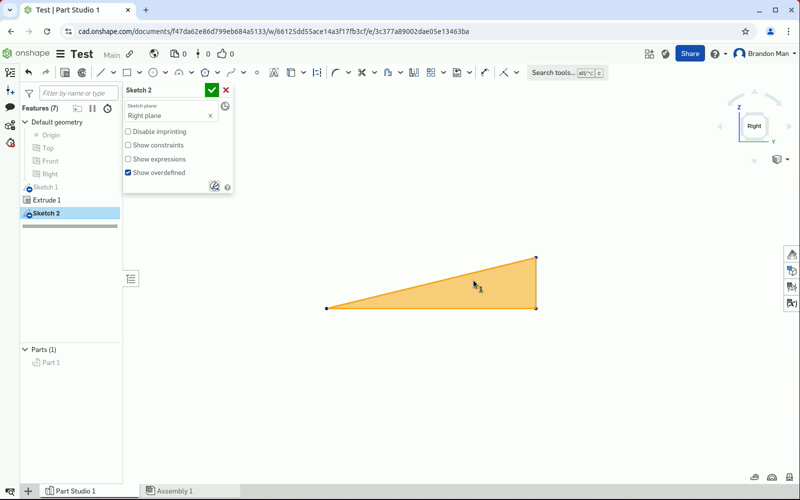
scroll(-6)
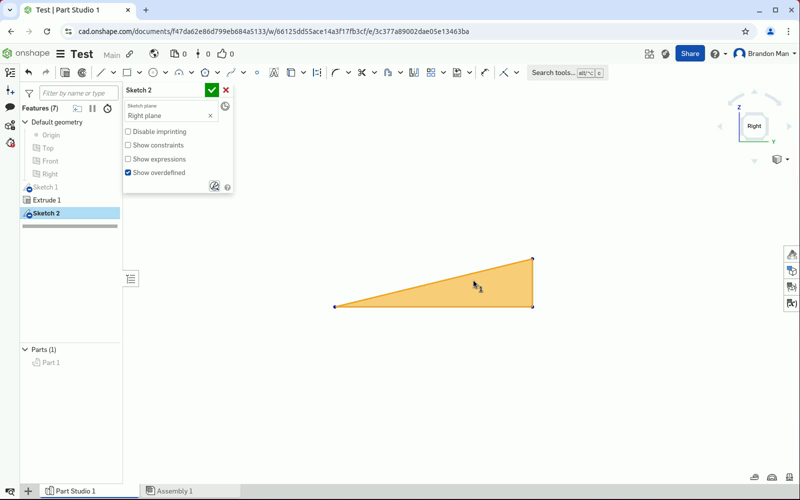
scroll(-6)
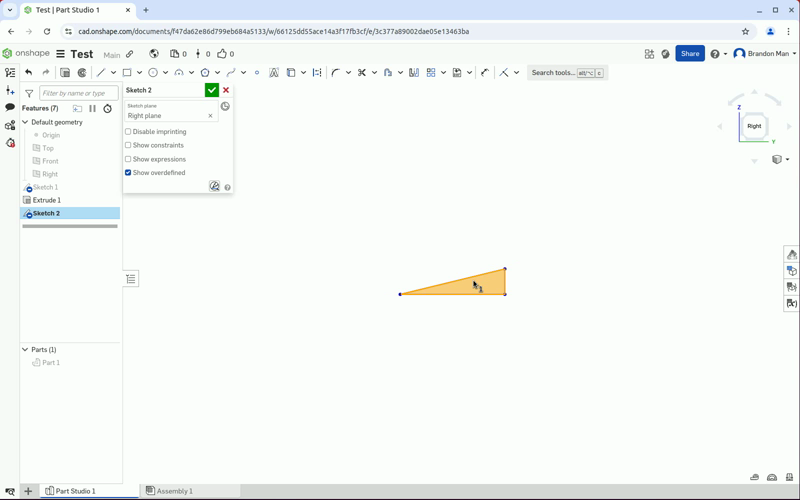
scroll(-6)
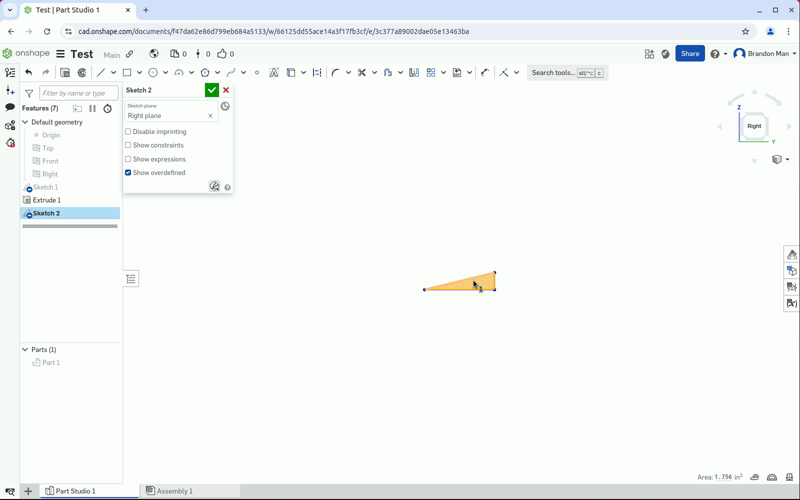
scroll(-6)
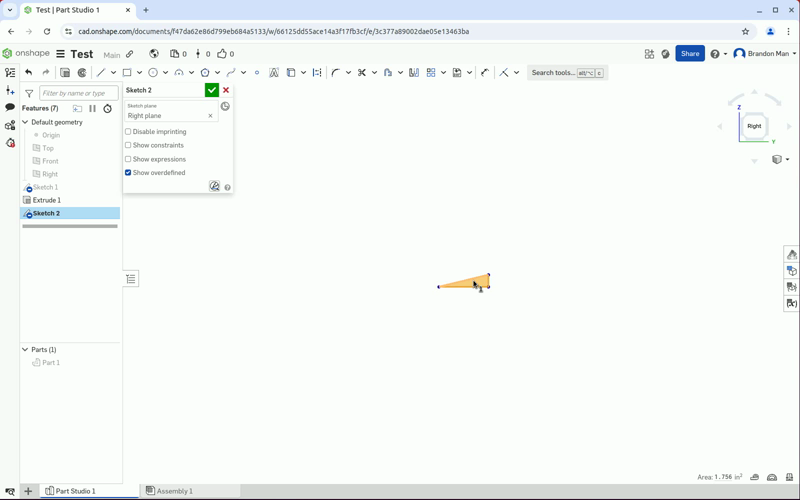
scroll(-6)
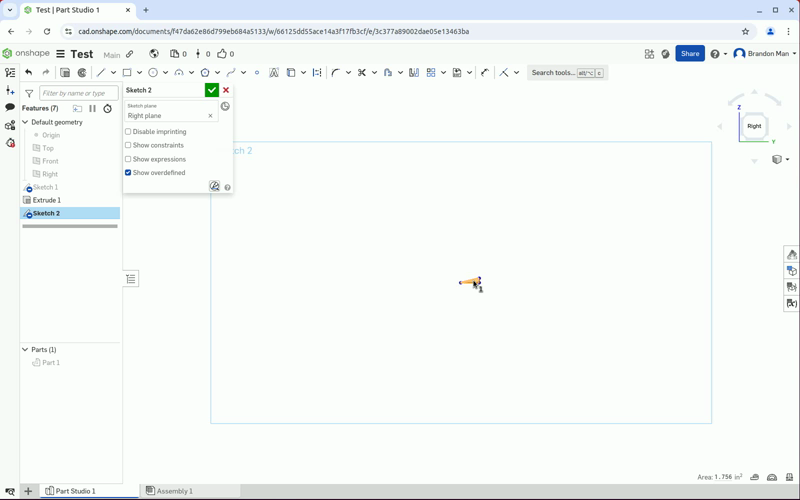
mouse_move(73, 352)
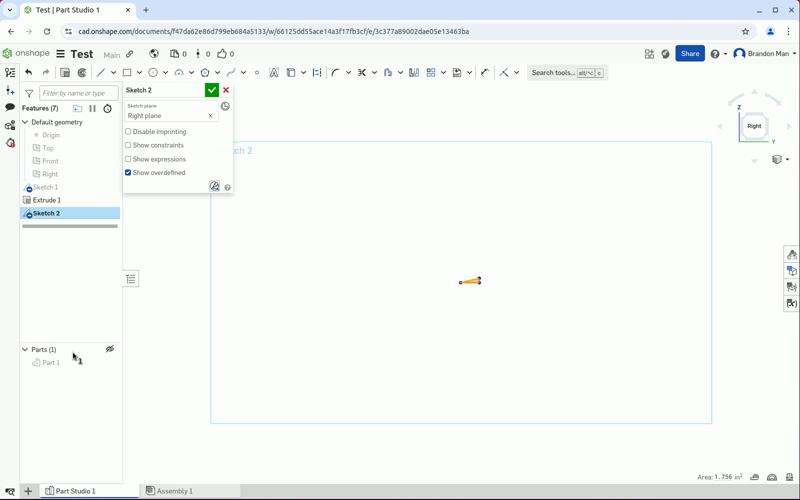
key(shift+y)
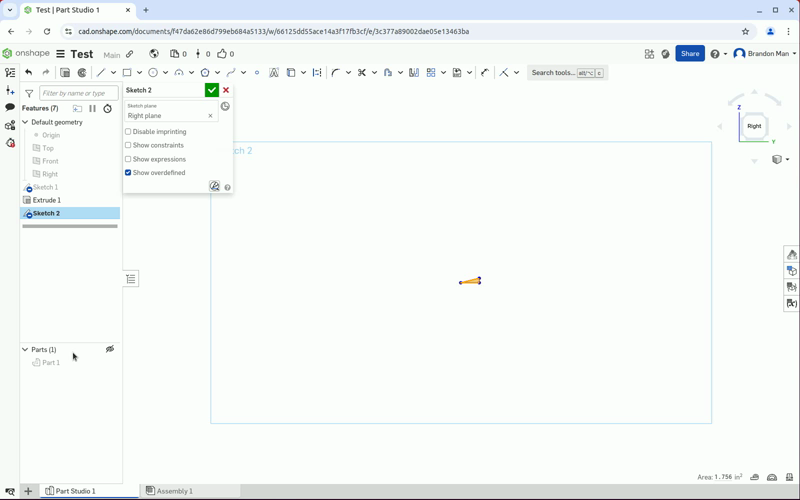
key(shift+e)
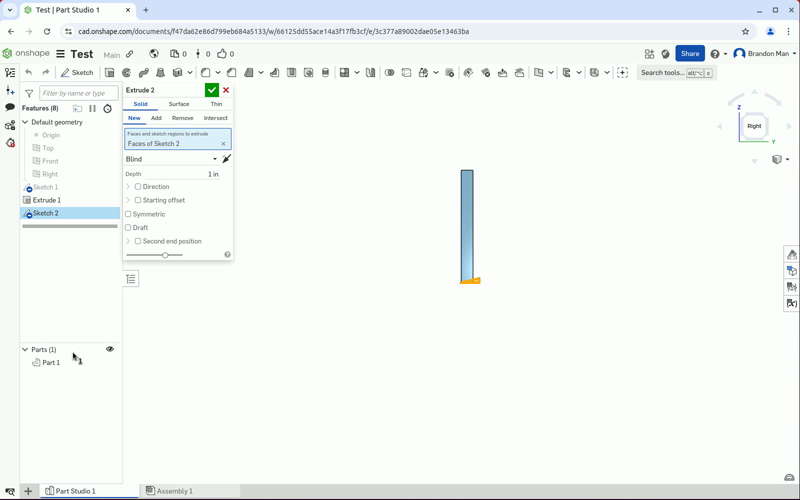
mouse_move(143, 106)
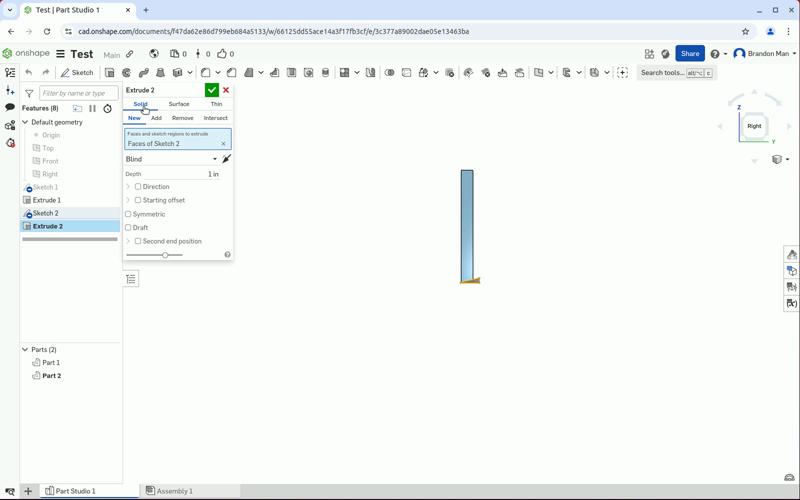
click(143, 106)
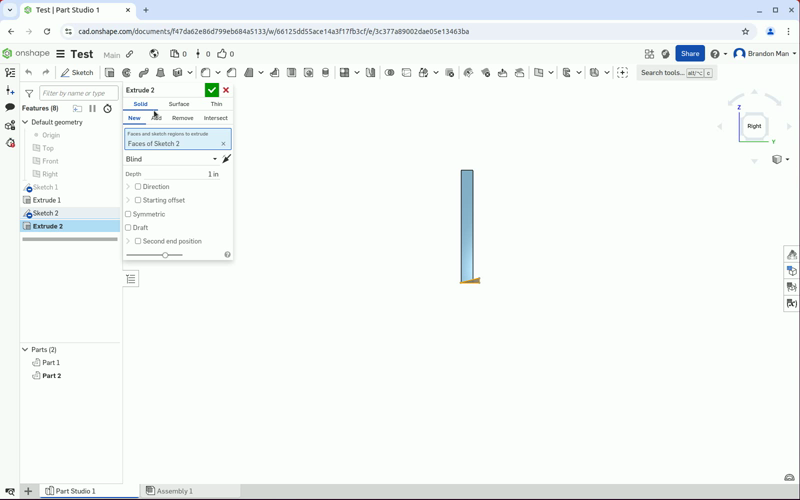
mouse_move(186, 120)
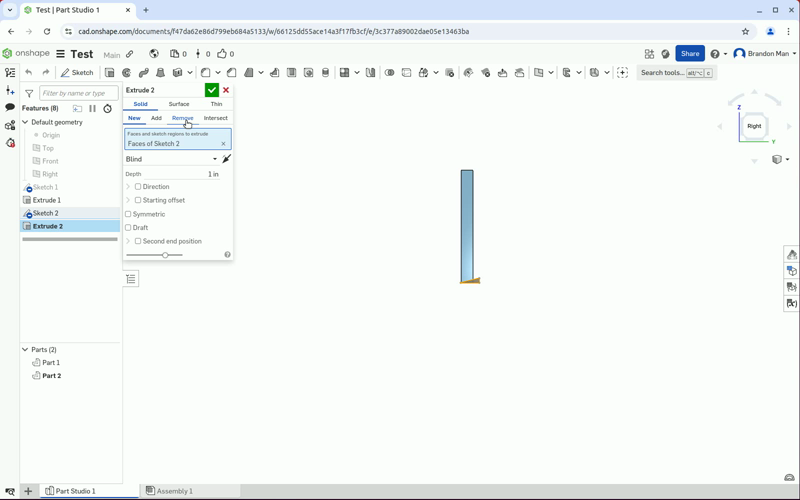
click(186, 120)
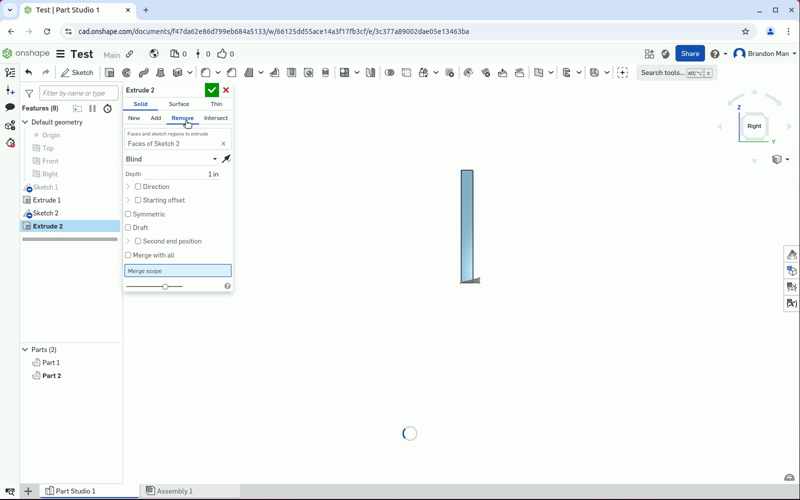
key(tab, 4)
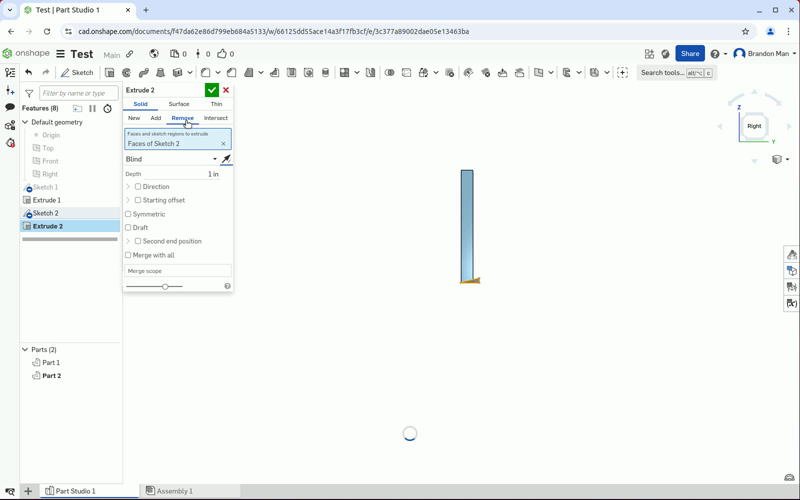
text(8.906)
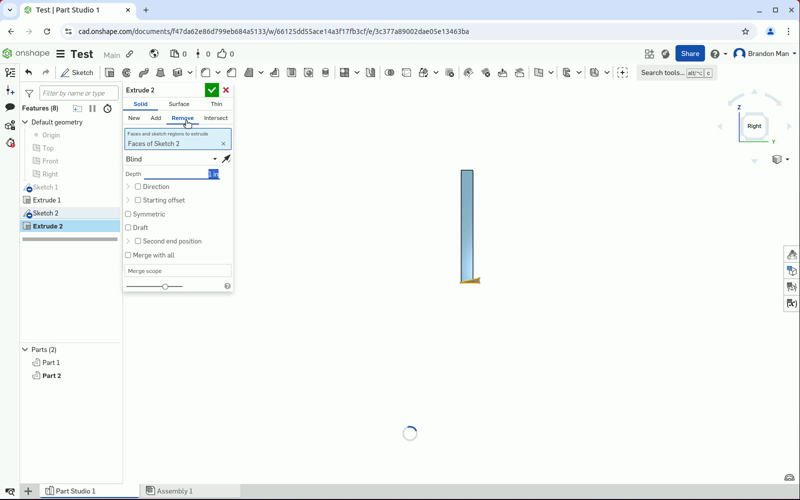
key(tab, 6)
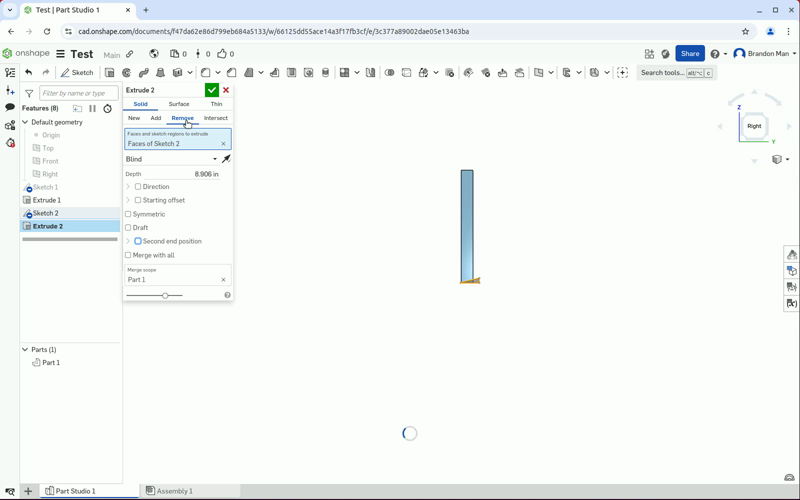
key(space)
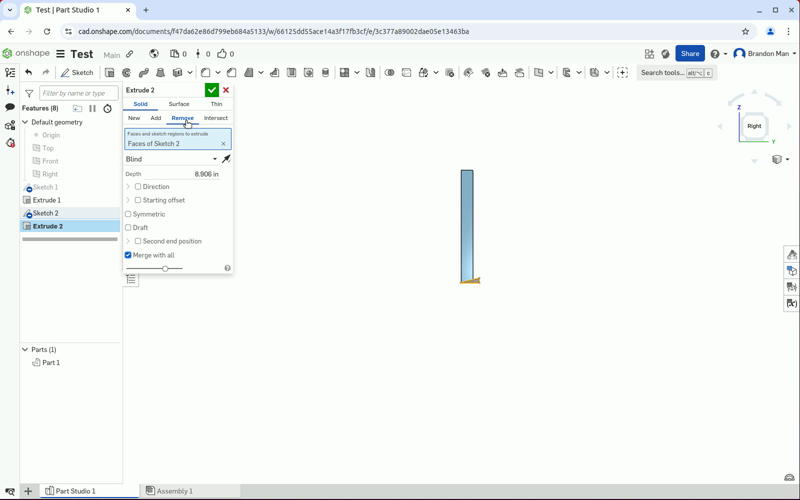
key(enter)
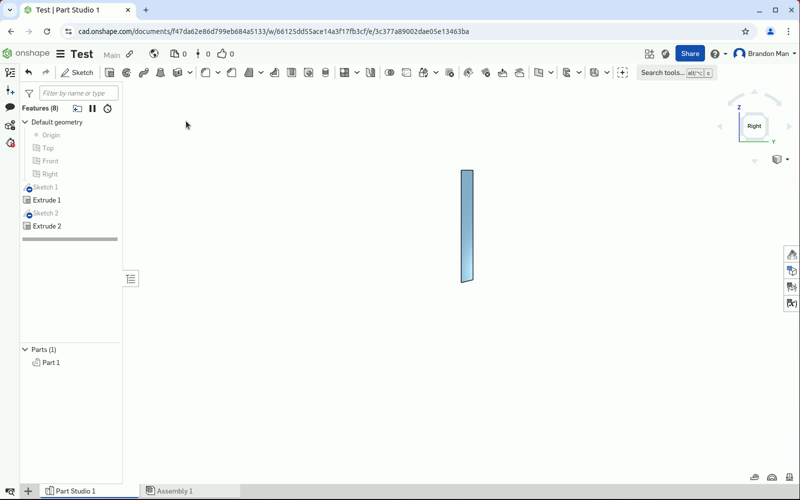
key(shift+h)
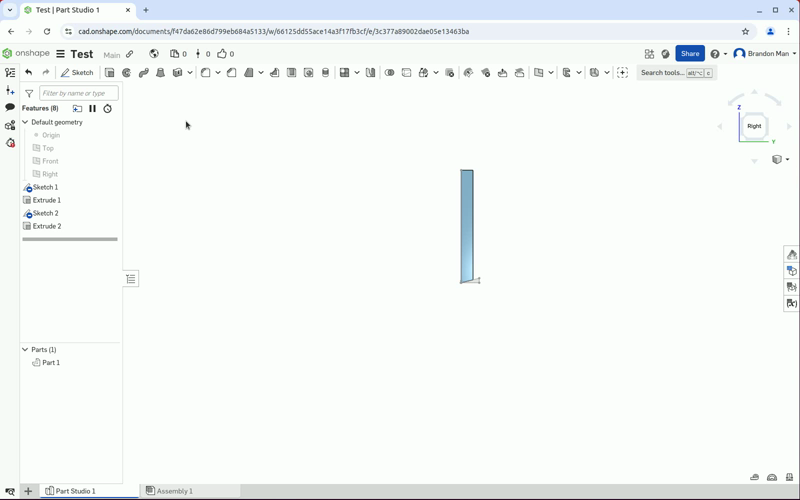
key(shift+h)
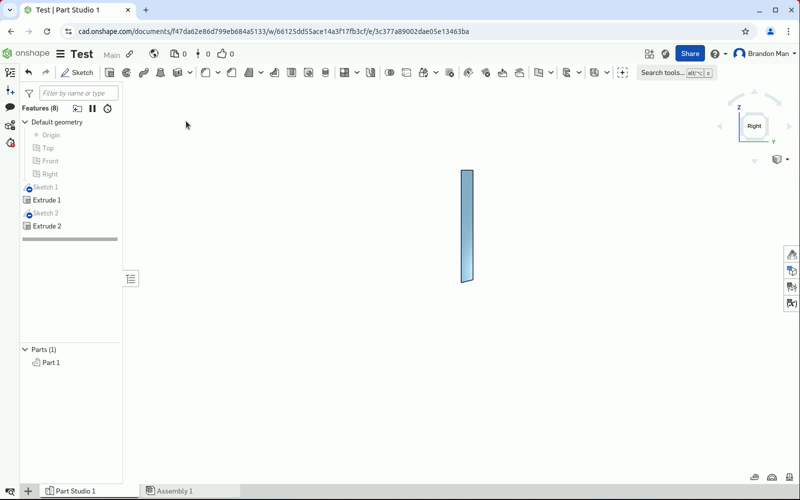
mouse_move(73, 189)
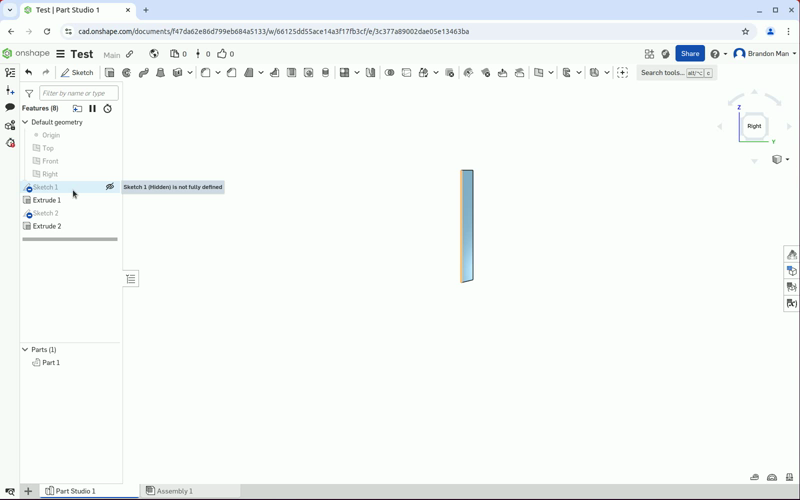
click(73, 189)
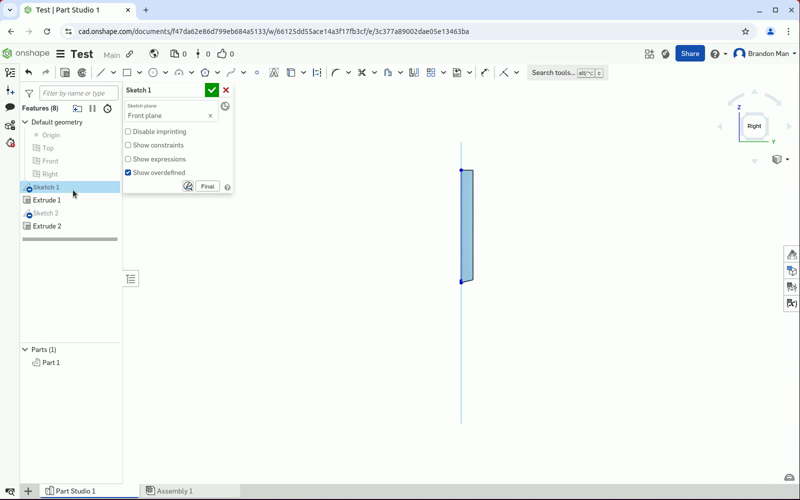
mouse_move(229, 92)
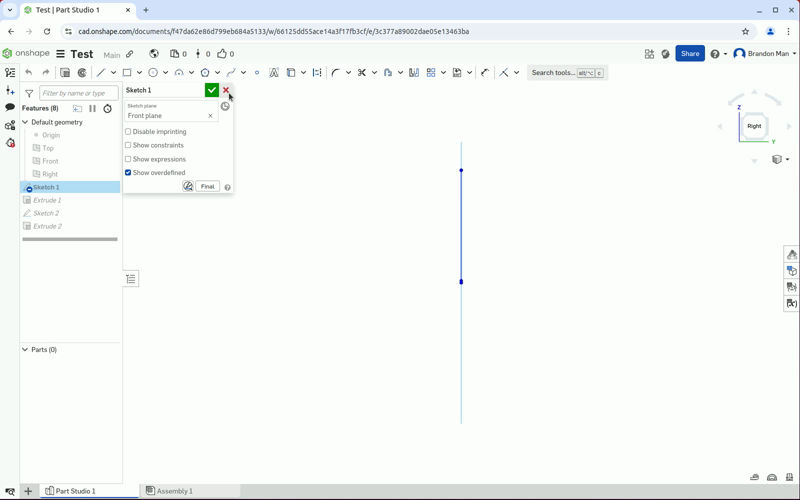
click(229, 92)
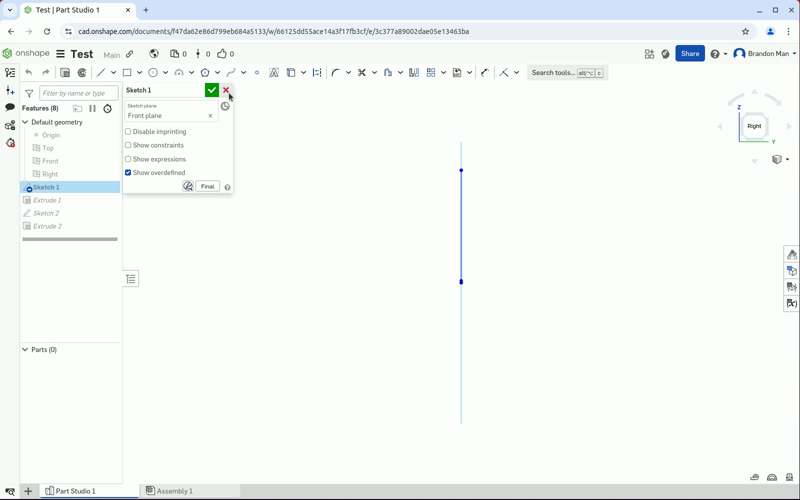
key(shift+s)
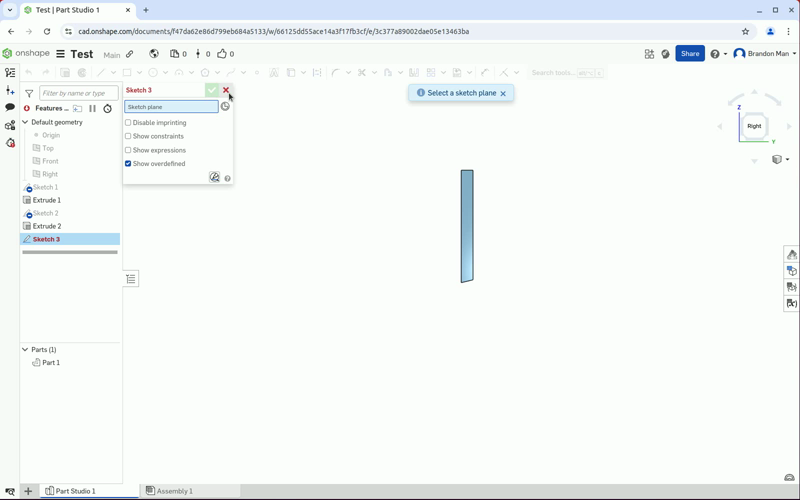
mouse_move(73, 176)
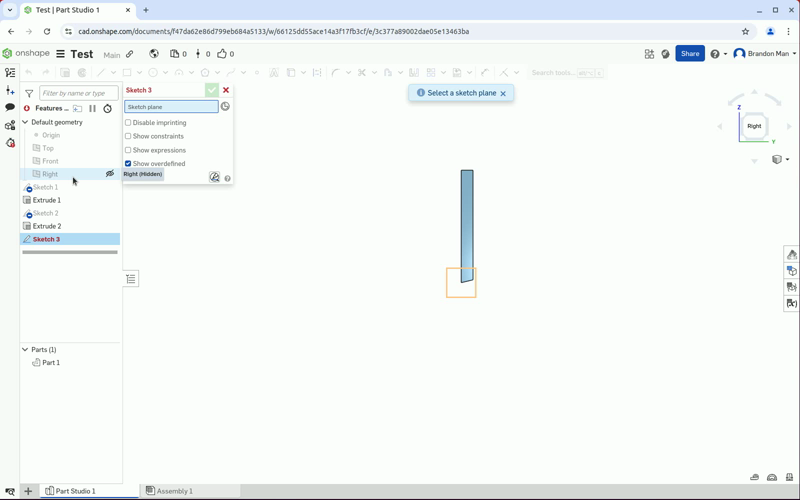
click(73, 176)
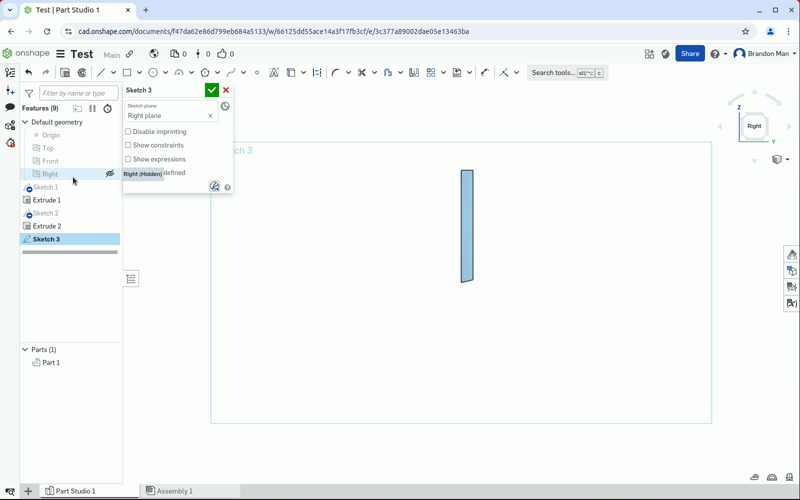
mouse_move(73, 352)
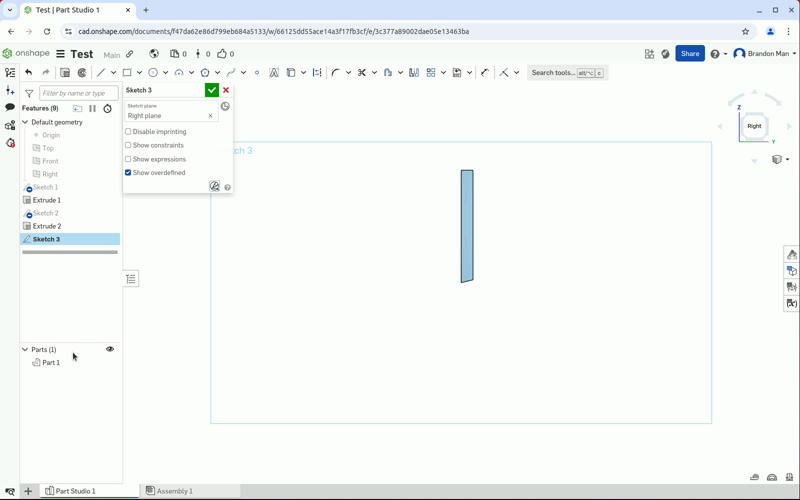
key(y)
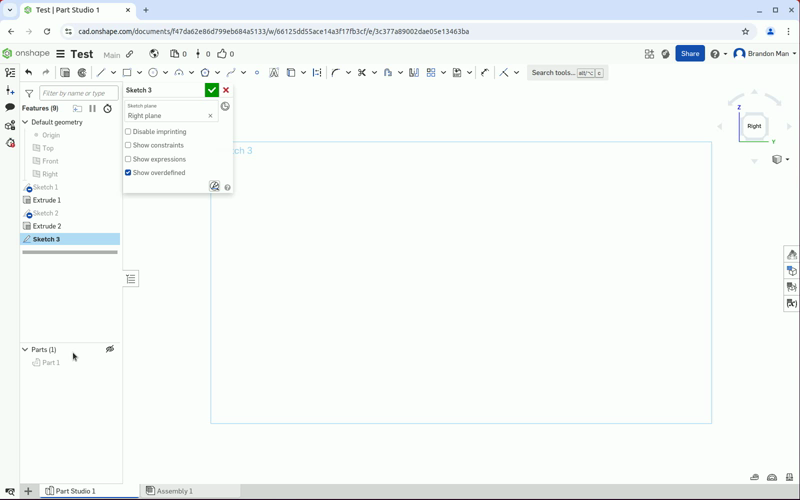
key(l)
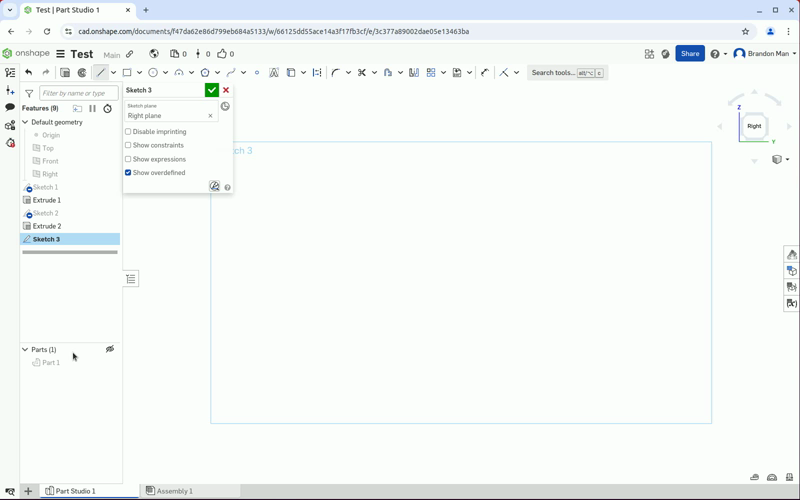
key_down(shift)
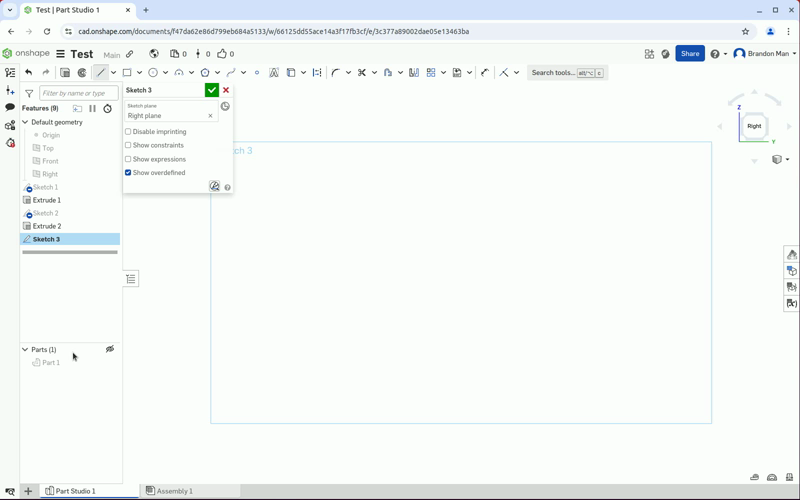
mouse_move(454, 175)
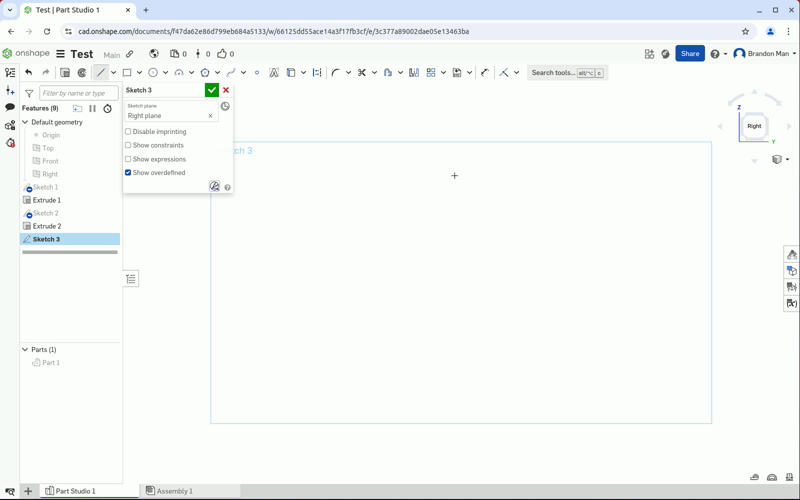
click(454, 175)
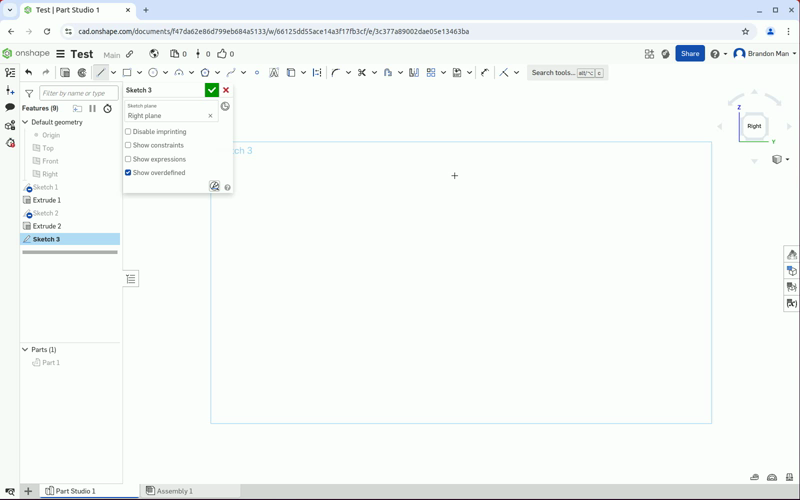
key_up(shift)
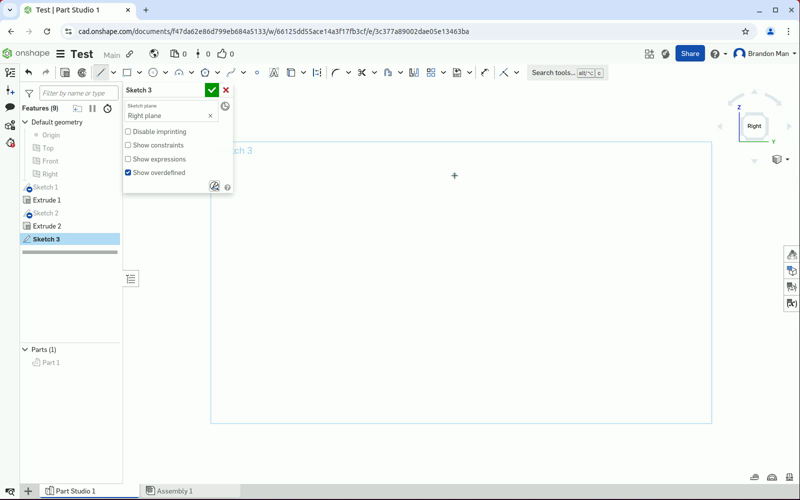
key_down(shift)
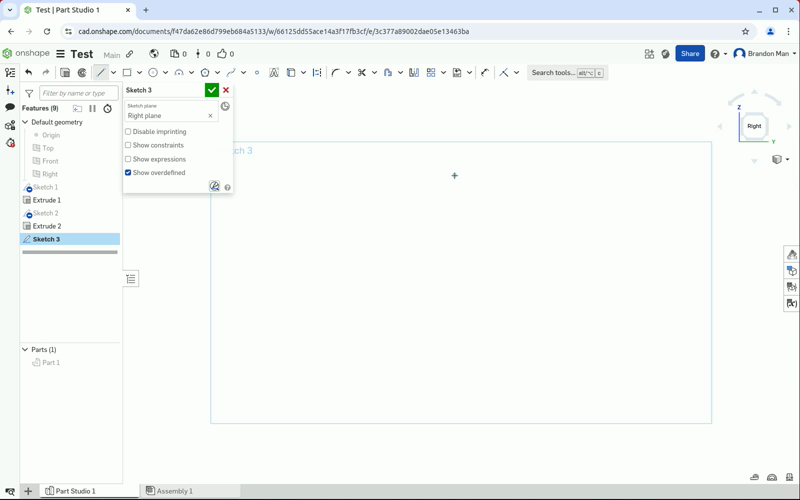
mouse_move(484, 175)
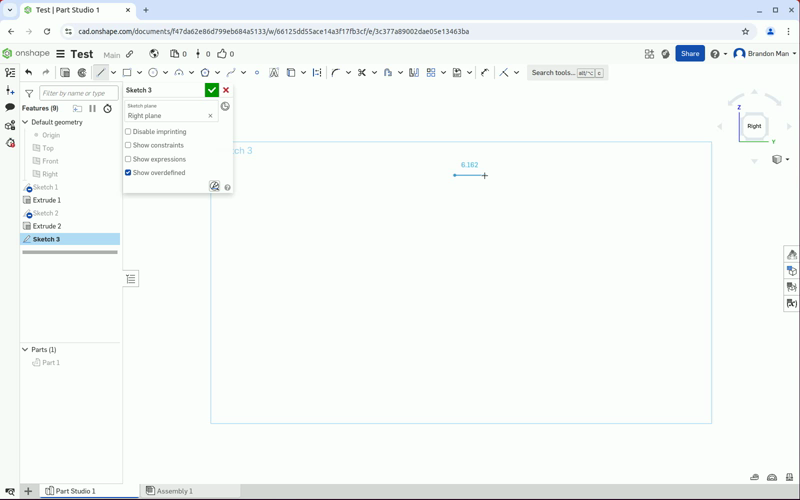
mouse_move(473, 170)
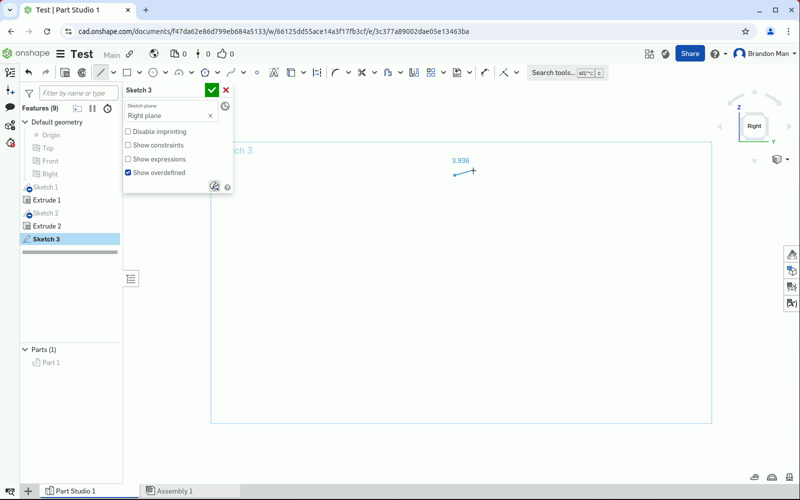
click(473, 170)
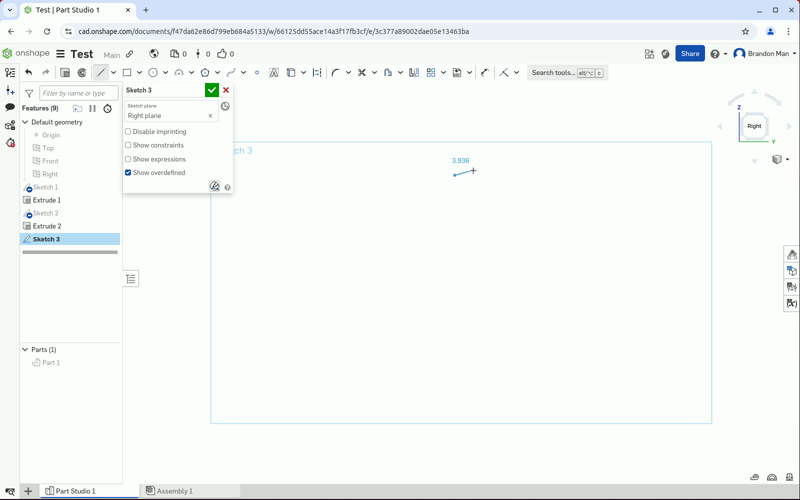
key_up(shift)
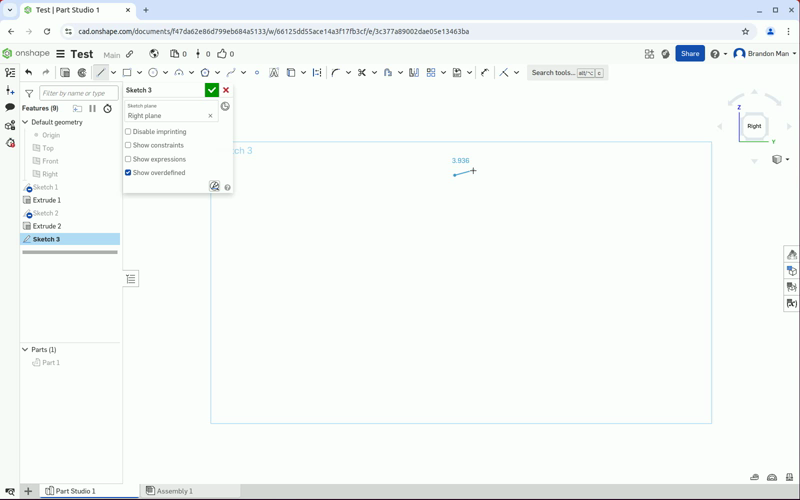
key_down(shift)
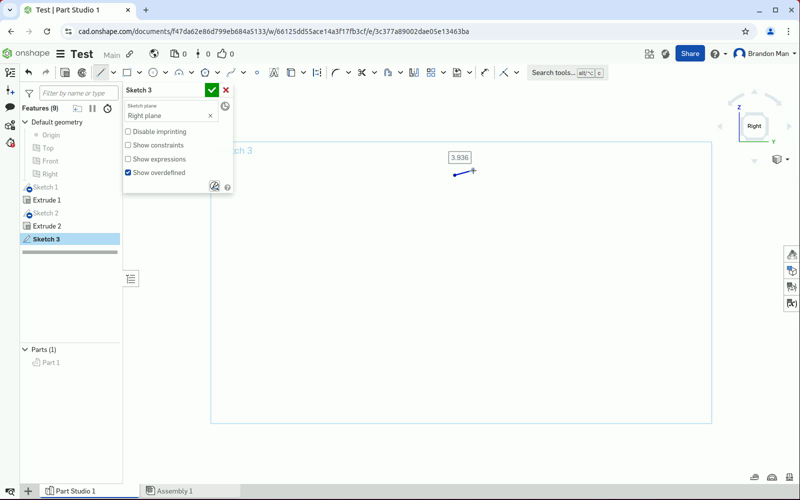
mouse_move(503, 170)
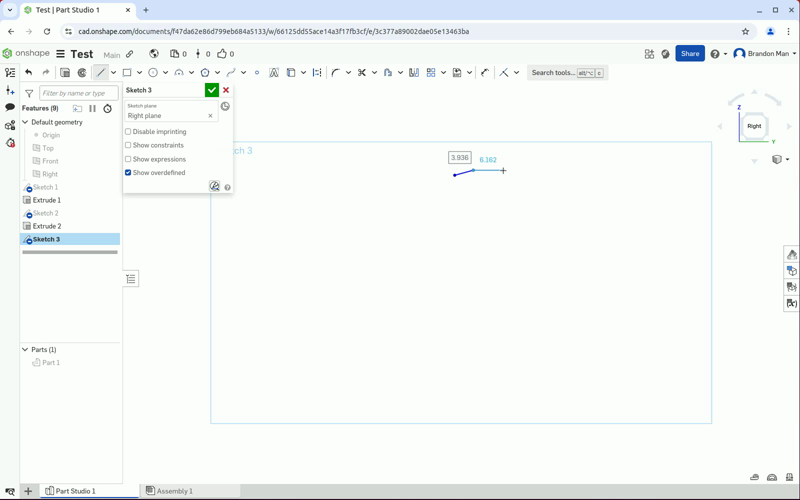
mouse_move(454, 170)
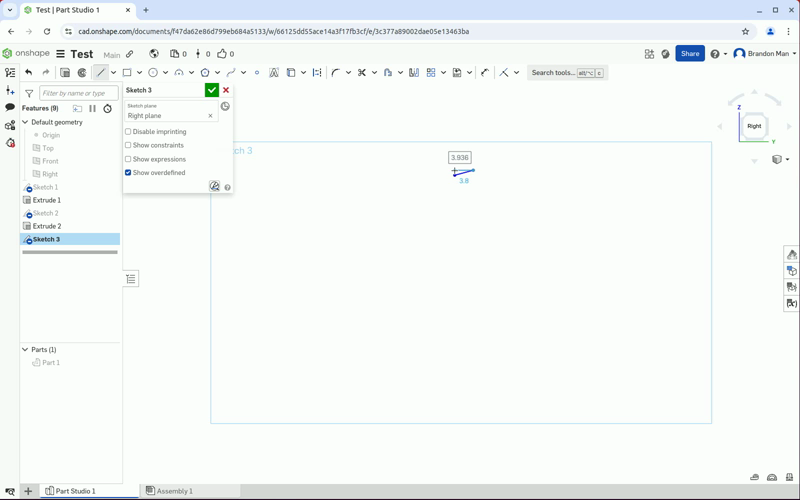
click(454, 170)
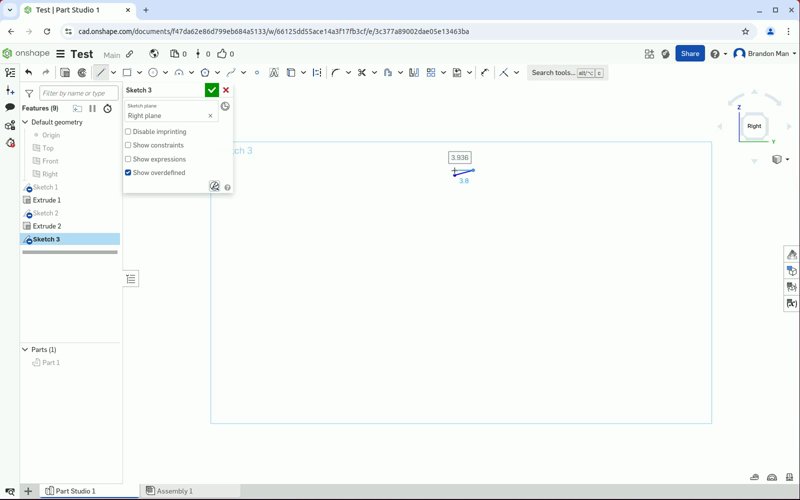
key_up(shift)
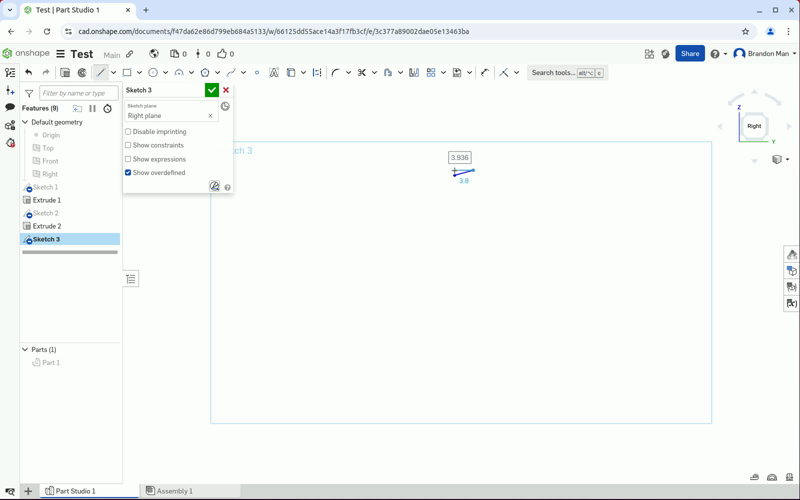
mouse_move(484, 170)
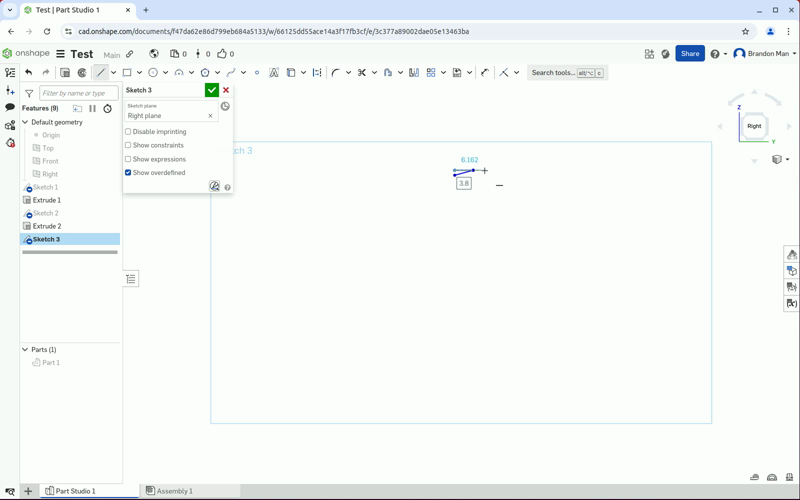
key_down(shift)
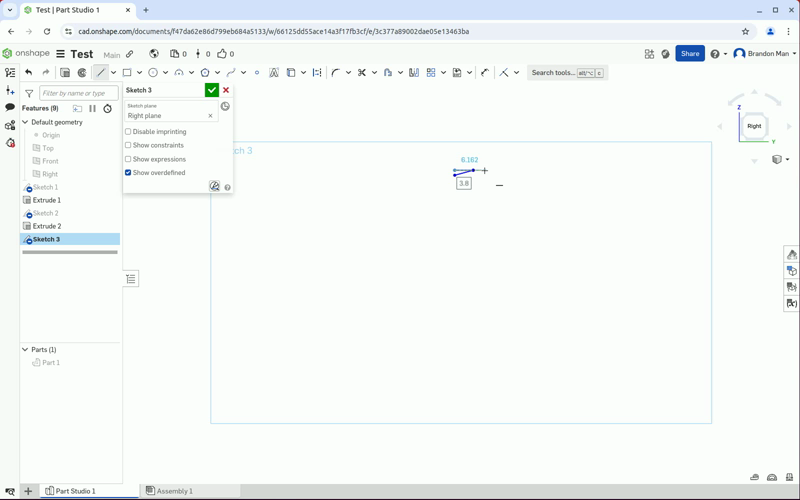
mouse_move(454, 175)
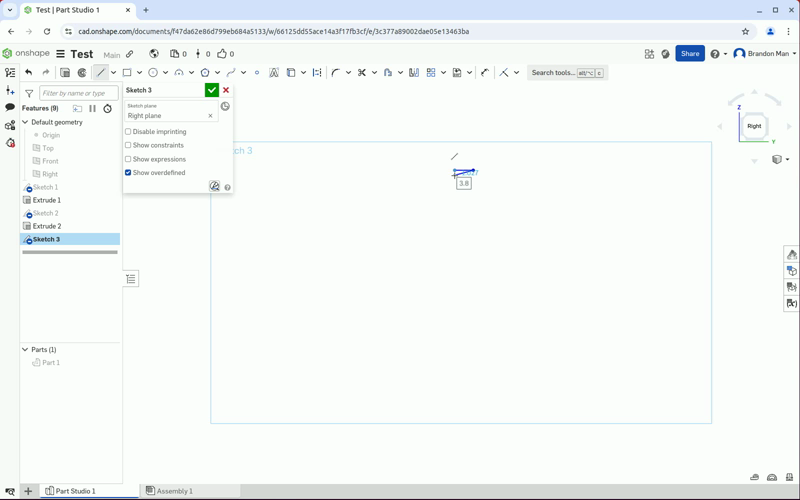
scroll(6)
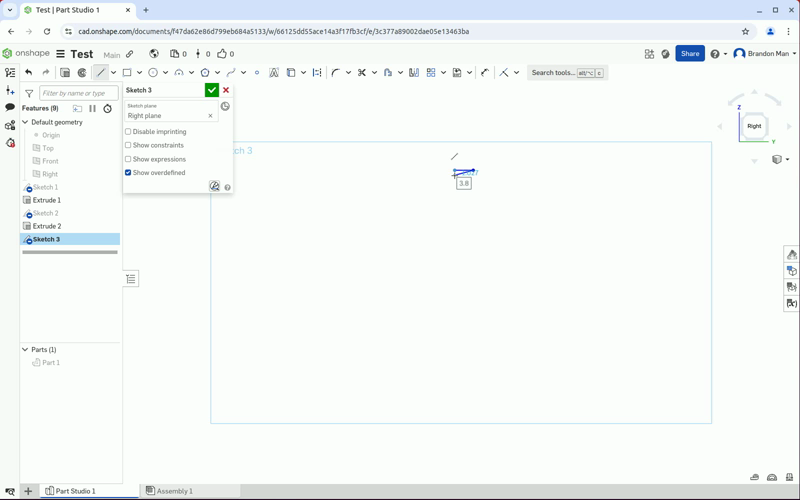
scroll(6)
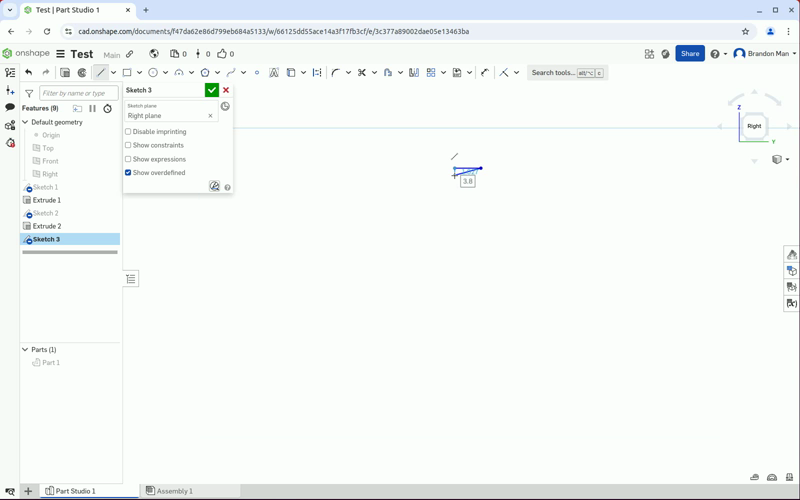
scroll(6)
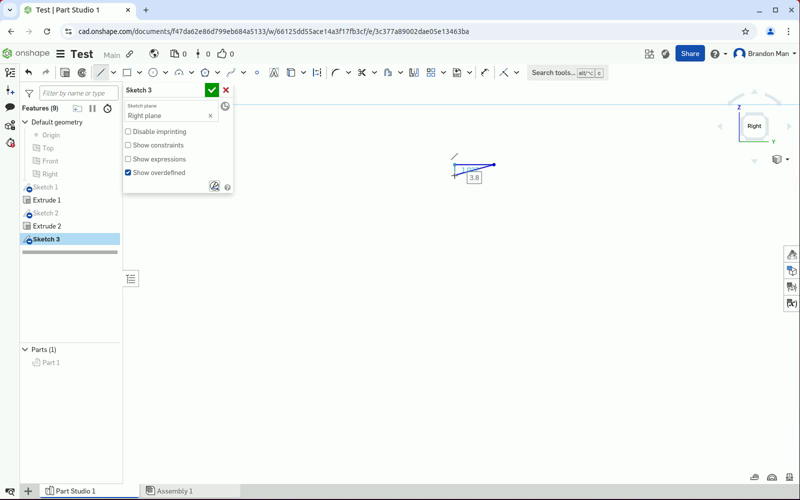
scroll(6)
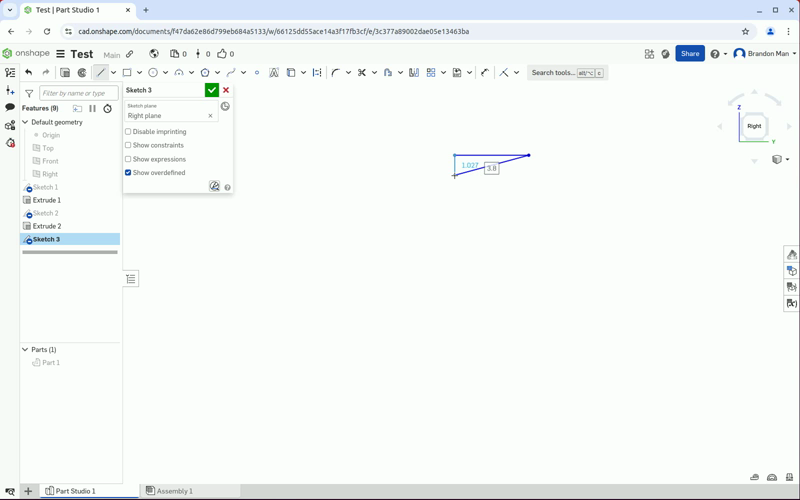
scroll(6)
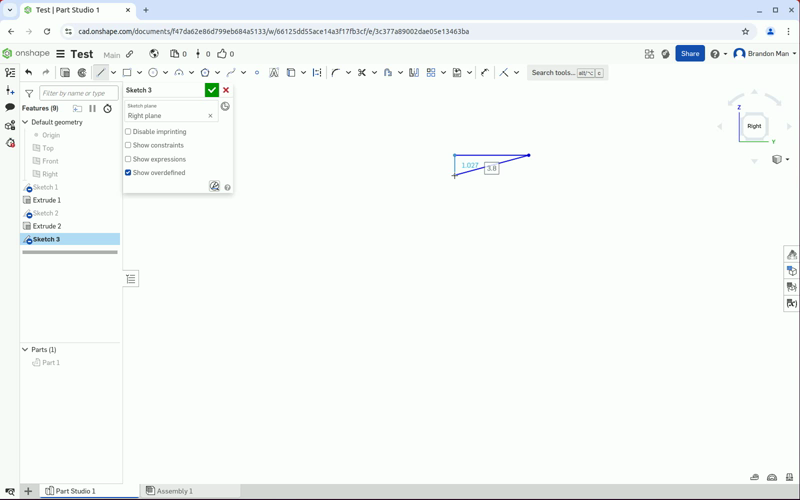
scroll(6)
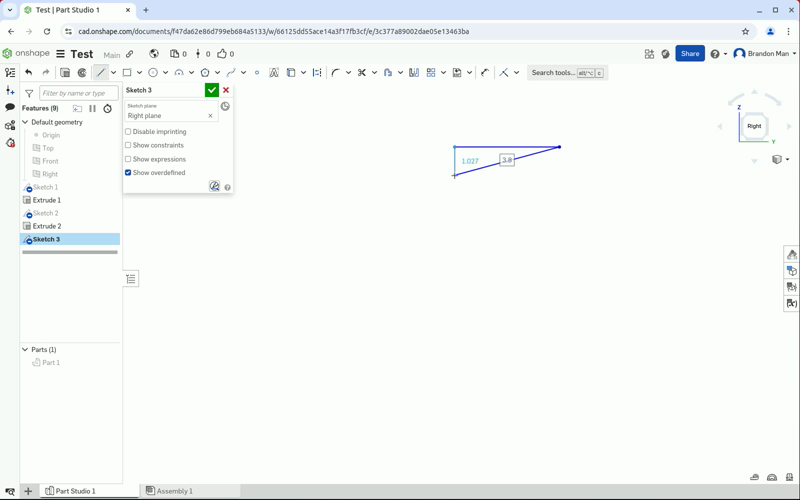
scroll(6)
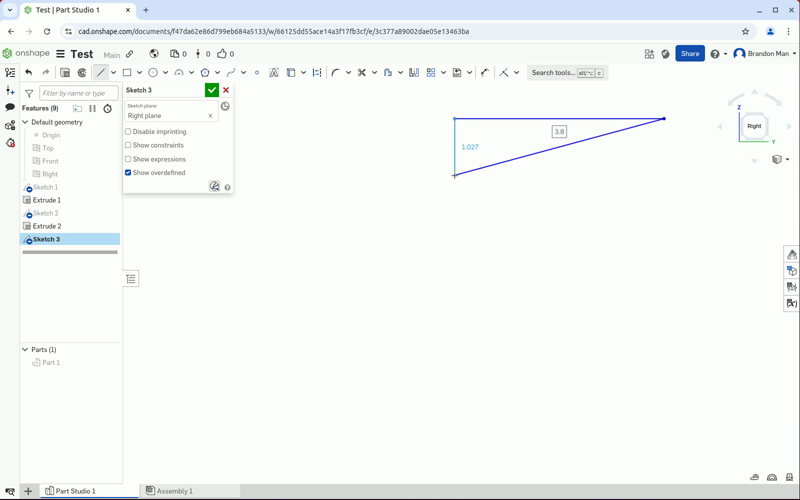
key_up(shift)
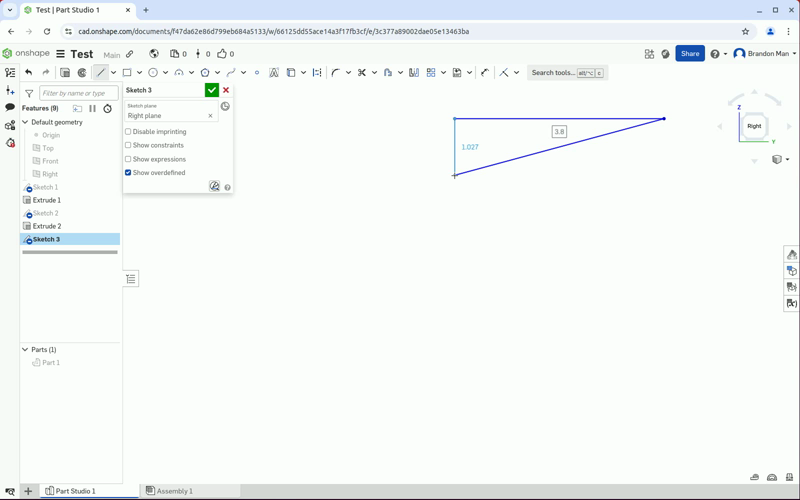
click(454, 175)
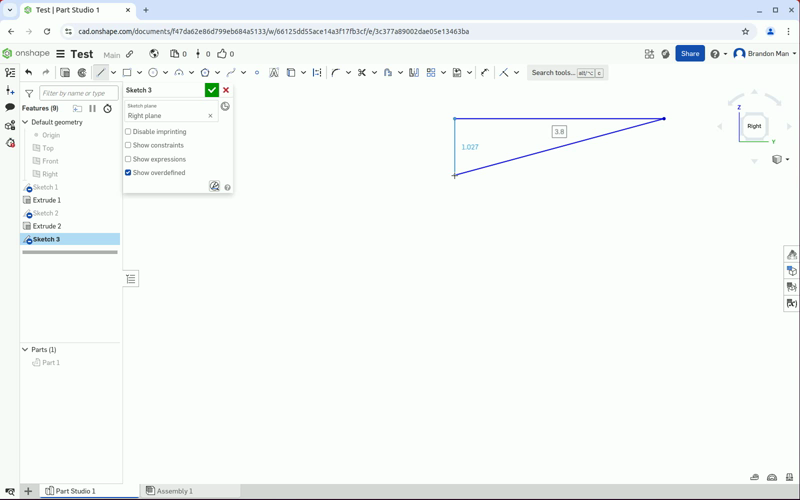
scroll(-6)
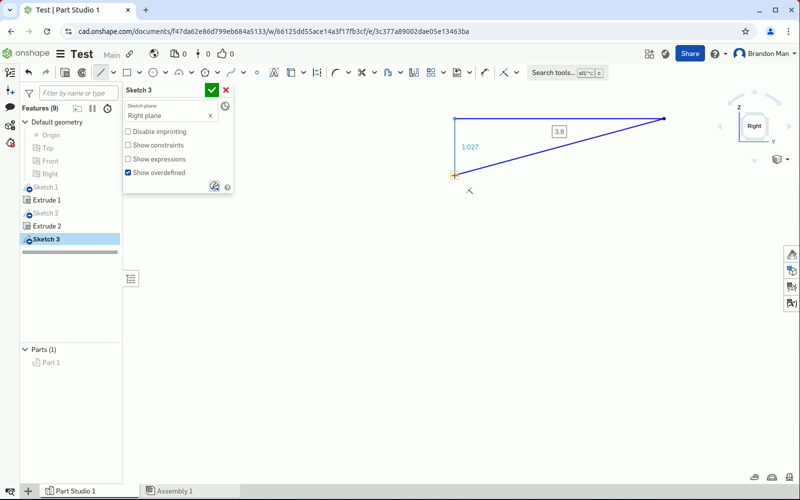
scroll(-6)
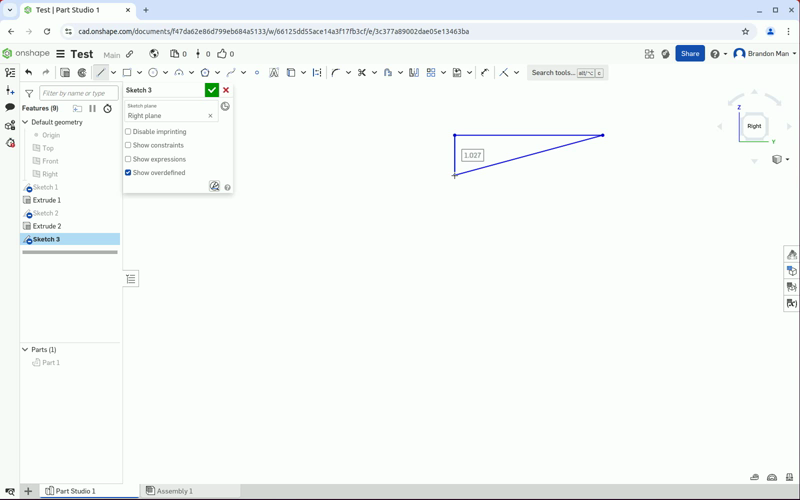
scroll(-6)
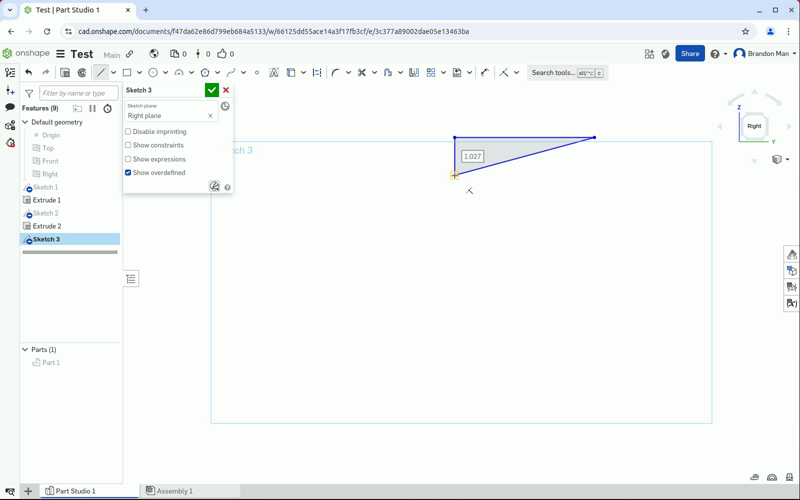
scroll(-6)
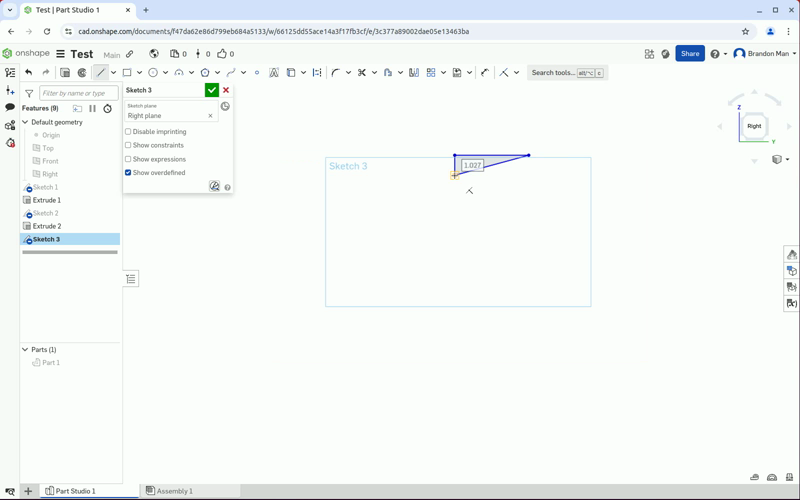
scroll(-6)
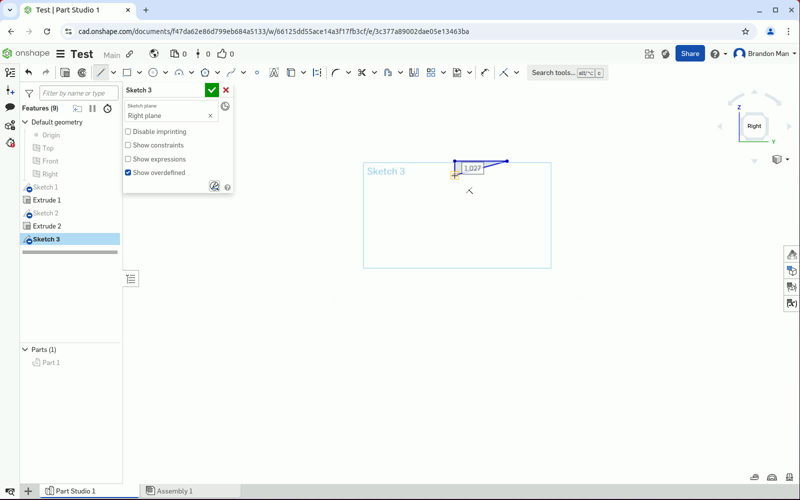
scroll(-6)
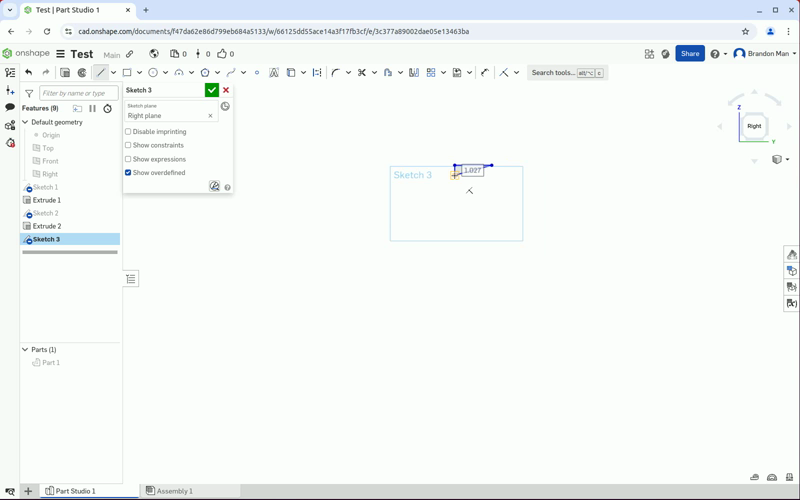
scroll(-6)
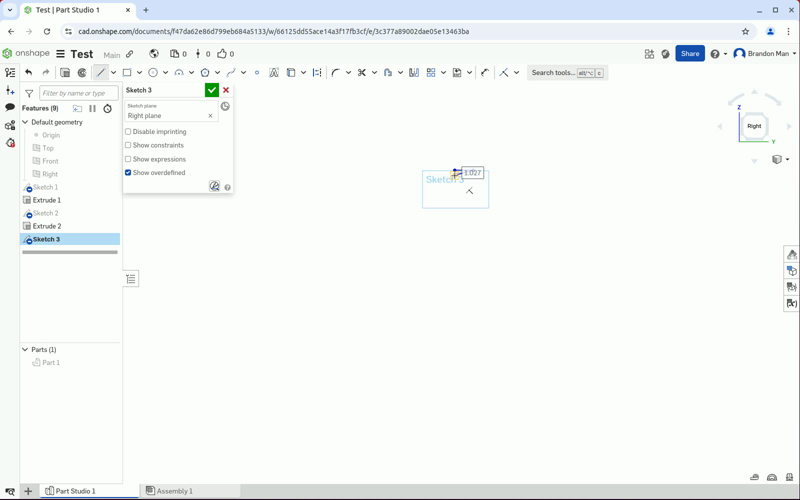
key(esc)
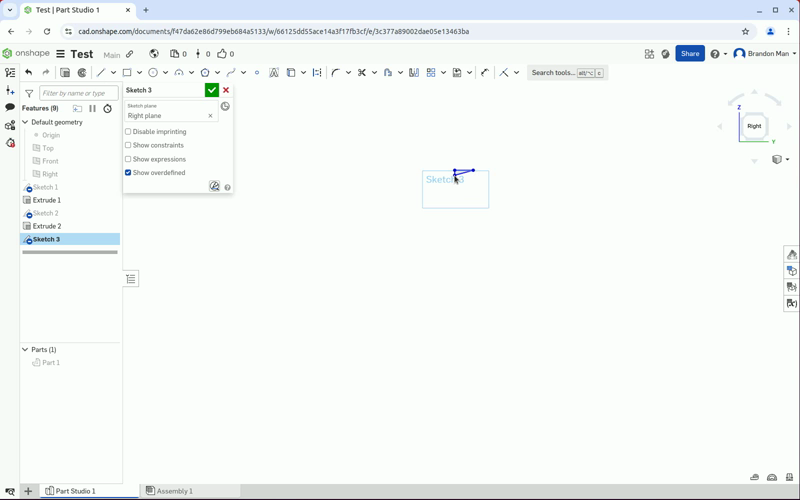
mouse_move(463, 172)
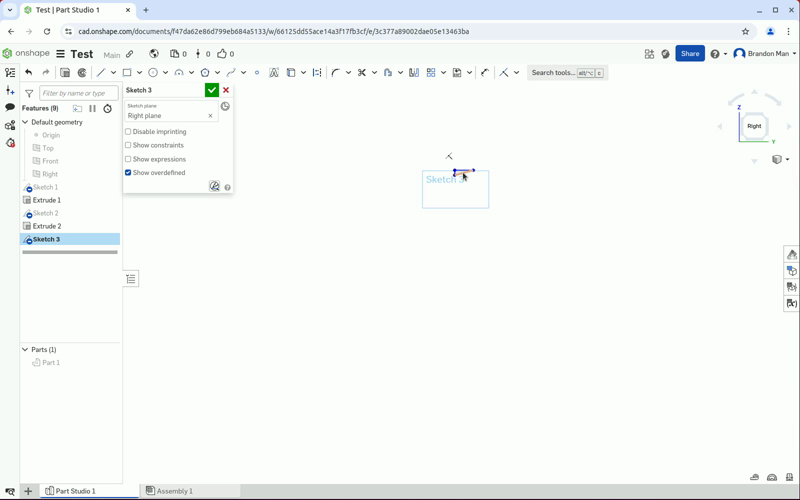
scroll(6)
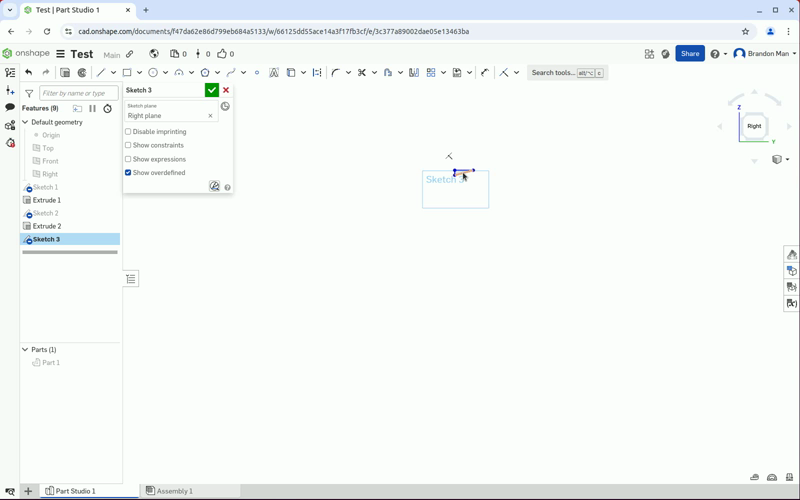
scroll(6)
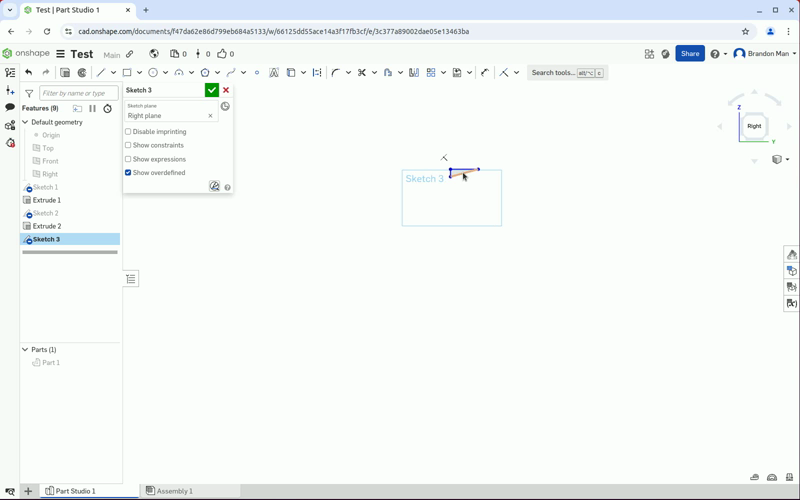
scroll(6)
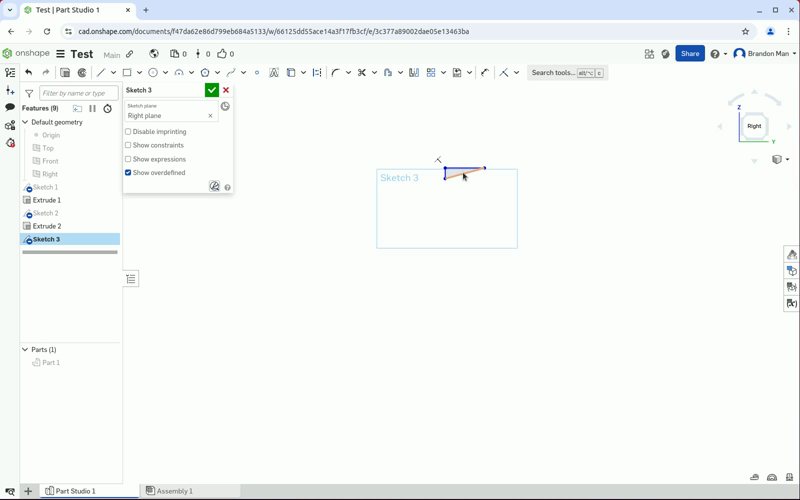
scroll(6)
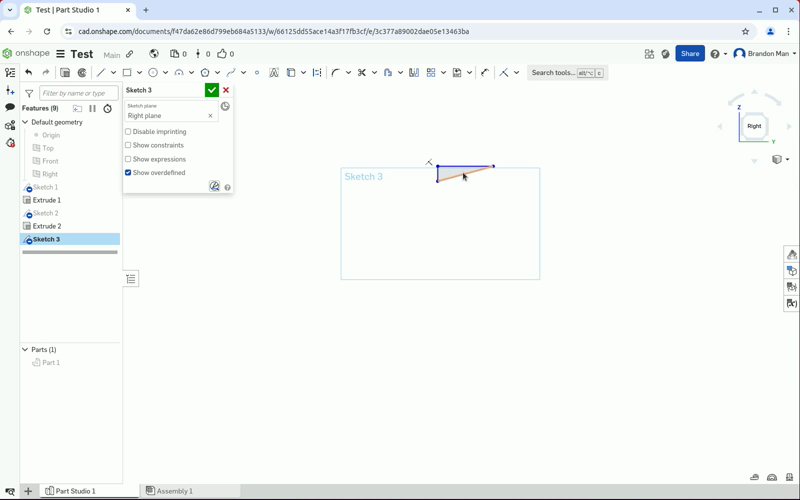
scroll(6)
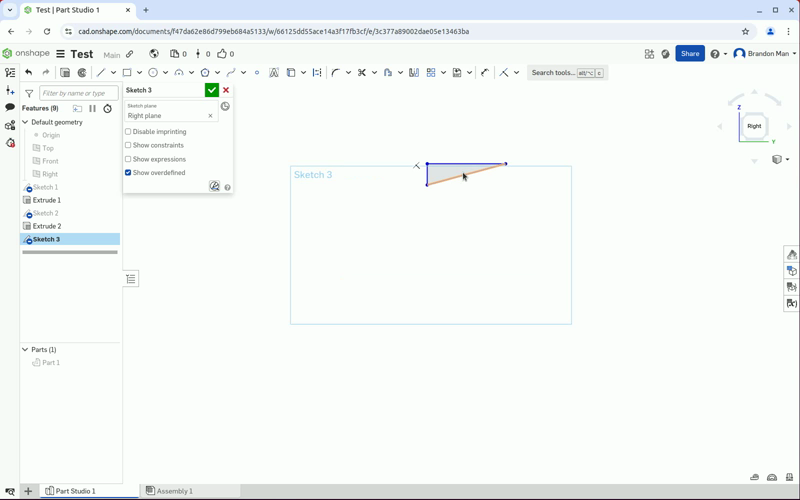
scroll(6)
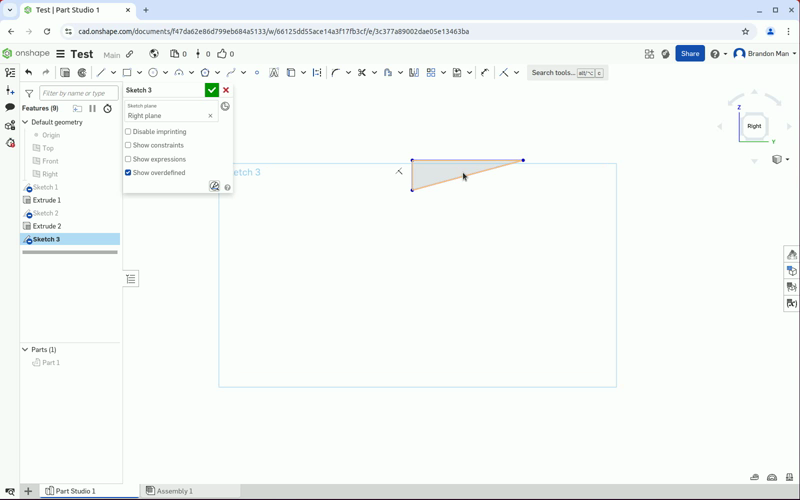
scroll(6)
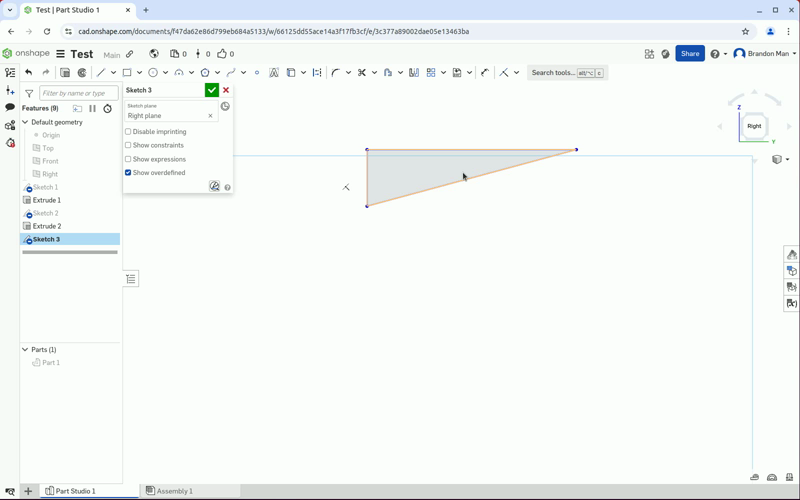
click(463, 172)
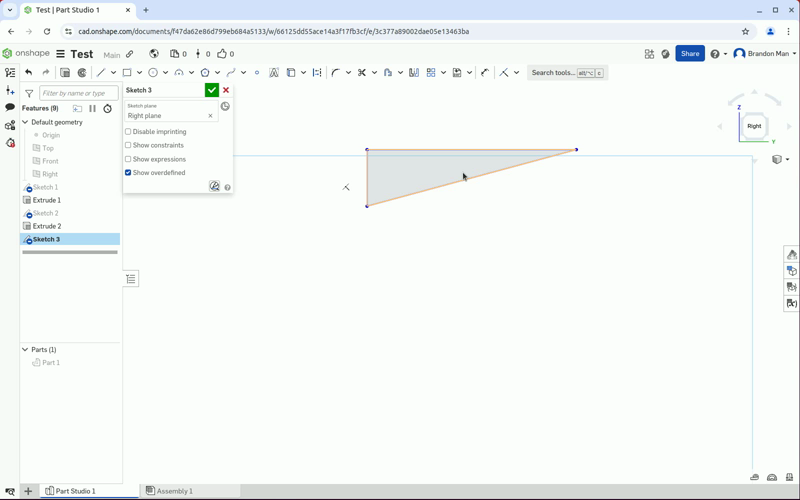
scroll(-6)
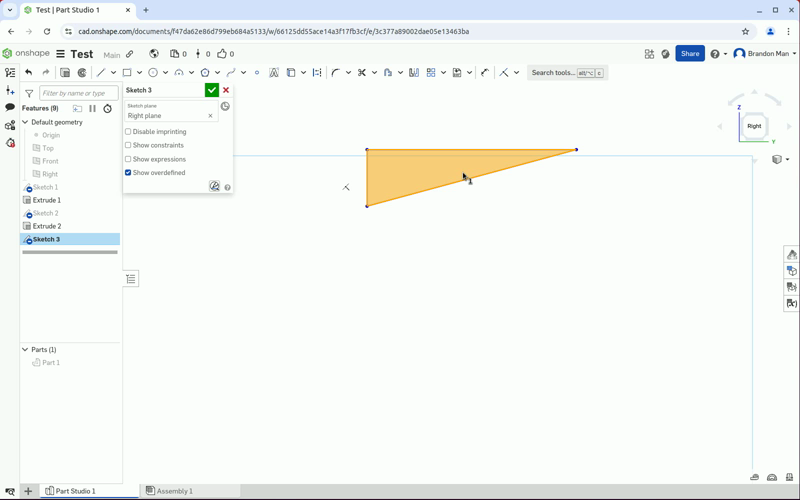
scroll(-6)
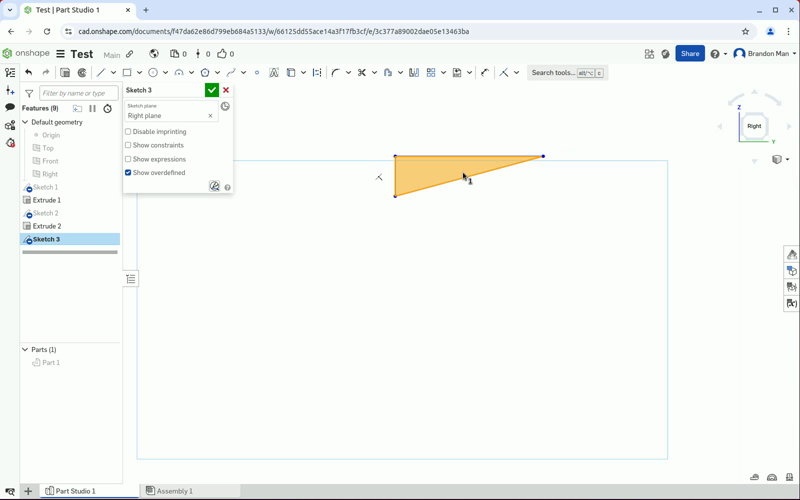
scroll(-6)
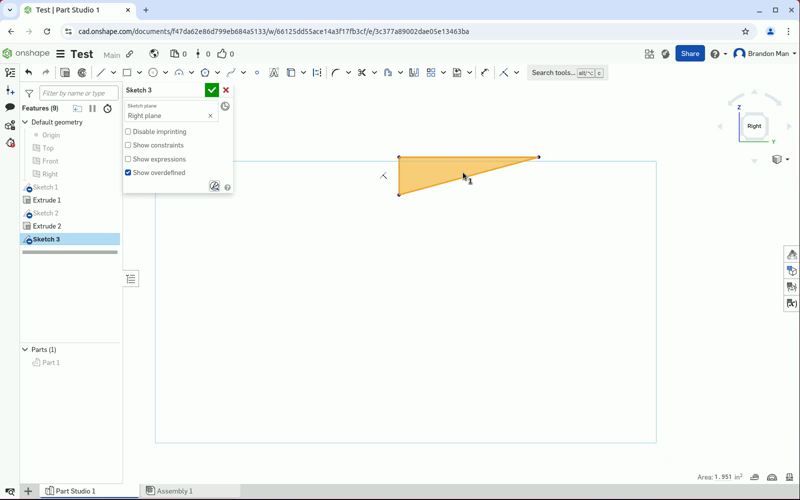
scroll(-6)
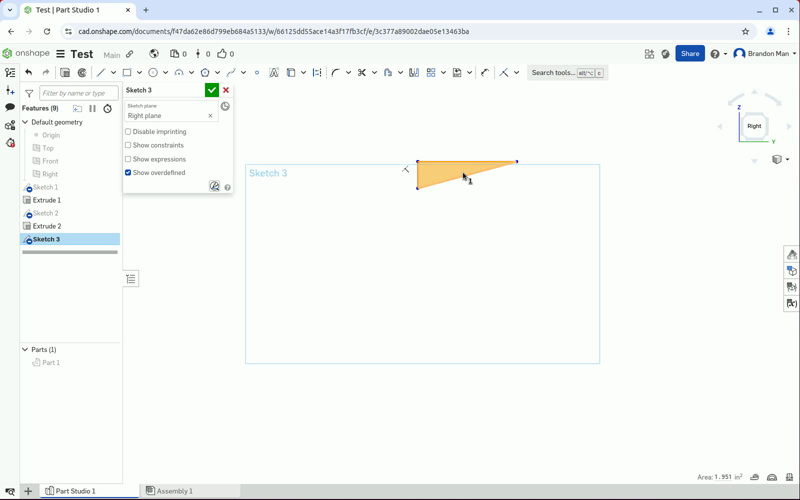
scroll(-6)
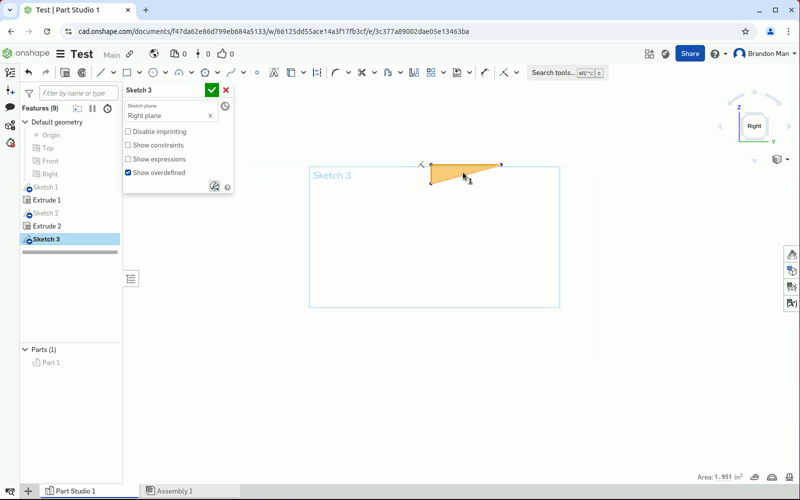
scroll(-6)
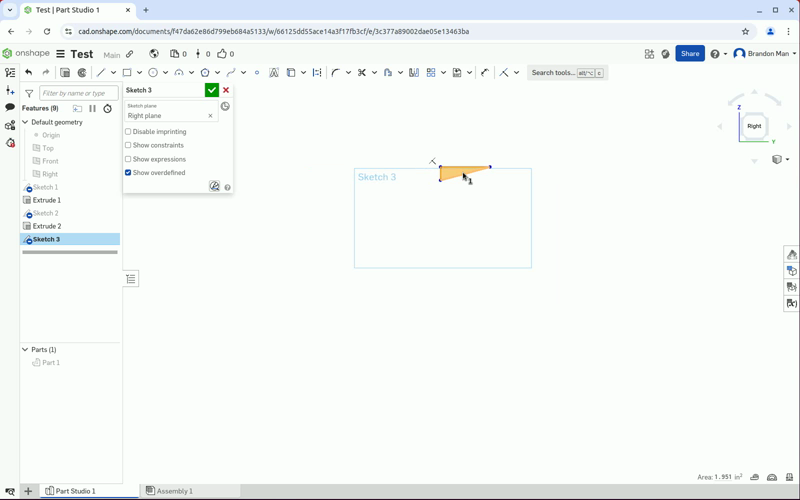
scroll(-6)
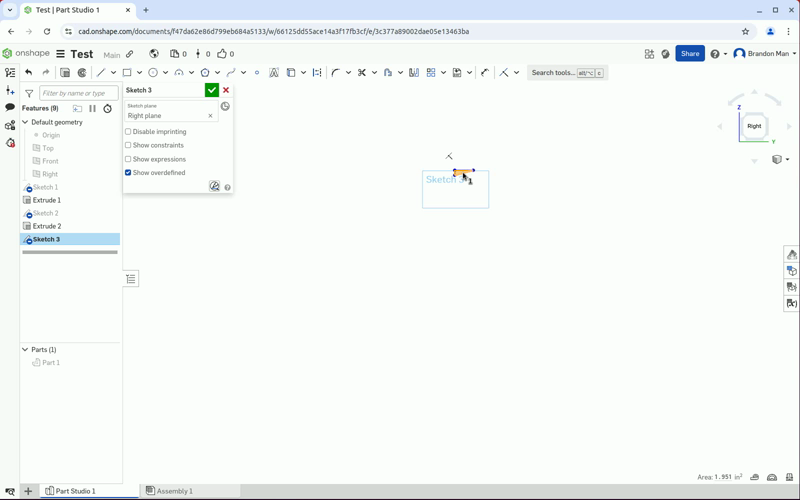
mouse_move(73, 352)
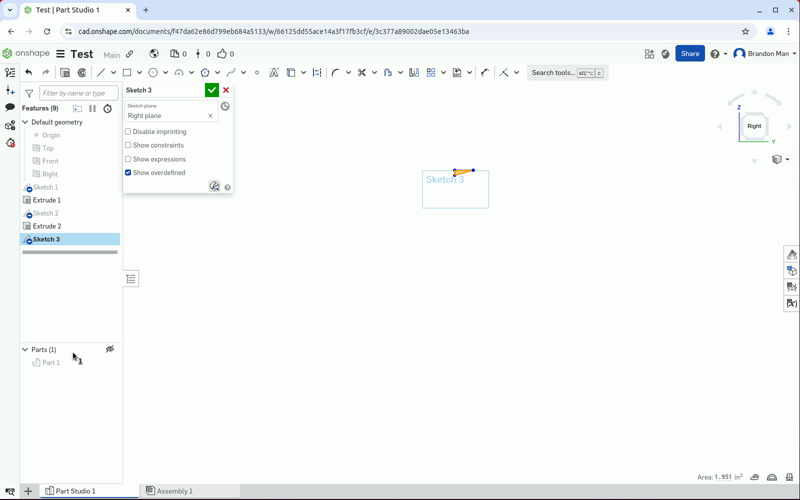
key(shift+y)
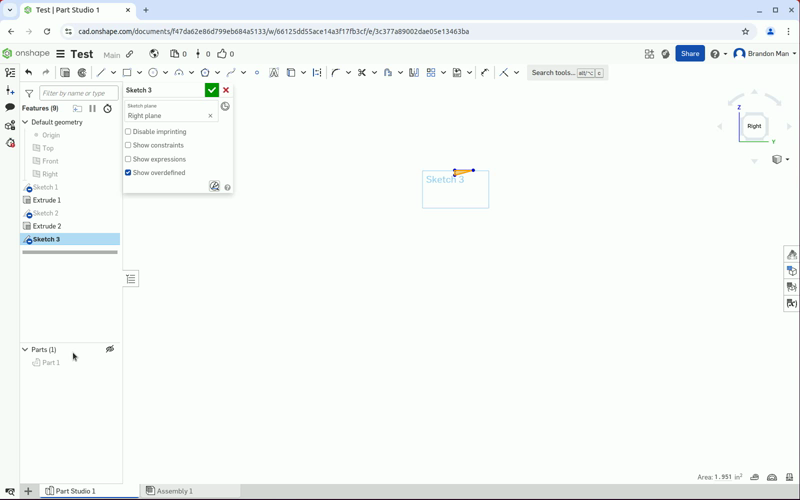
key(shift+e)
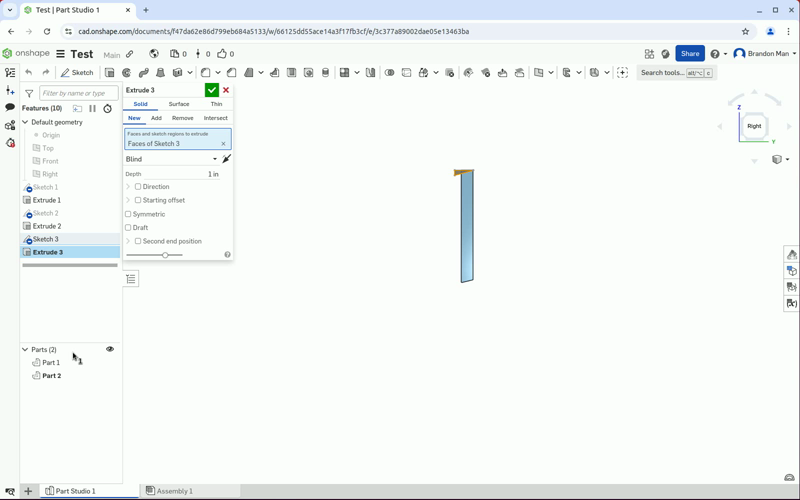
mouse_move(143, 106)
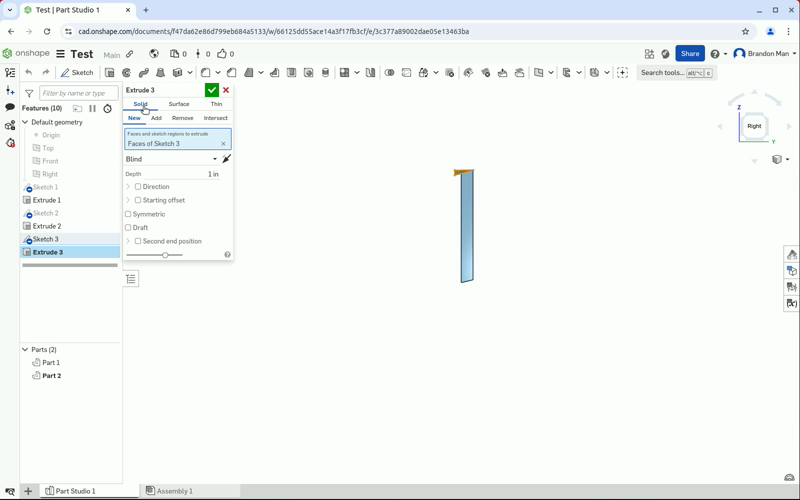
click(143, 106)
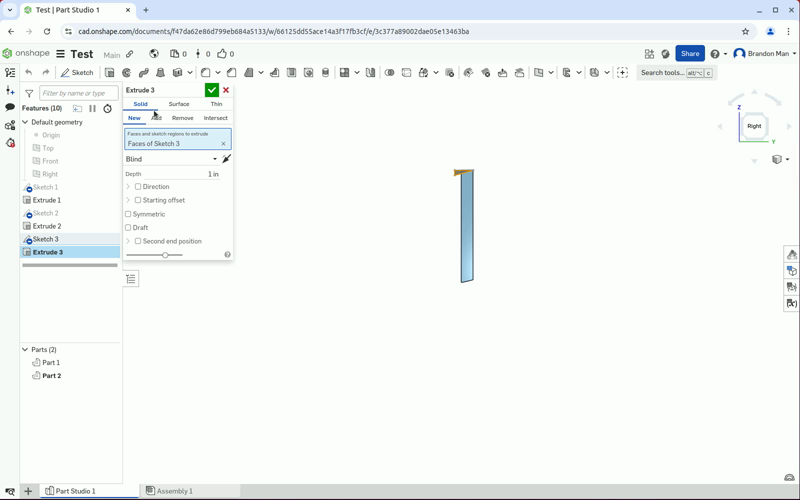
mouse_move(186, 120)
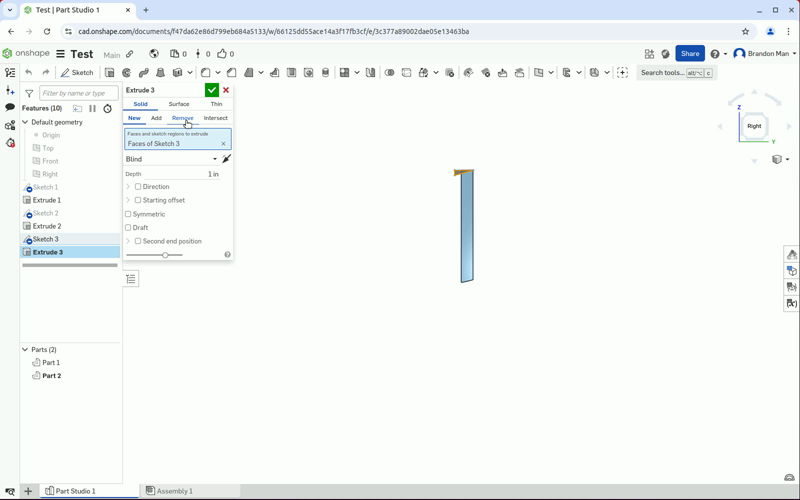
click(186, 120)
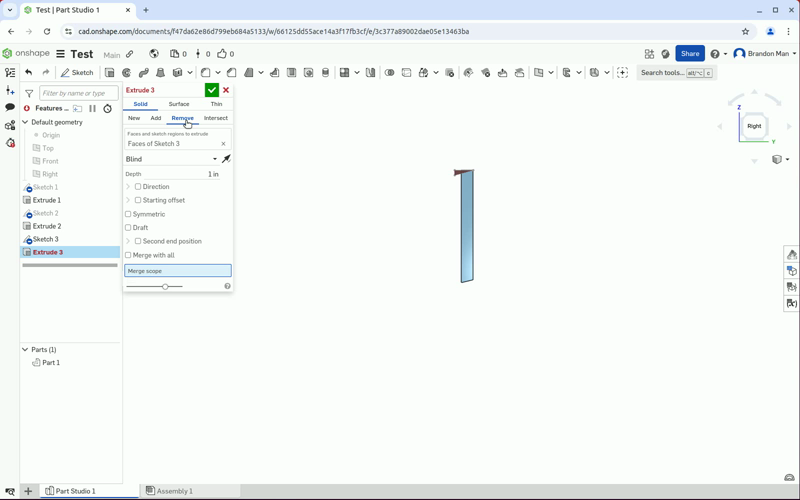
key(tab, 4)
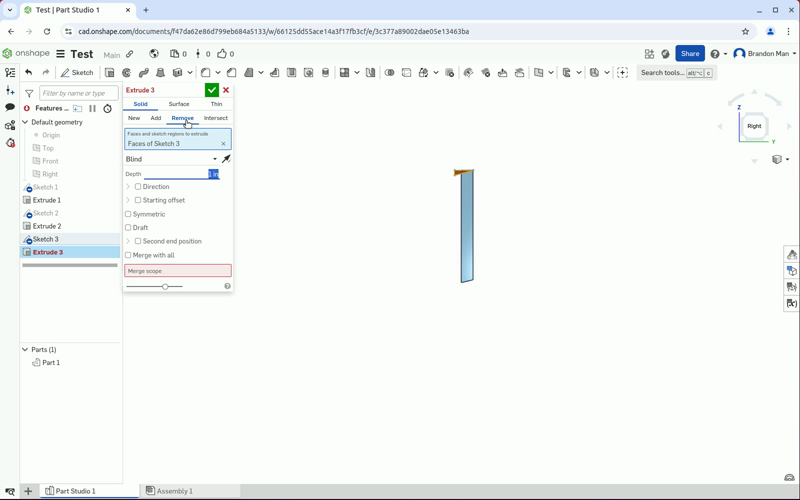
text(8.906)
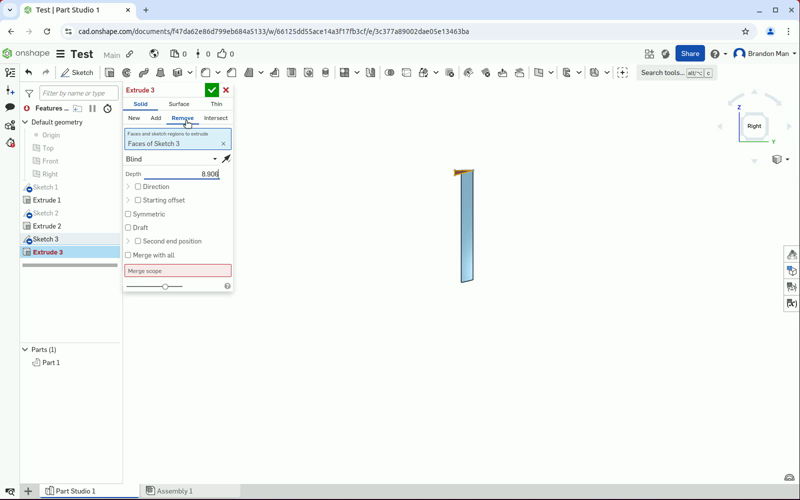
key(tab, 6)
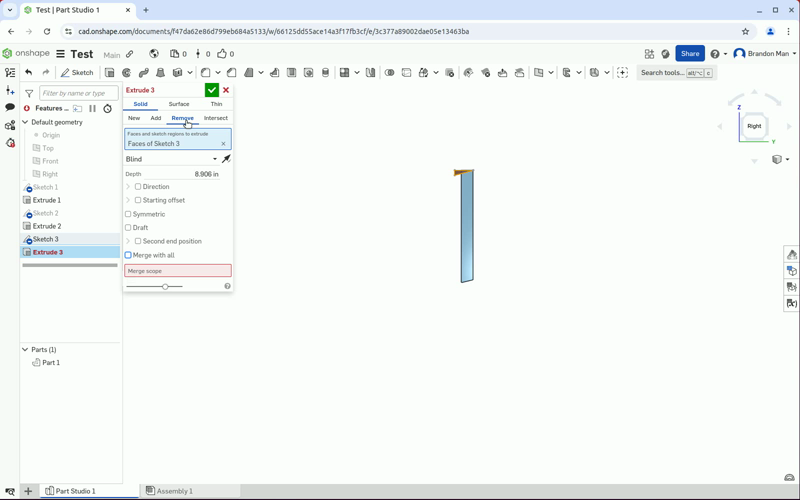
key(space)
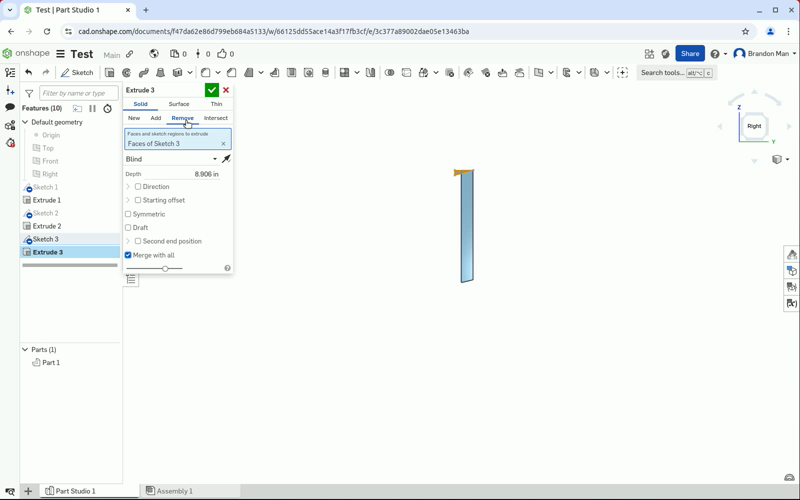
key(enter)
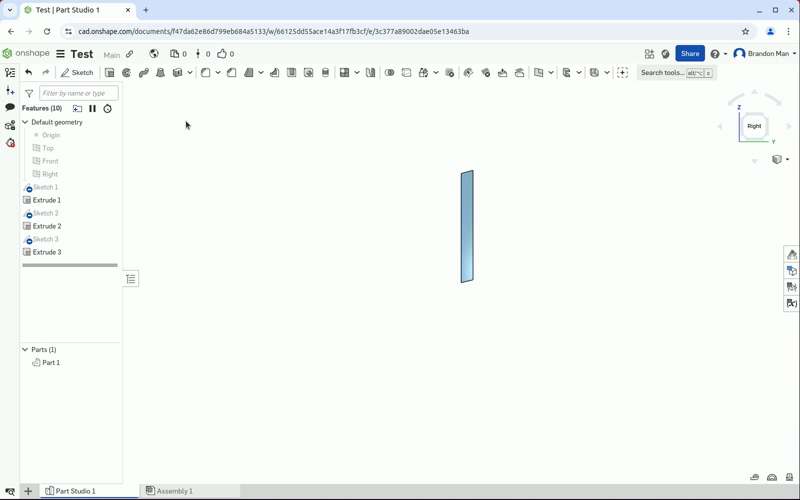
key(shift+h)
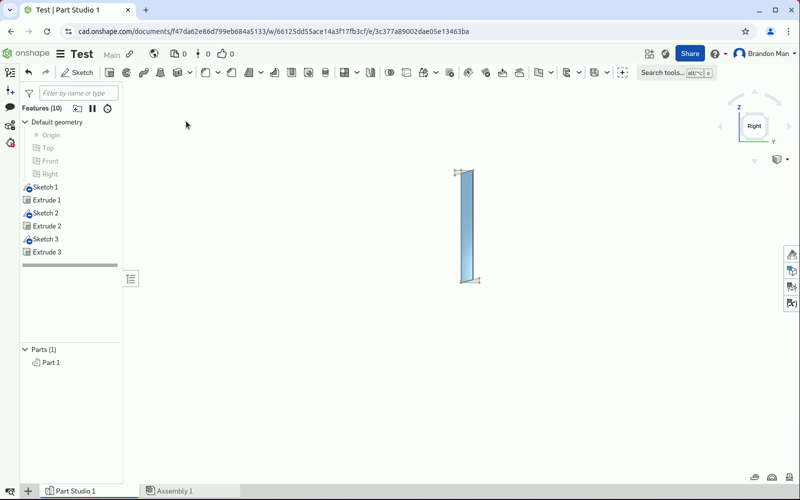
key(shift+h)
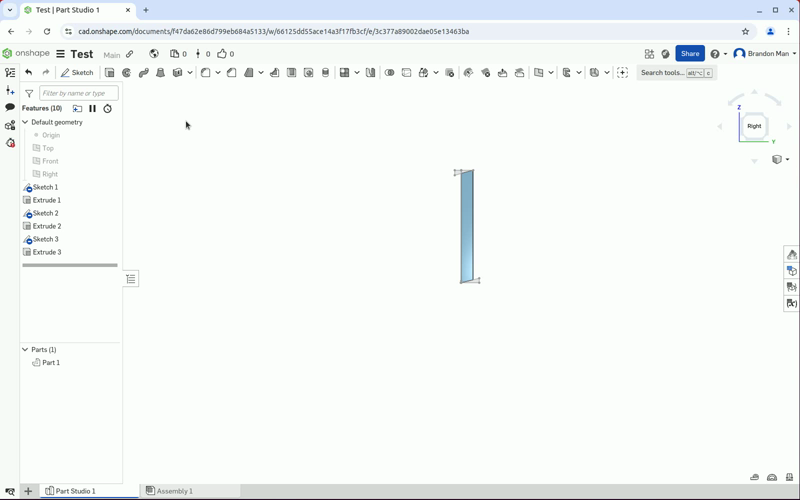
key(shift+7)
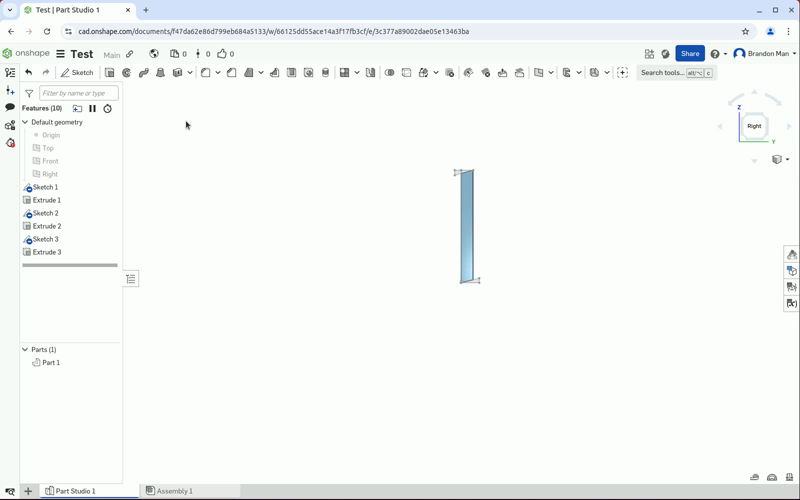
key(right, 2)
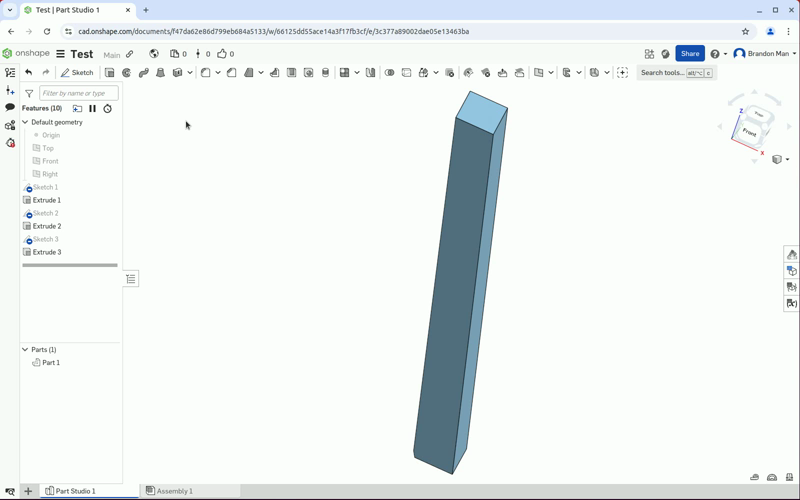
key(down, 2)
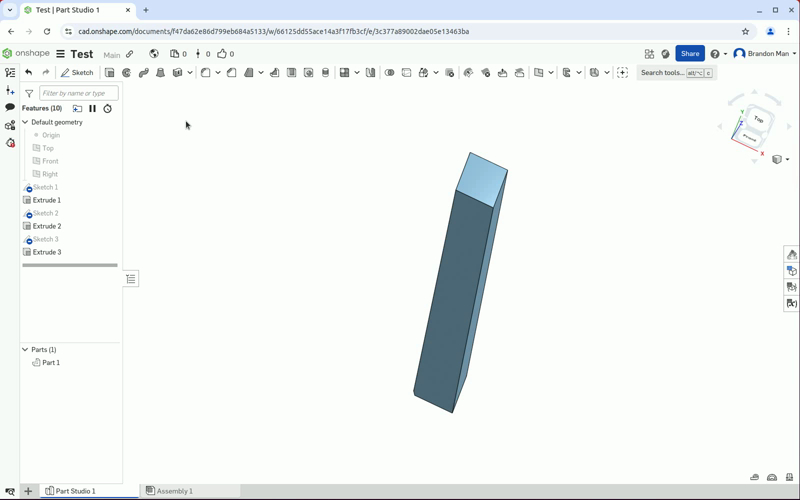
key(up, 2)
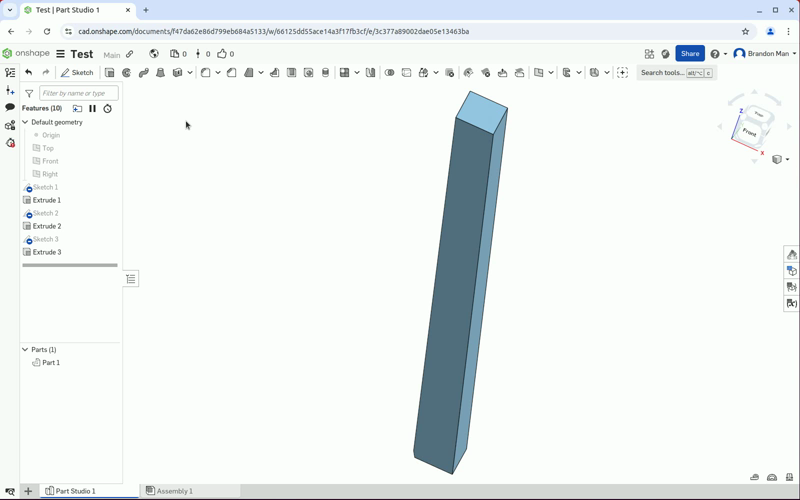
key(left, 2)
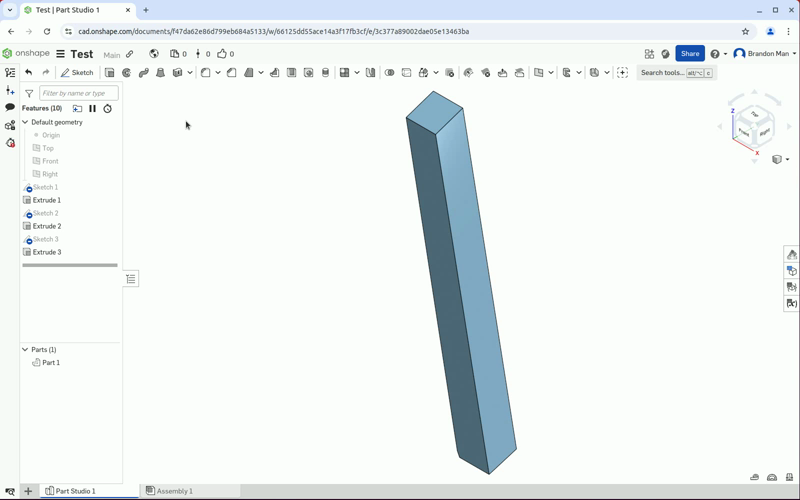
mouse_move(73, 189)
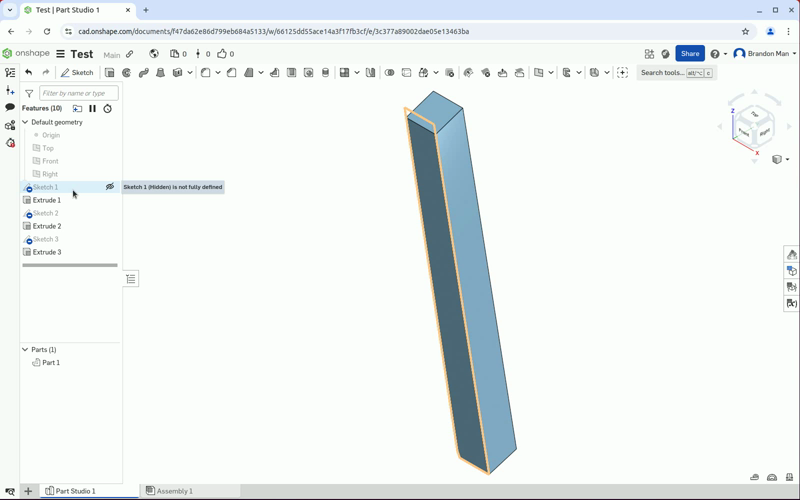
click(73, 189)